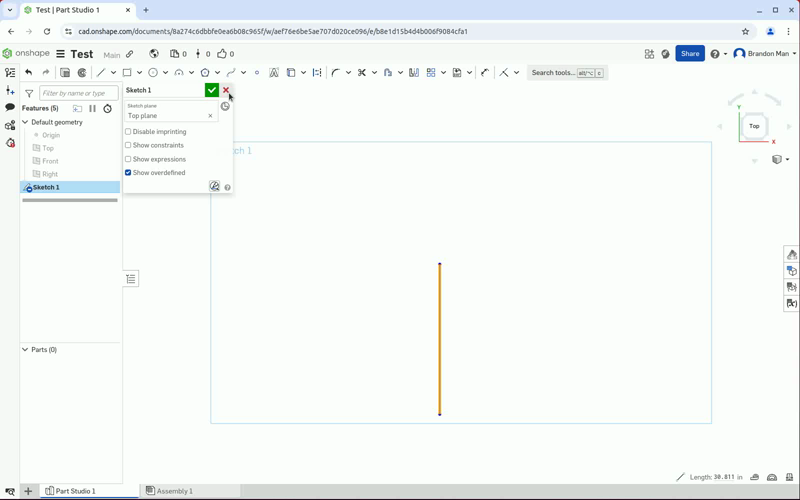
key(shift+h)
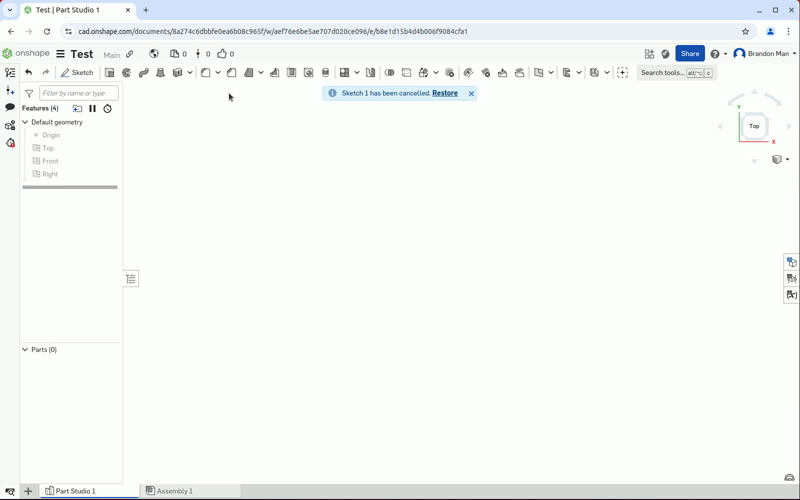
mouse_move(73, 352)
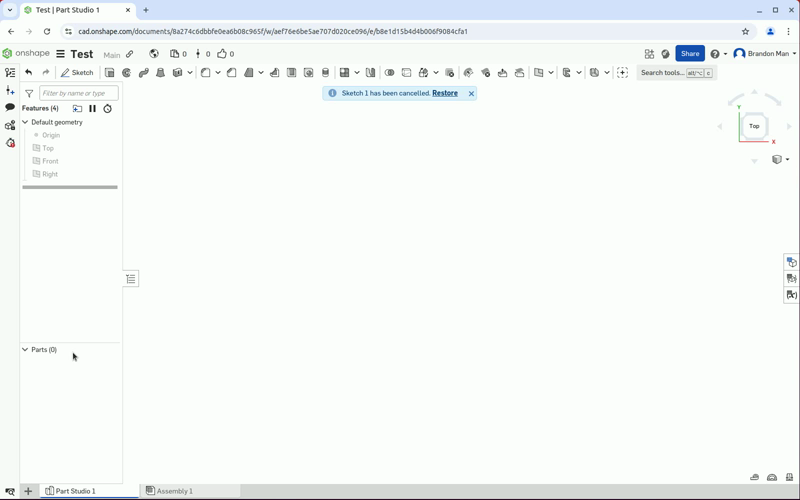
key(y)
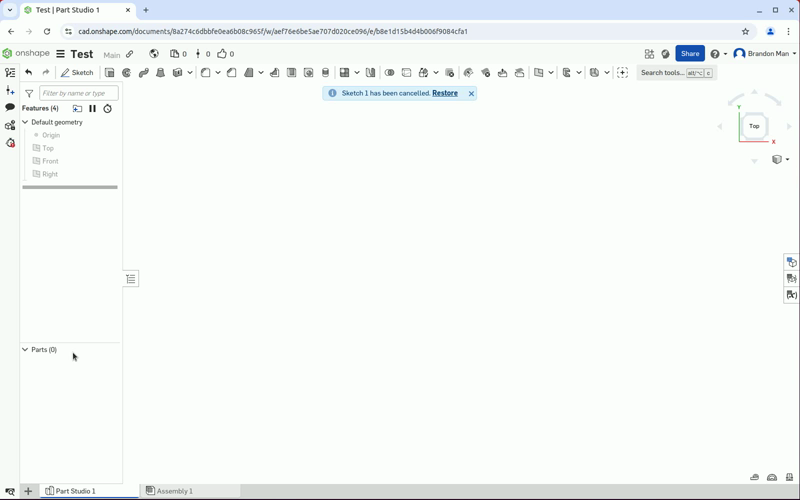
key(shift+p)
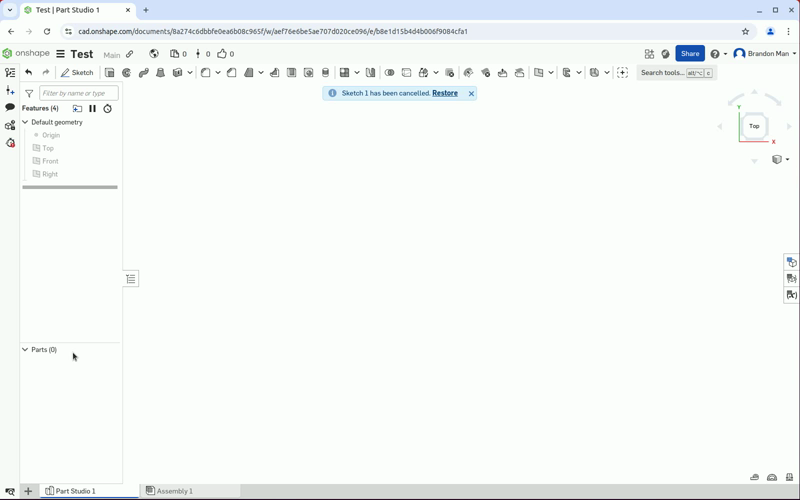
key(space)
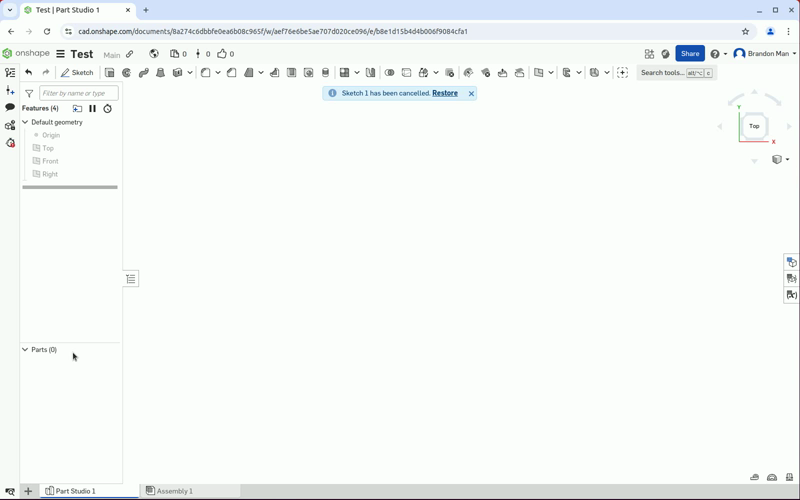
key_down(shift)
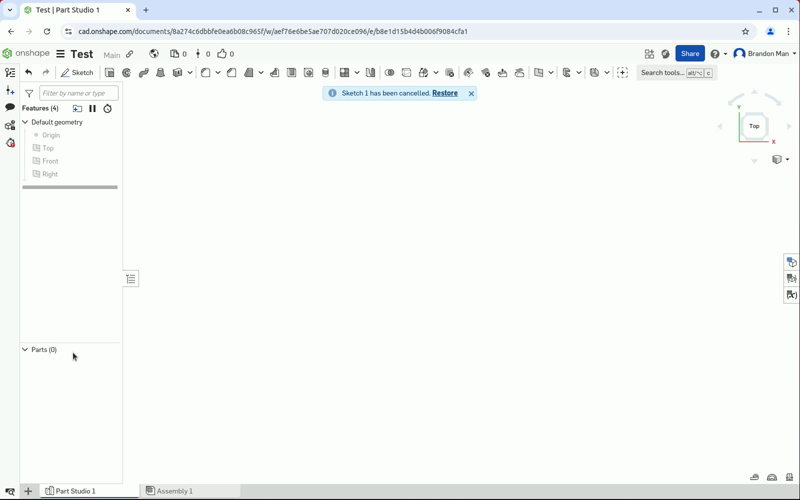
key(up)
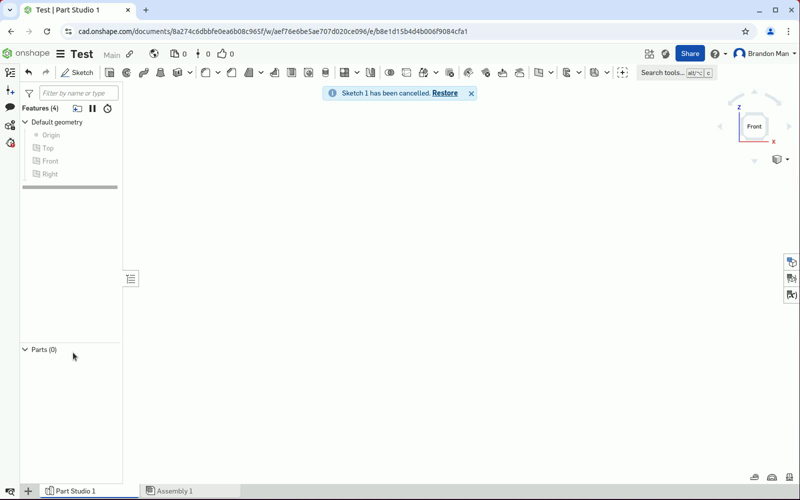
key_up(shift)
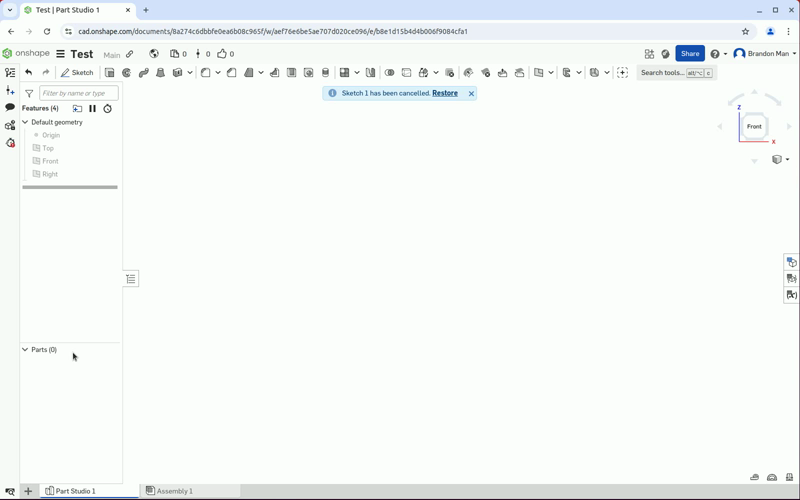
mouse_move(73, 352)
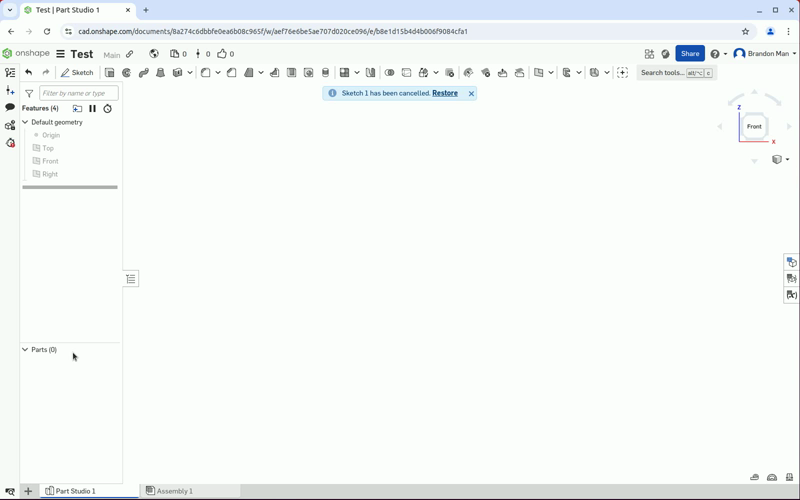
key(shift+y)
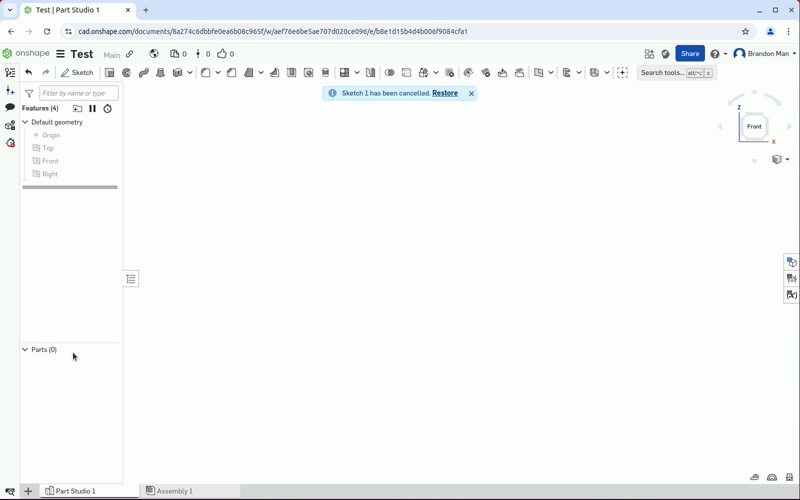
key(shift+s)
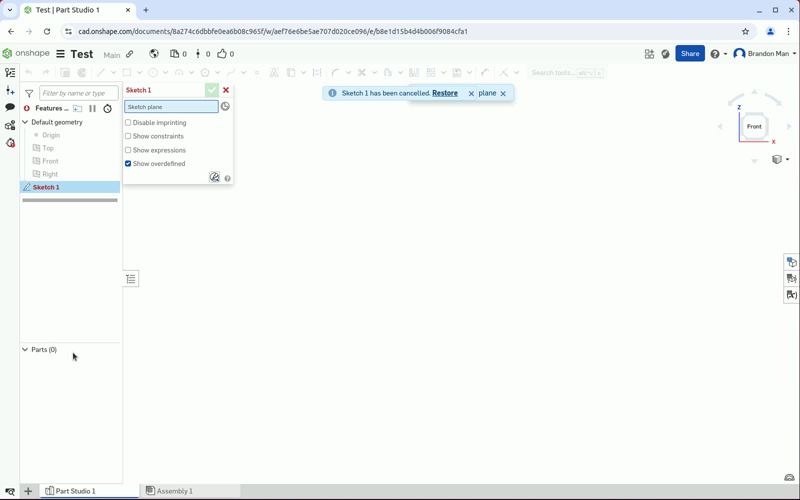
mouse_move(73, 163)
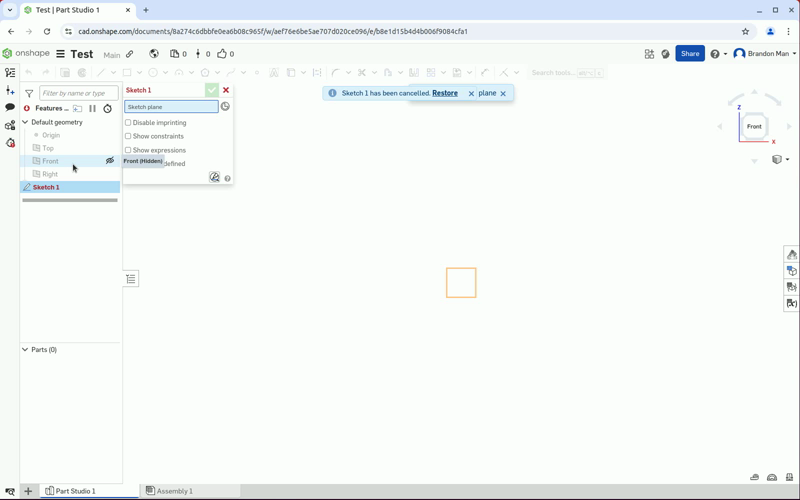
click(73, 163)
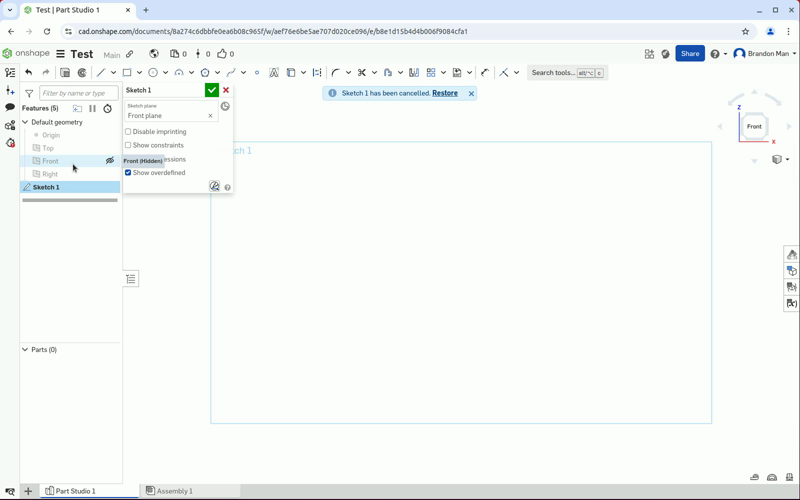
mouse_move(73, 352)
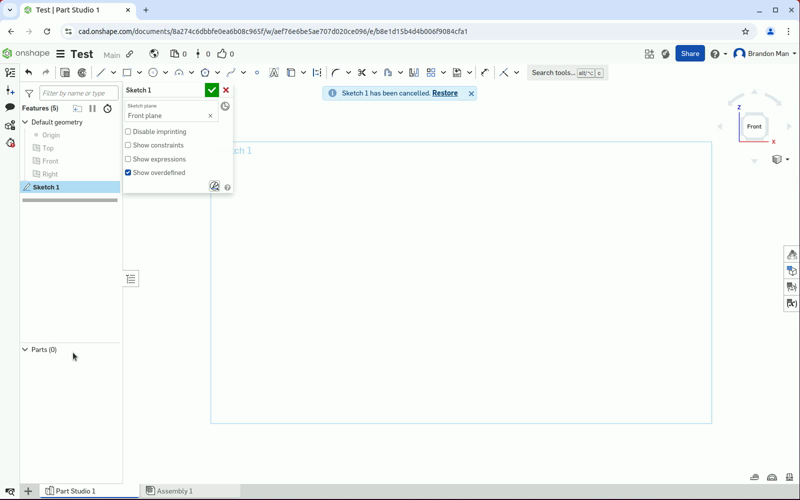
key(y)
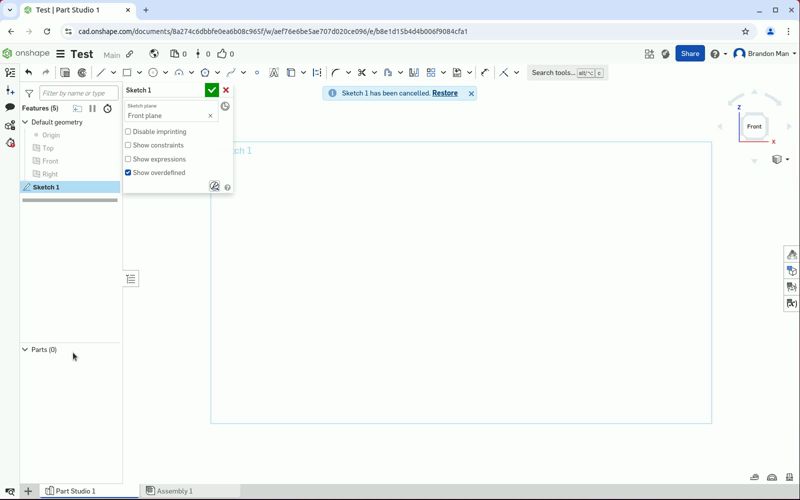
key(c)
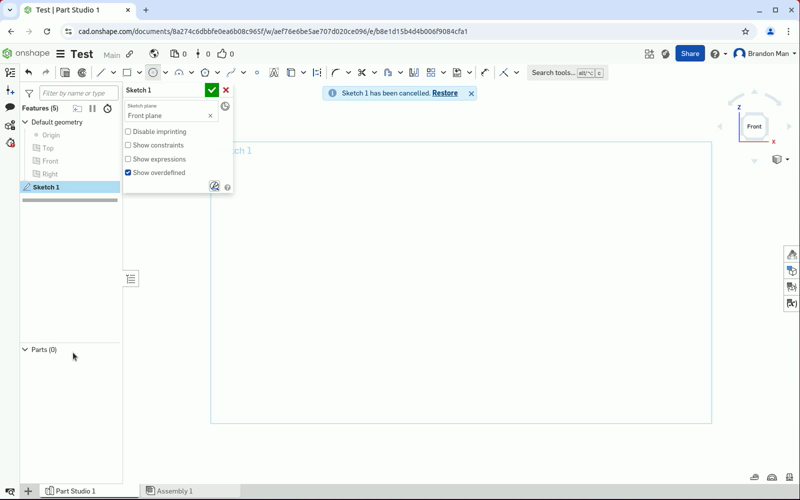
key_down(shift)
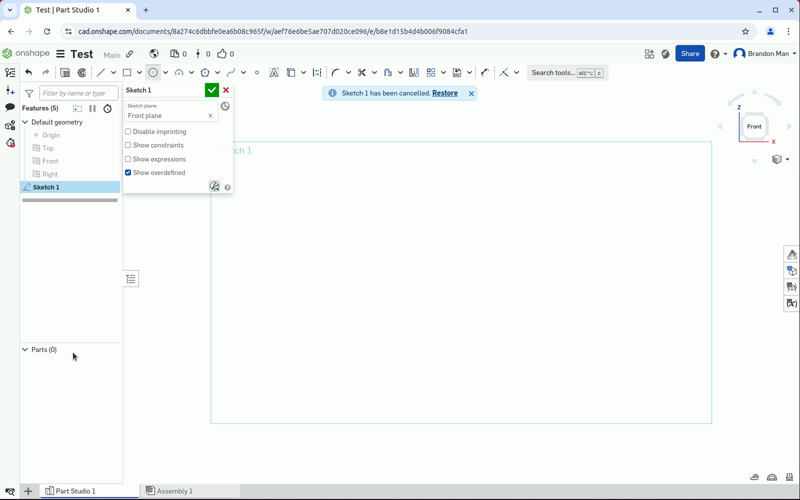
mouse_move(460, 186)
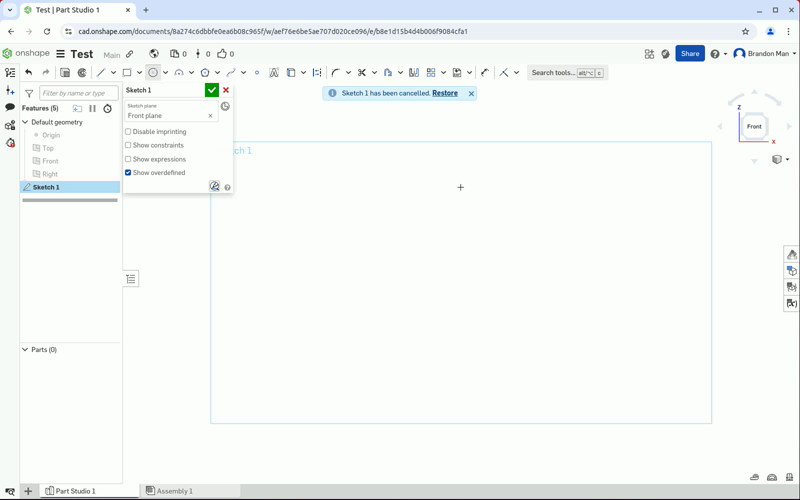
click(460, 186)
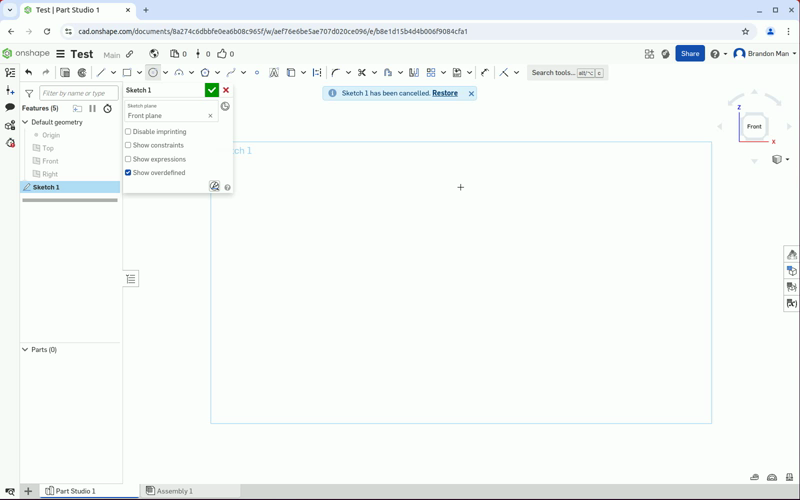
key_up(shift)
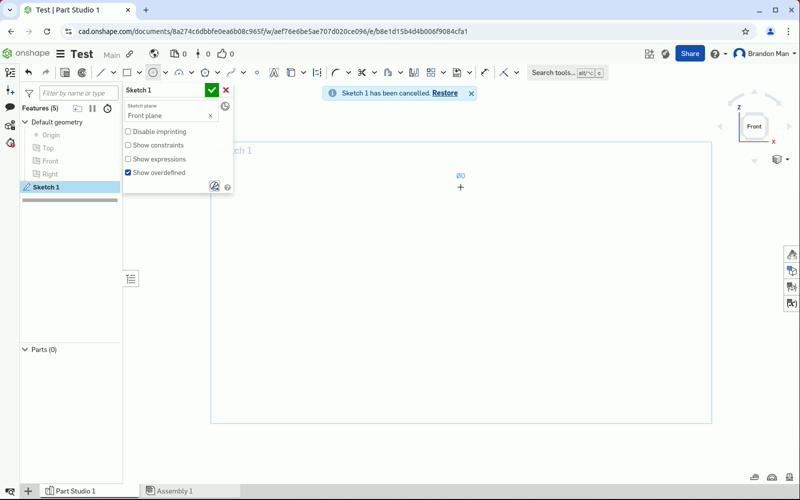
mouse_move(477, 186)
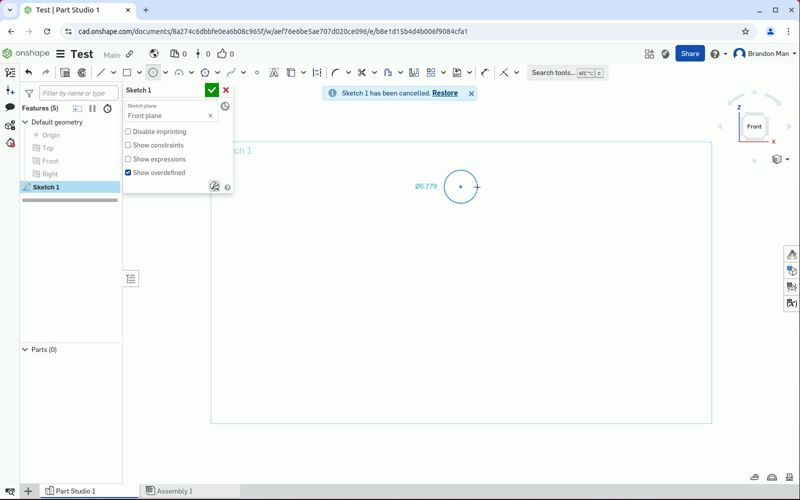
click(477, 186)
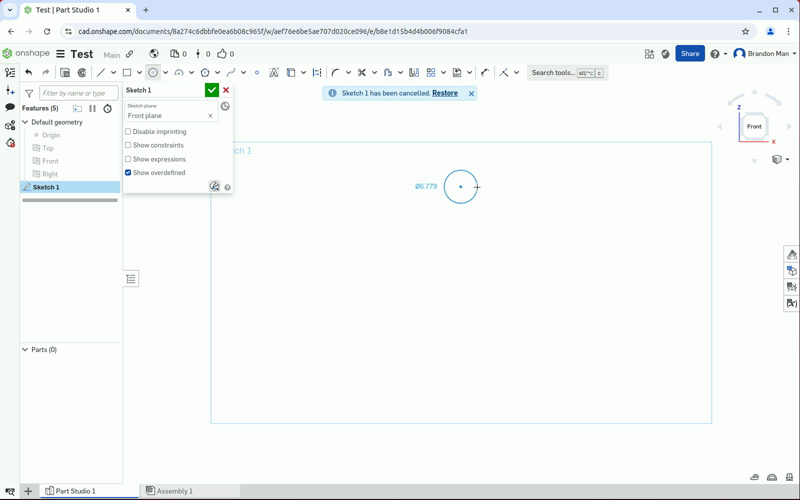
key(esc)
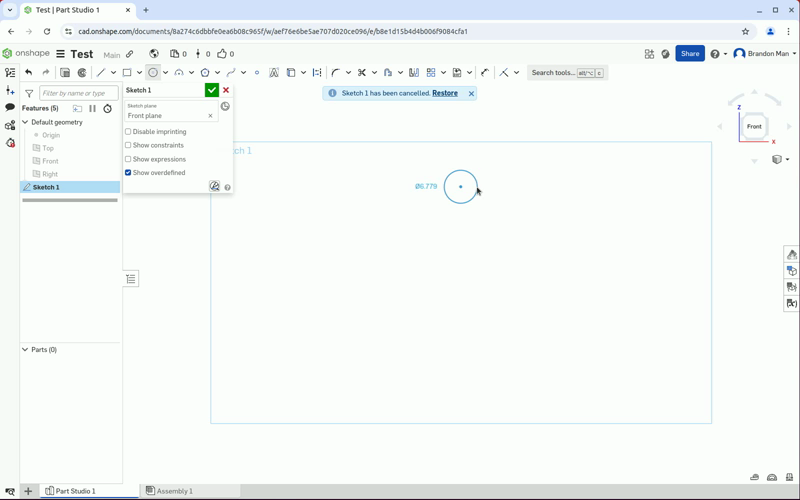
key(c)
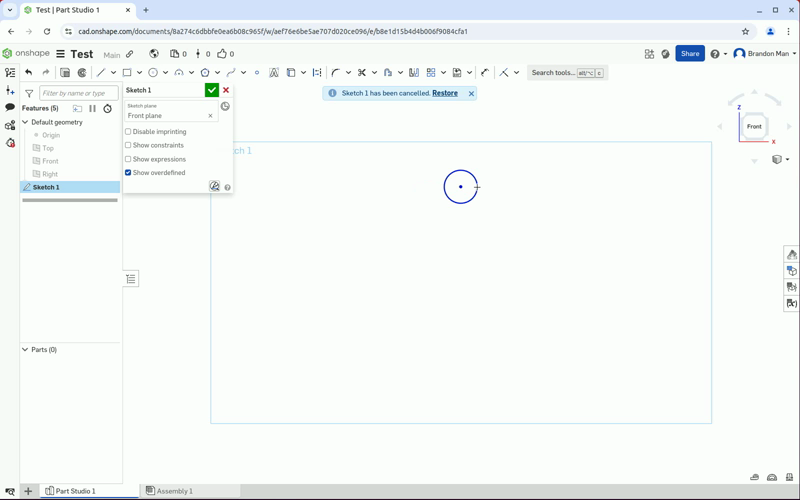
key_down(shift)
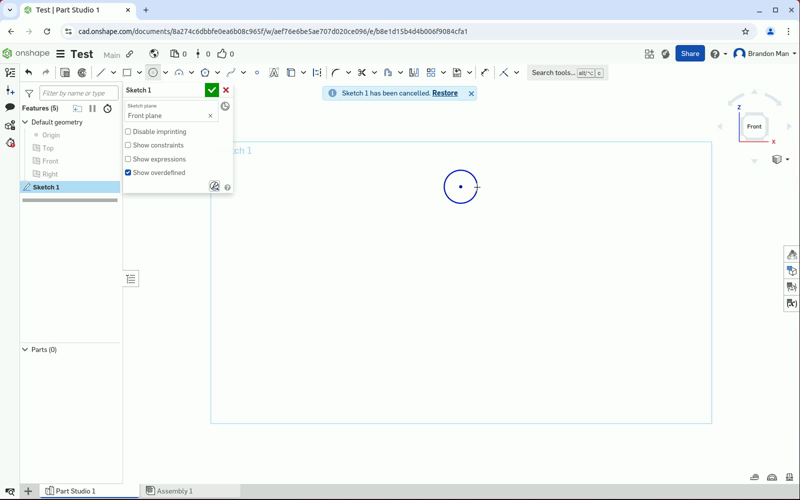
mouse_move(460, 186)
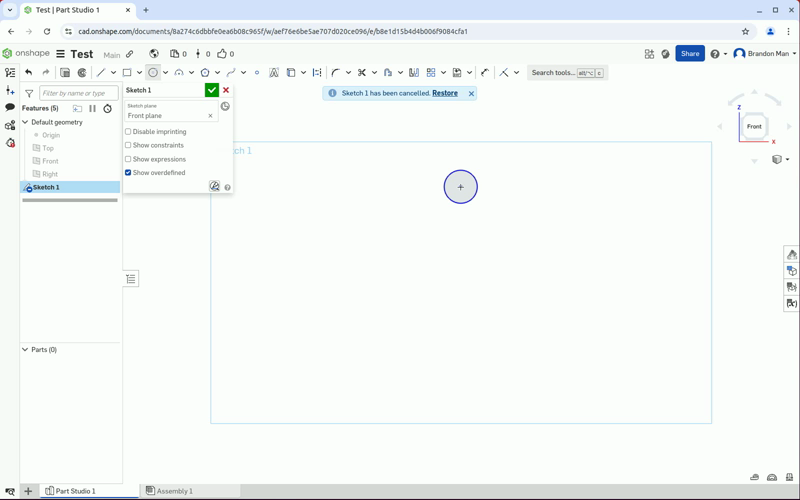
click(460, 186)
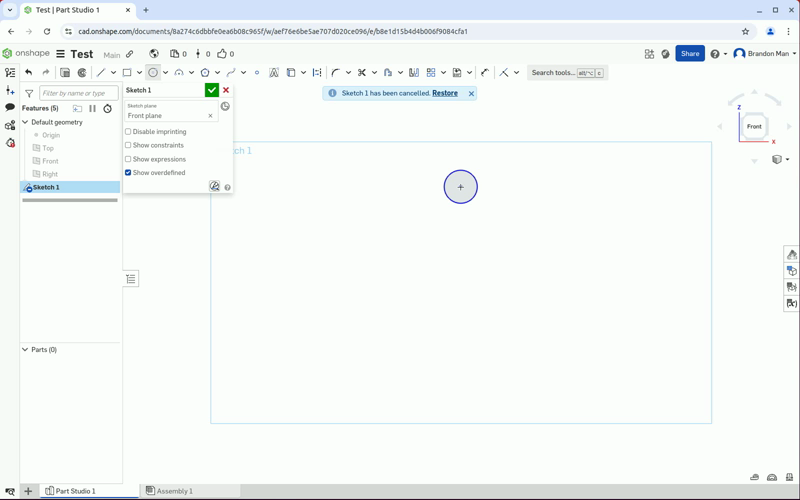
key_up(shift)
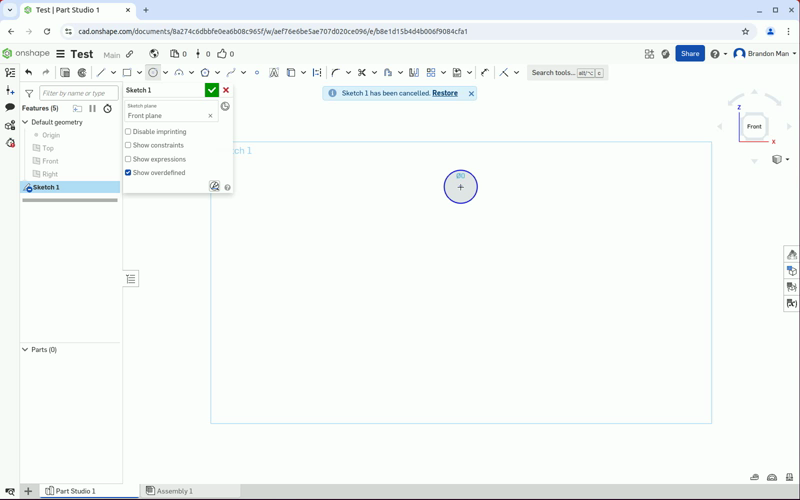
mouse_move(468, 186)
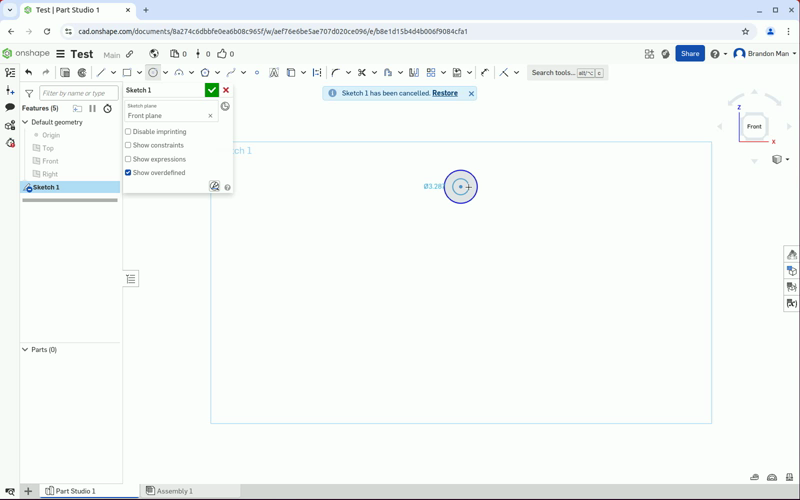
click(468, 186)
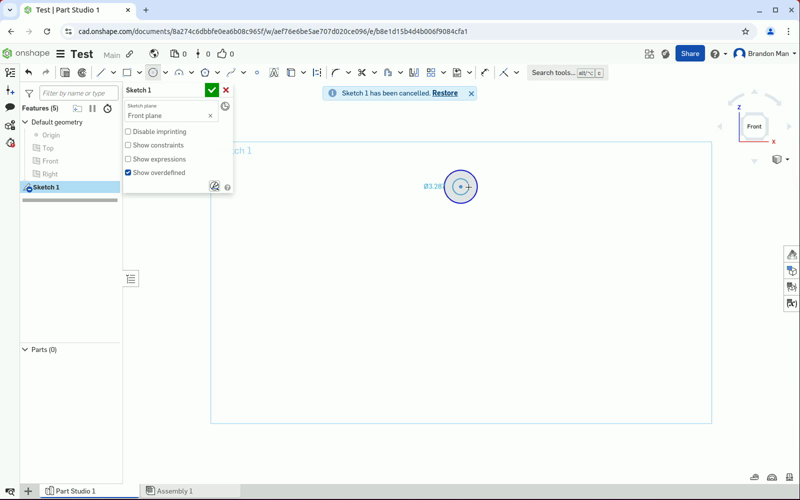
key(esc)
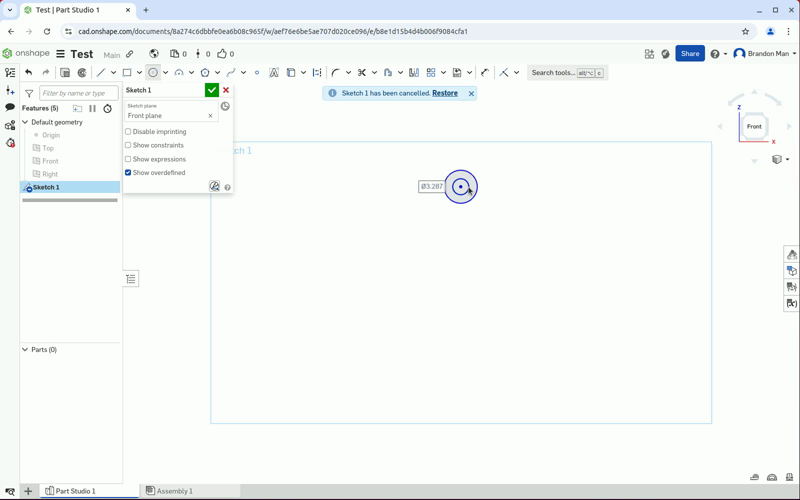
mouse_move(462, 199)
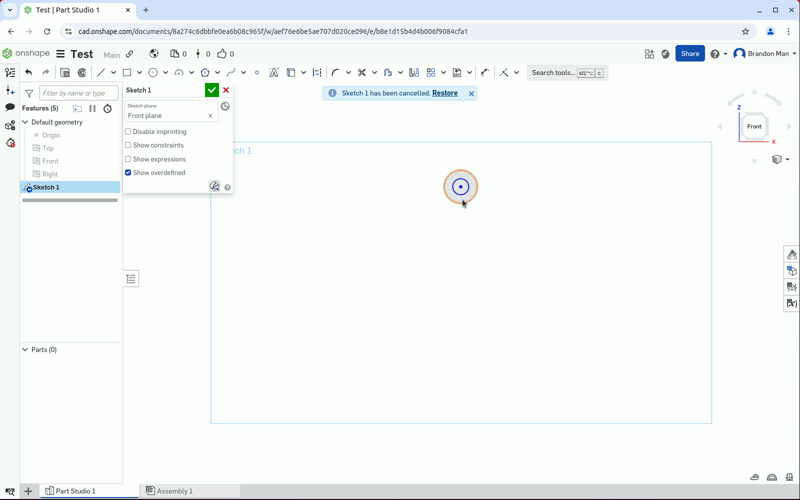
scroll(6)
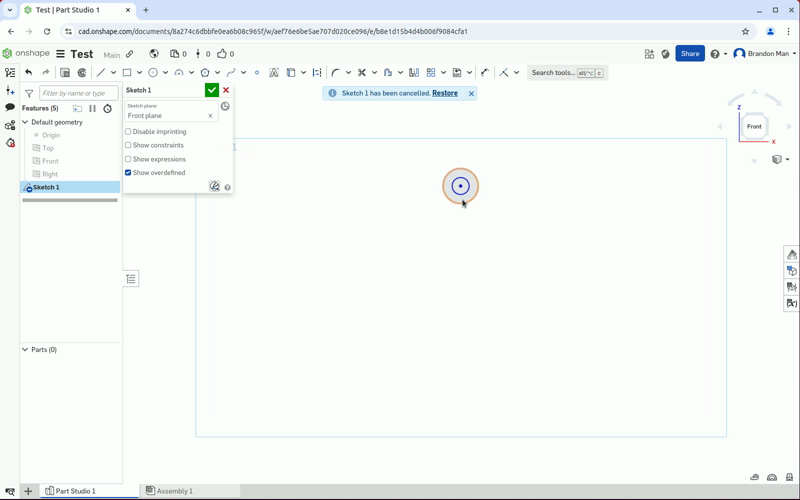
scroll(6)
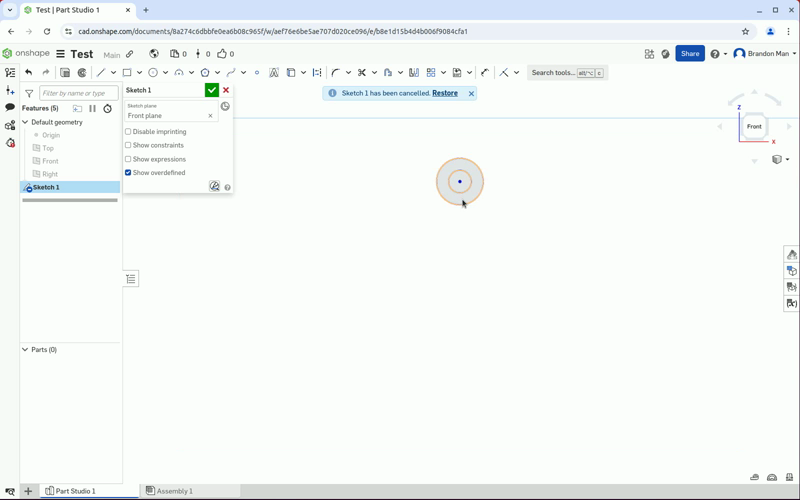
scroll(6)
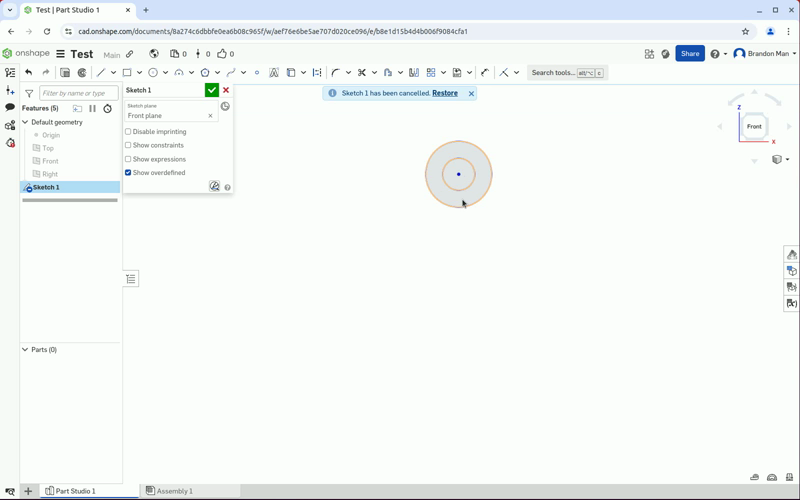
scroll(6)
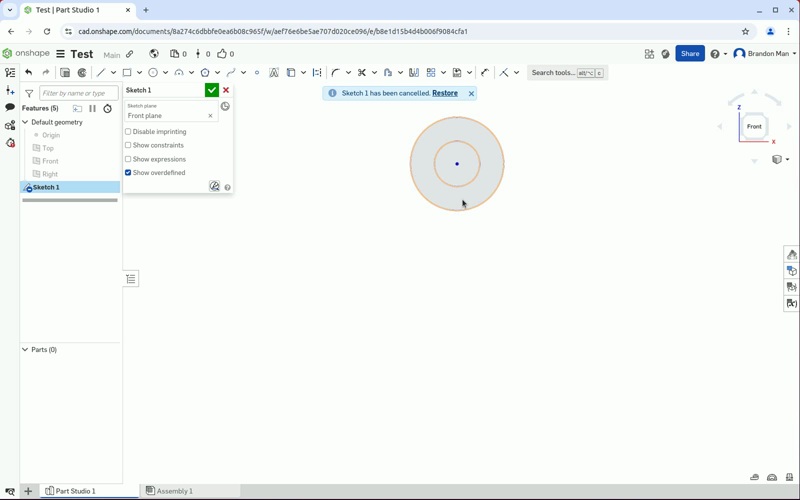
scroll(6)
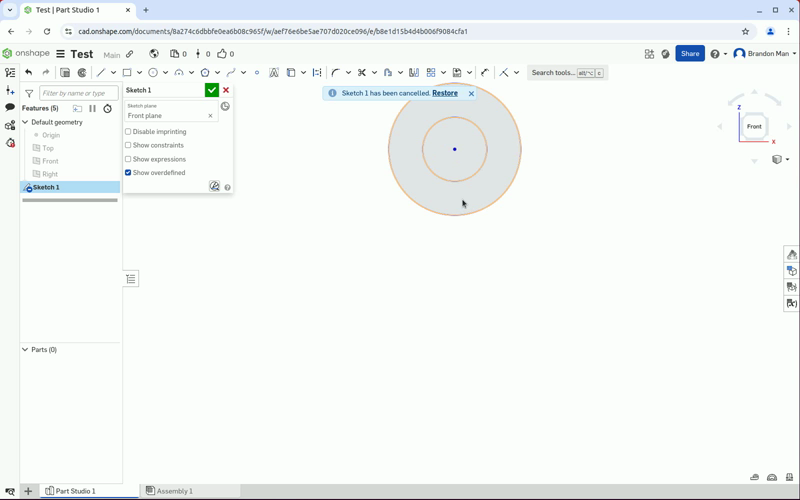
scroll(6)
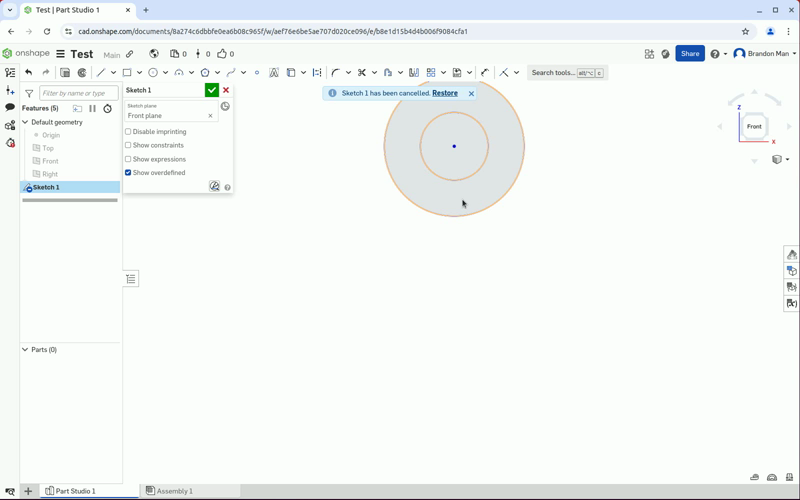
scroll(6)
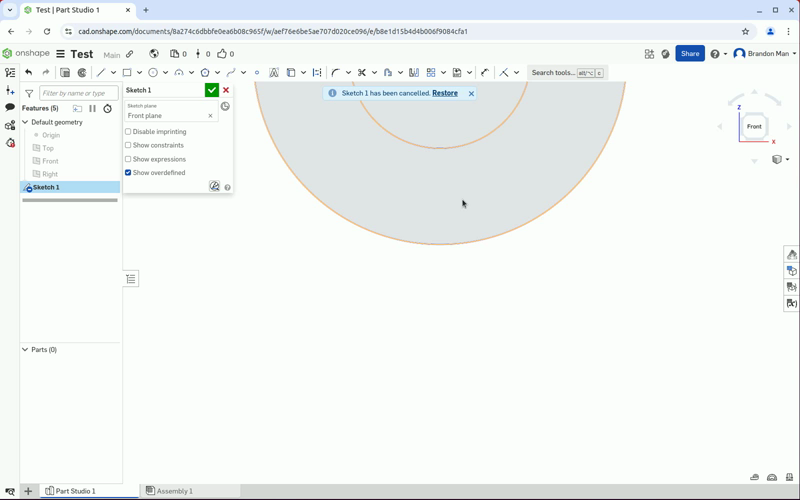
click(462, 199)
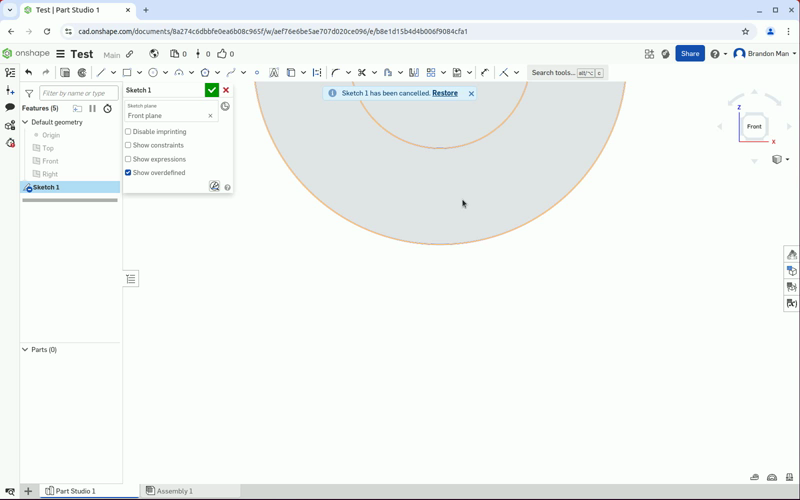
scroll(-6)
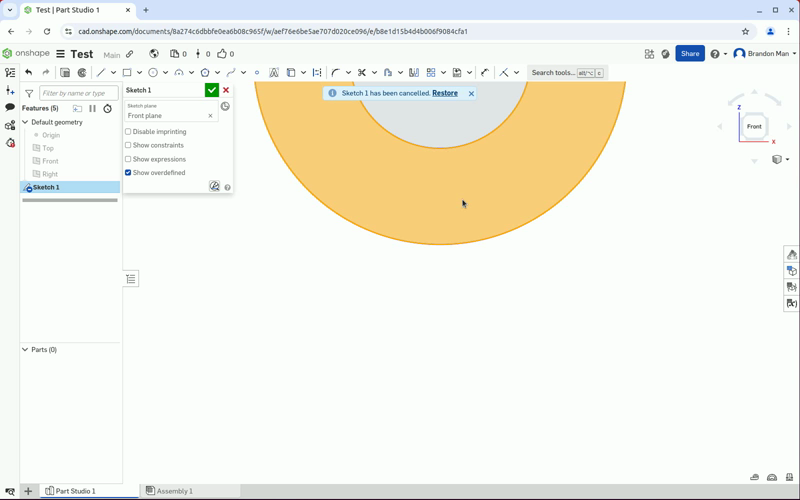
scroll(-6)
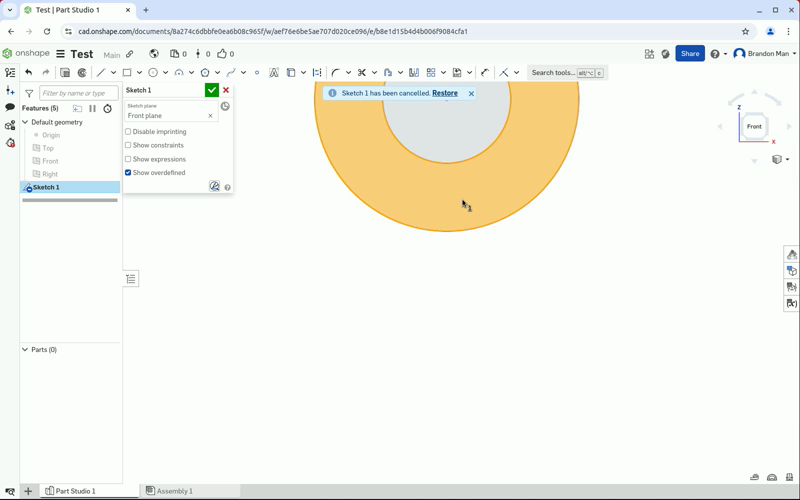
scroll(-6)
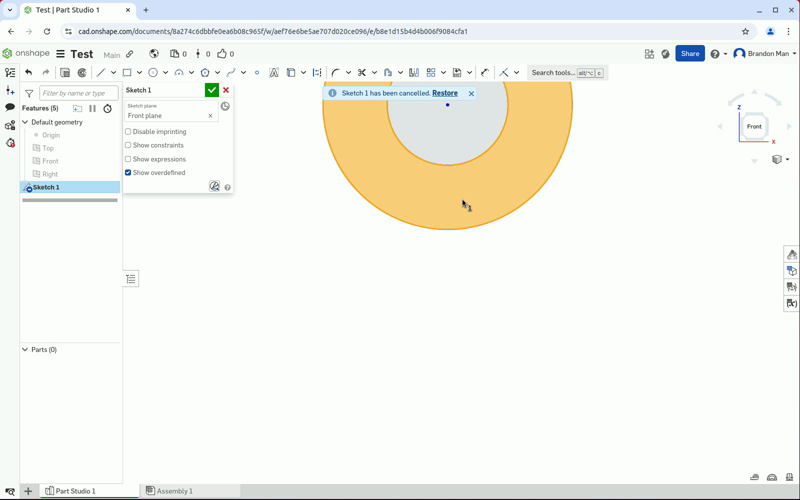
scroll(-6)
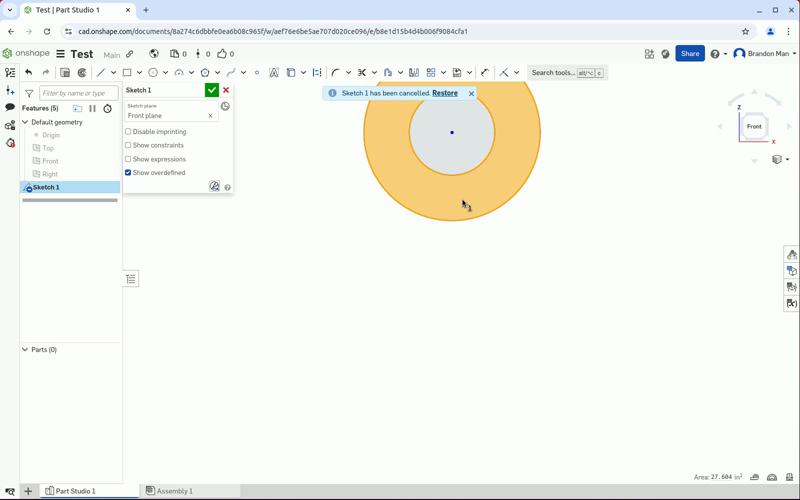
scroll(-6)
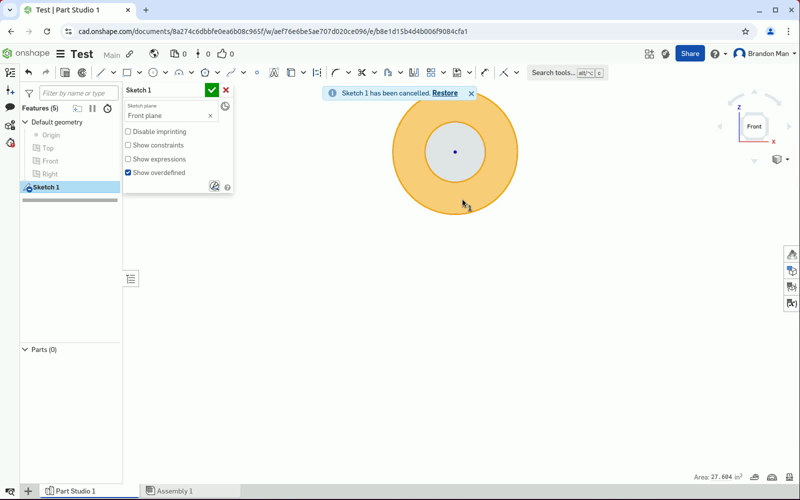
scroll(-6)
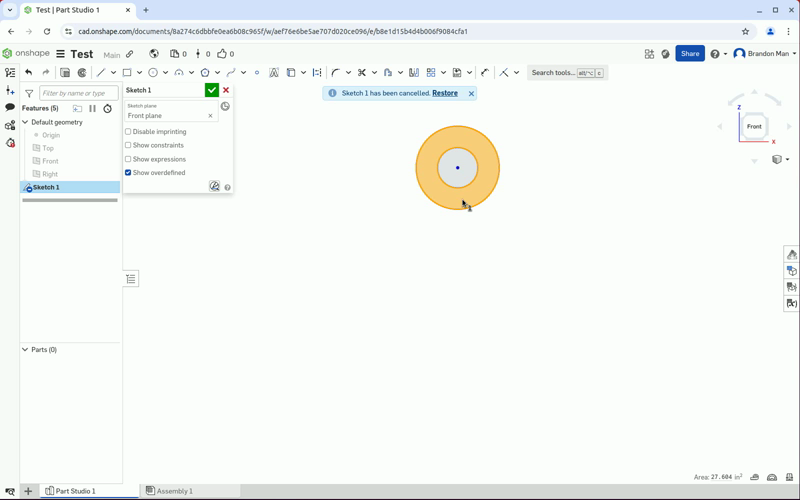
scroll(-6)
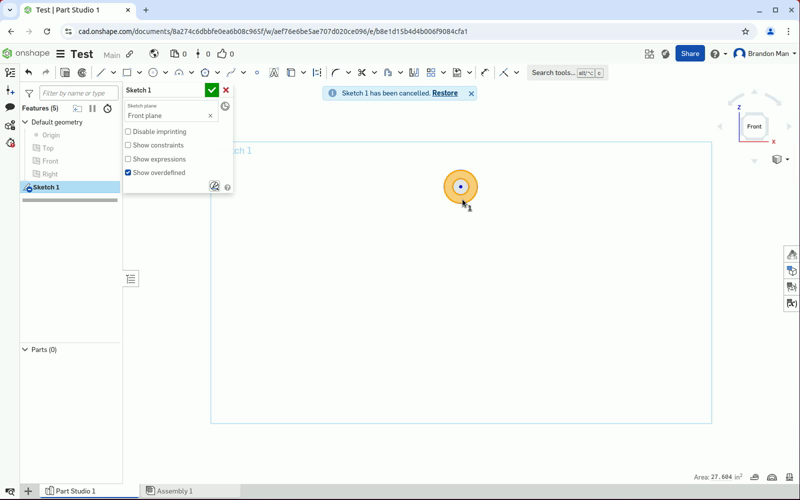
mouse_move(73, 352)
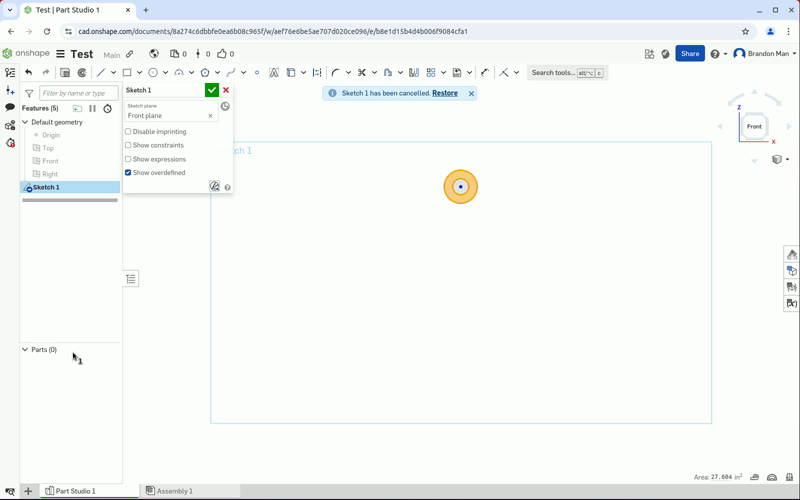
key(shift+y)
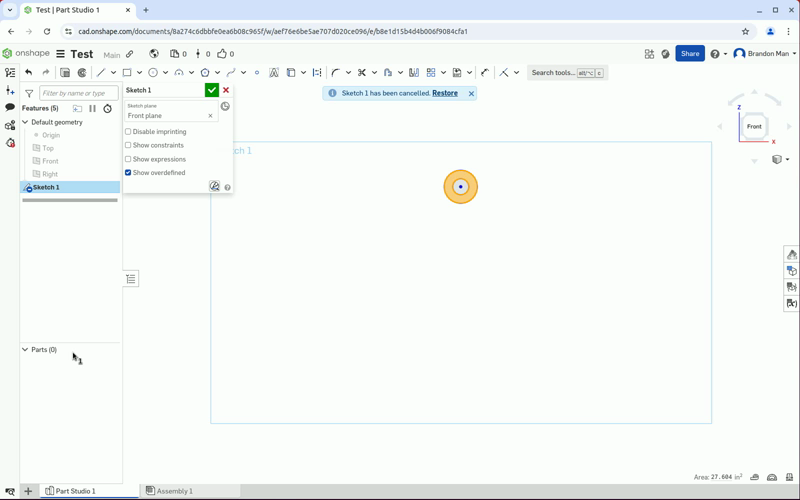
key(shift+e)
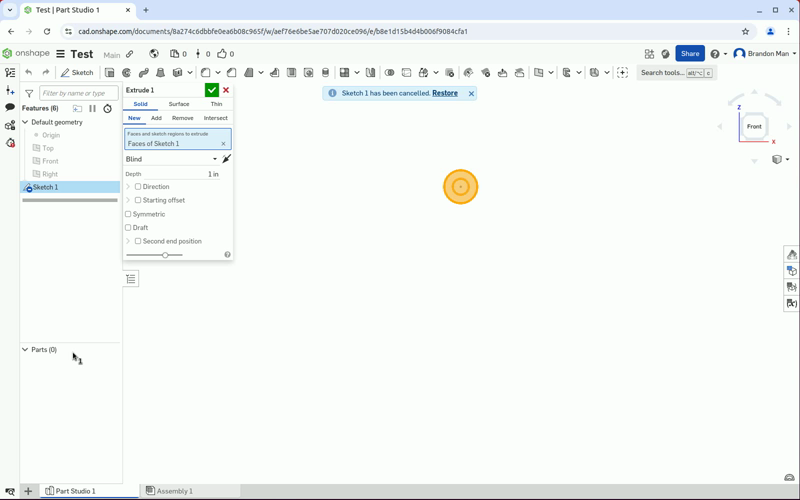
mouse_move(143, 106)
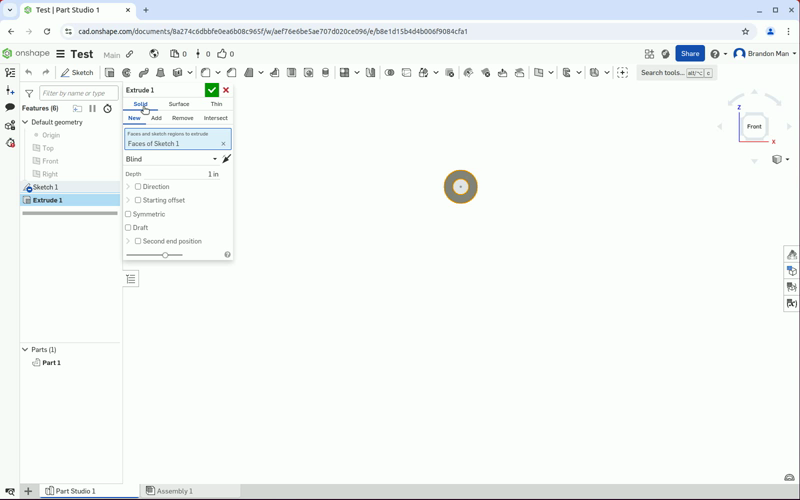
click(143, 106)
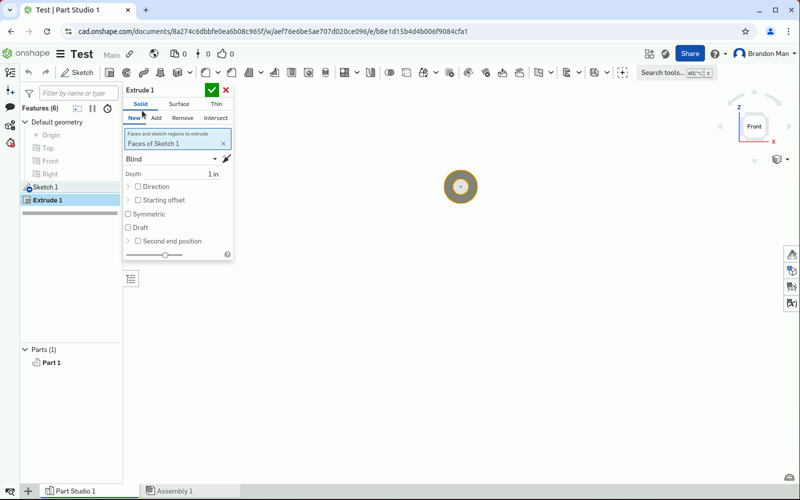
mouse_move(137, 120)
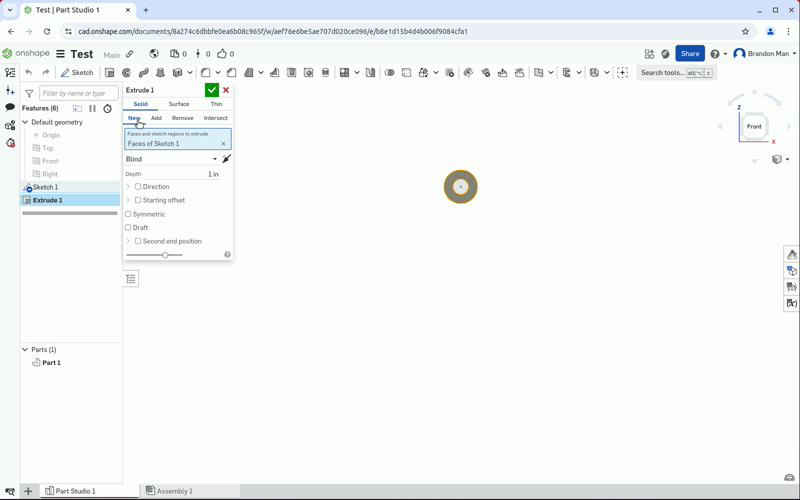
click(137, 120)
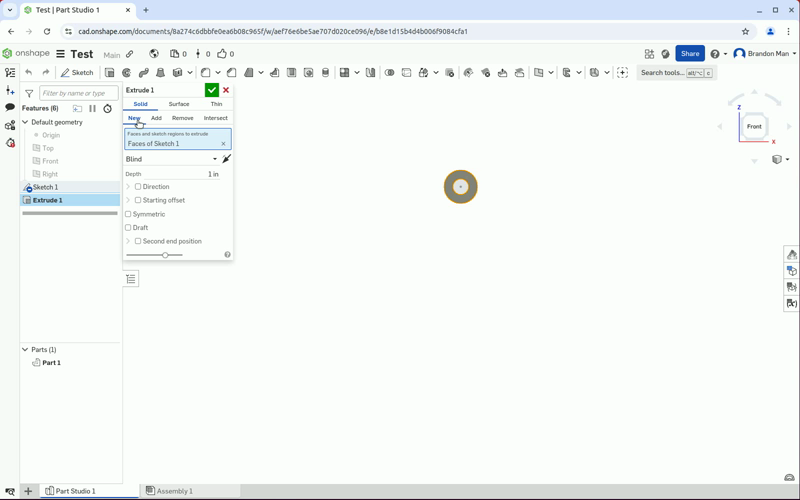
key(tab, 4)
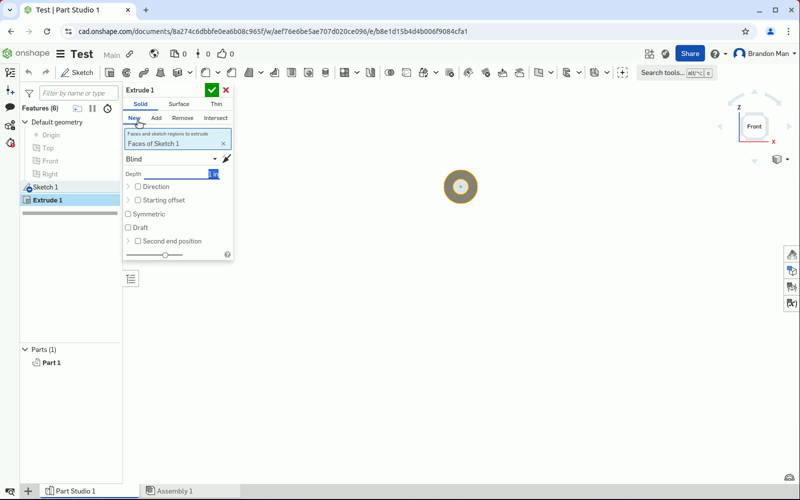
text(0.722)
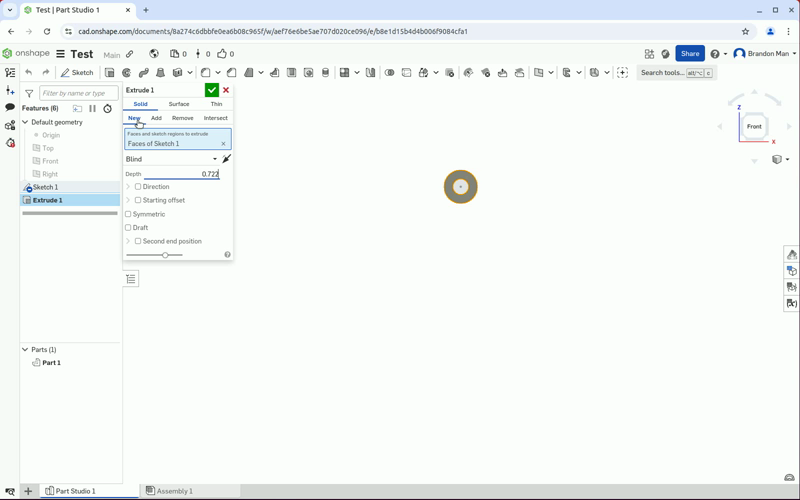
key(enter)
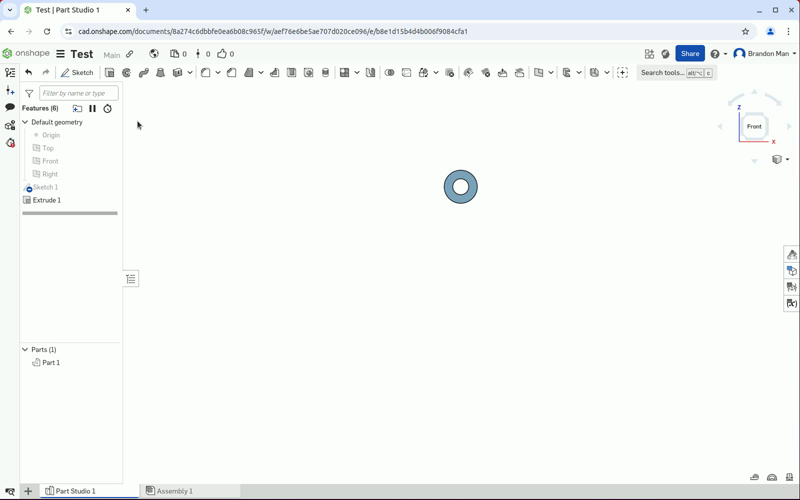
key(shift+h)
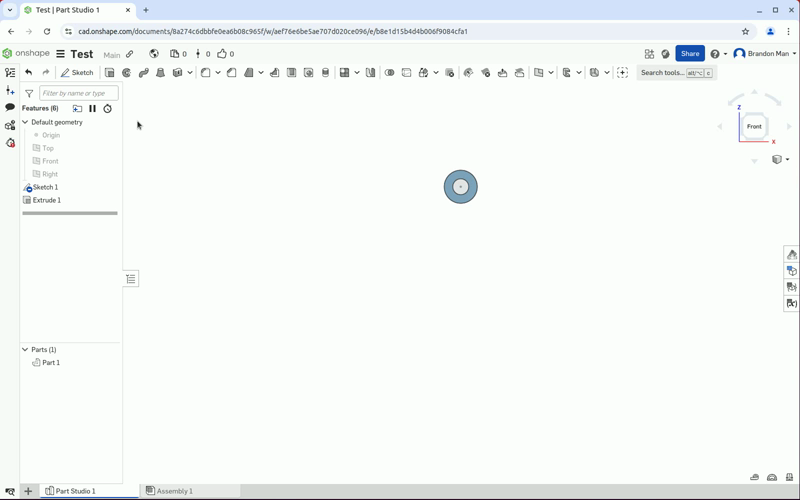
key(shift+h)
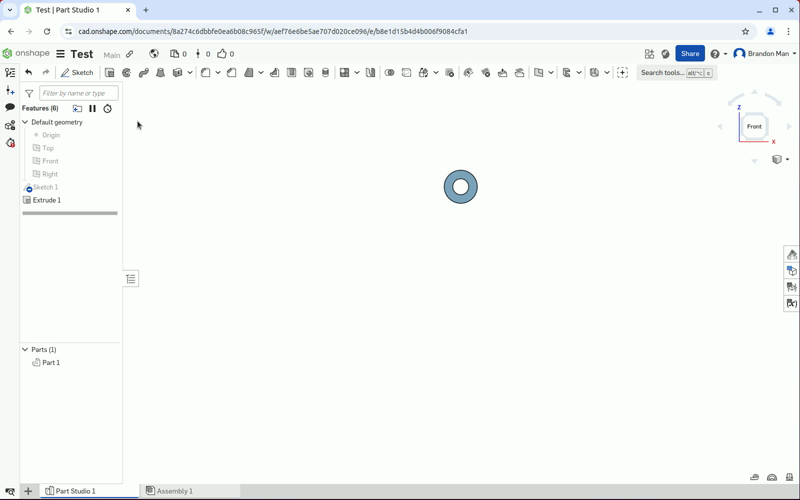
mouse_move(73, 189)
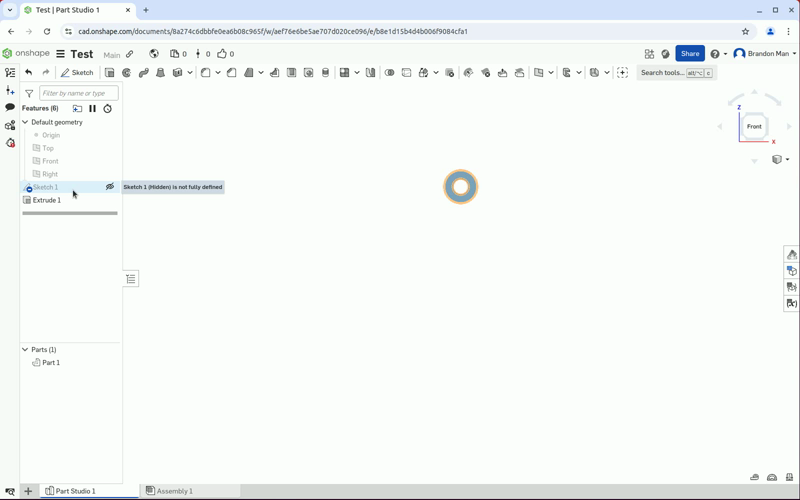
click(73, 189)
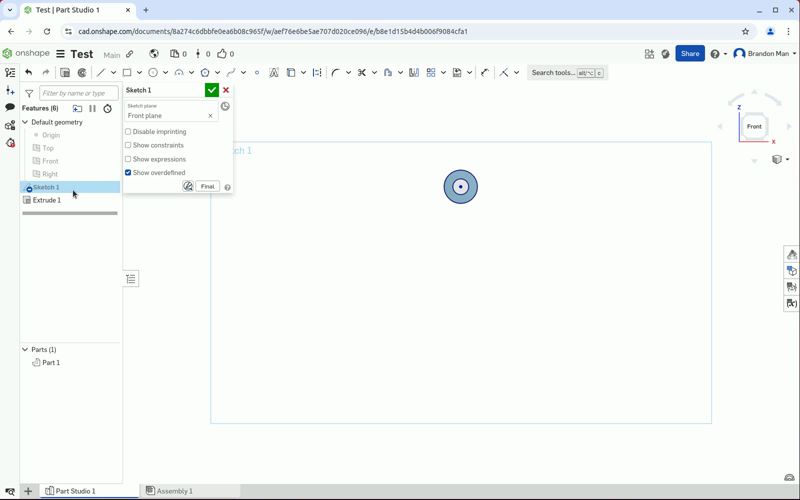
mouse_move(229, 92)
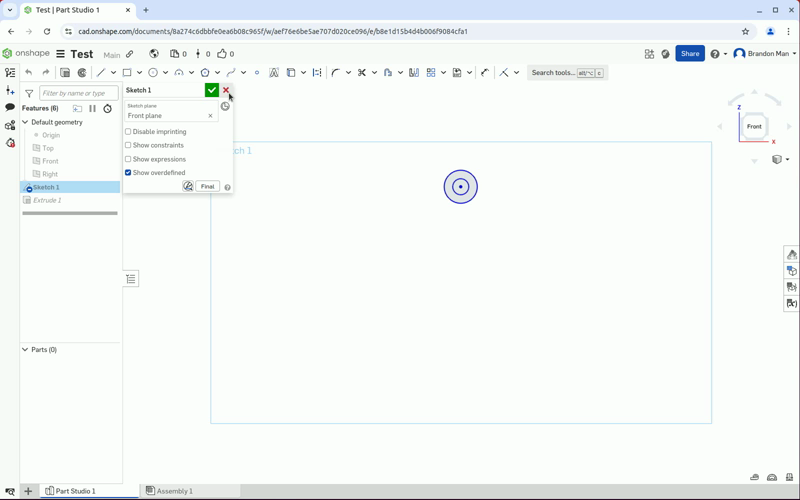
click(229, 92)
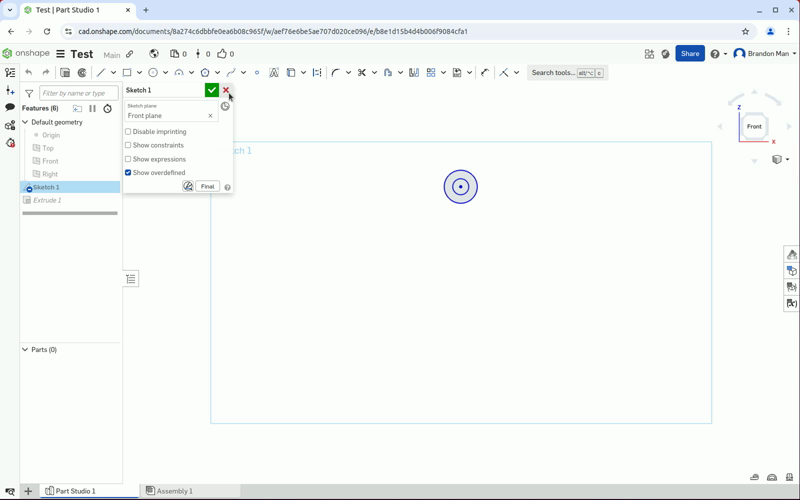
key(shift+s)
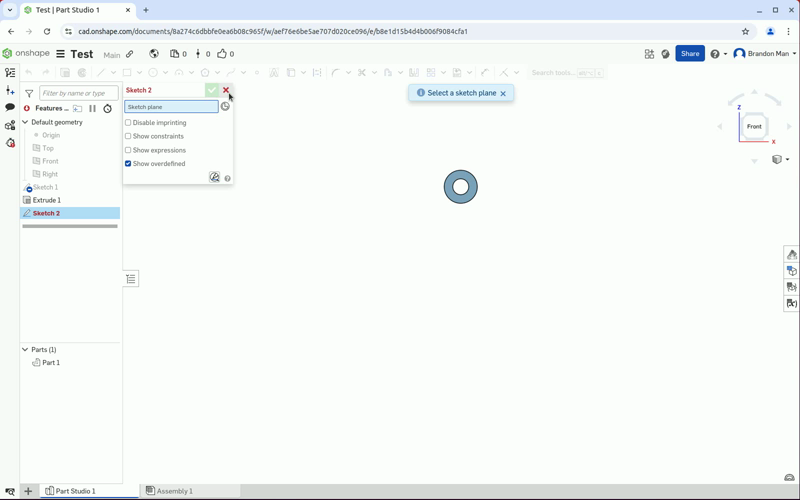
mouse_move(73, 163)
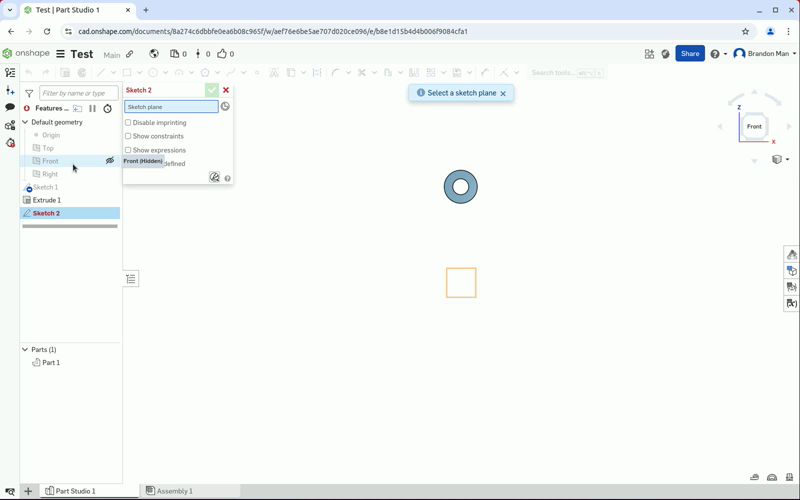
click(73, 163)
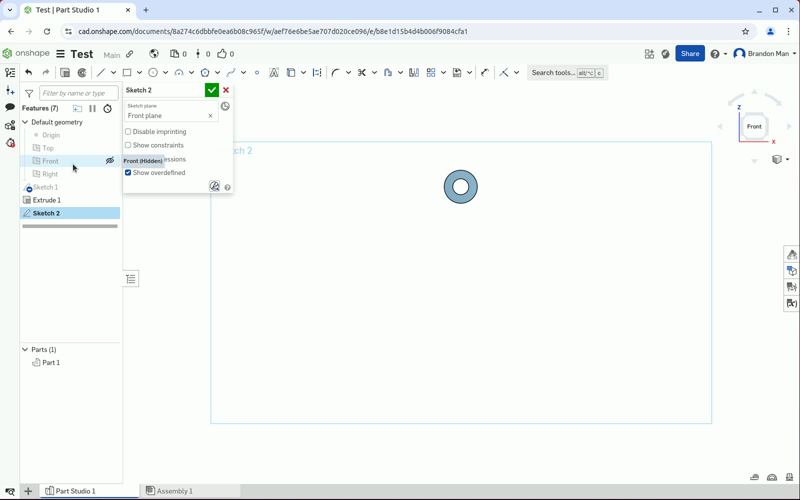
mouse_move(73, 352)
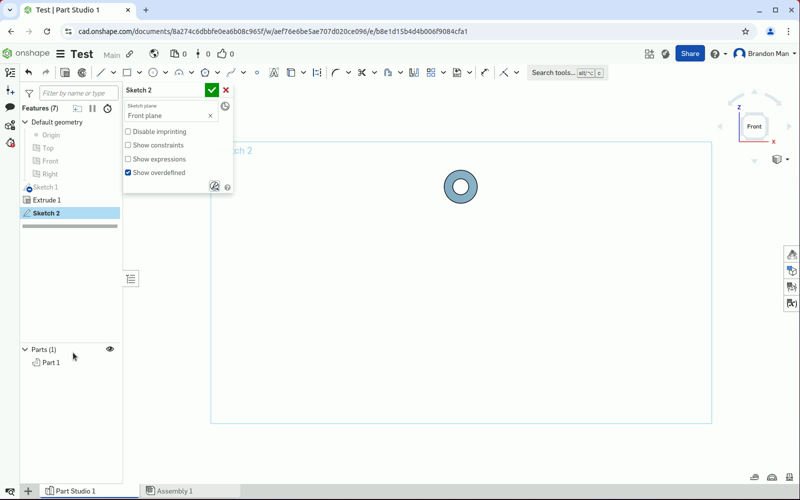
key(y)
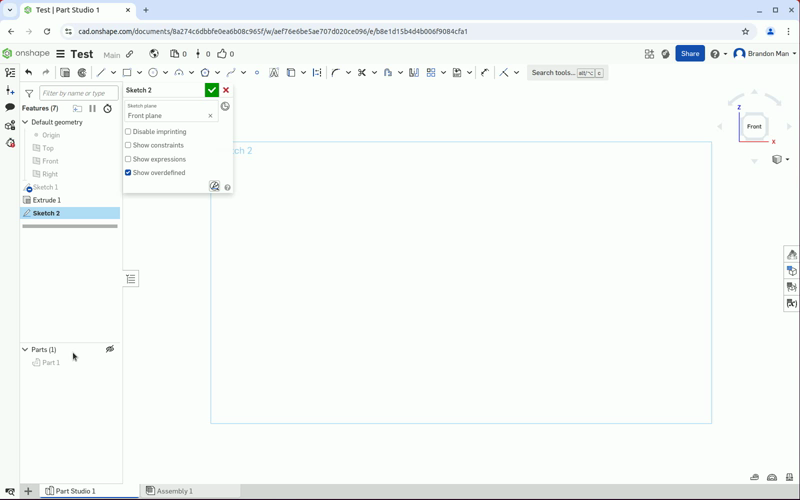
key(a)
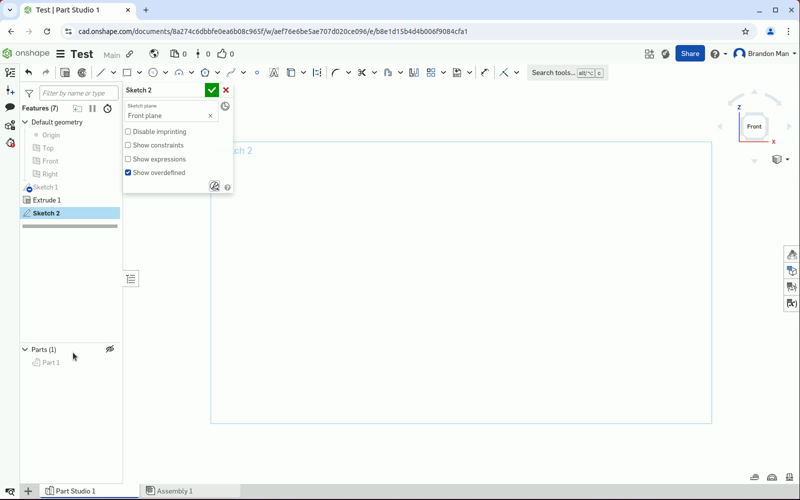
key_down(shift)
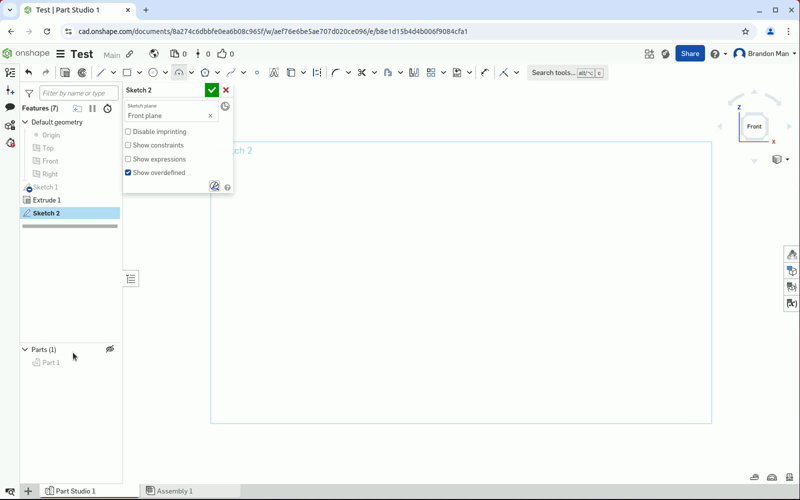
mouse_move(444, 379)
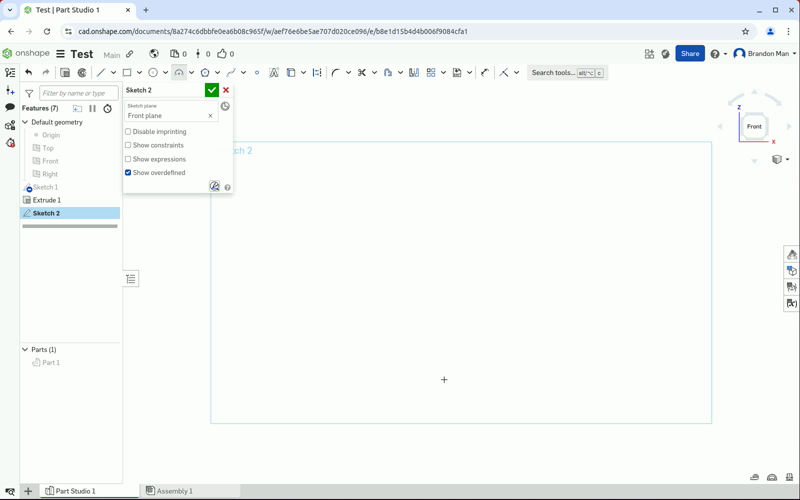
click(444, 379)
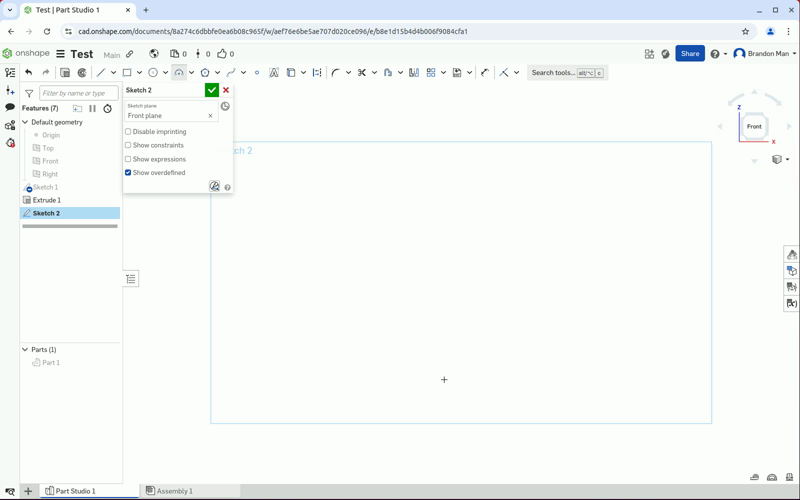
key_up(shift)
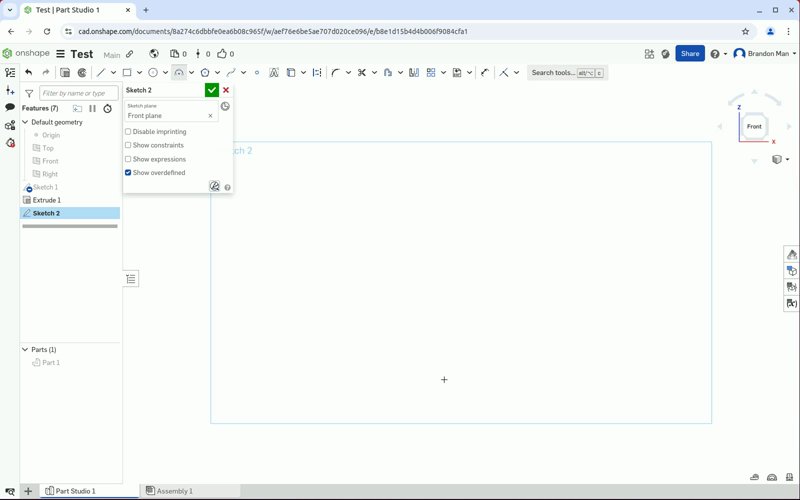
key_down(shift)
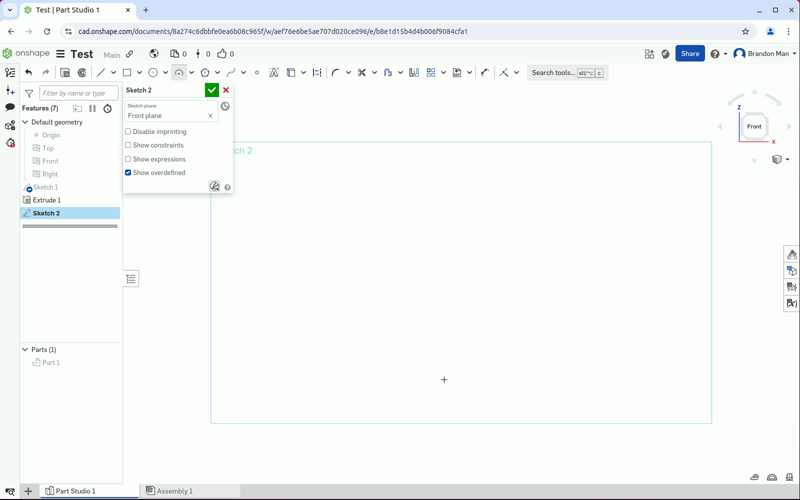
mouse_move(477, 379)
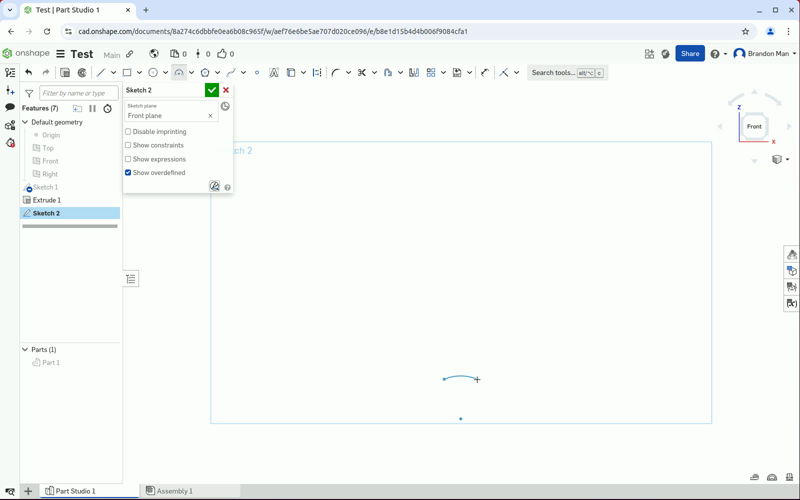
click(477, 379)
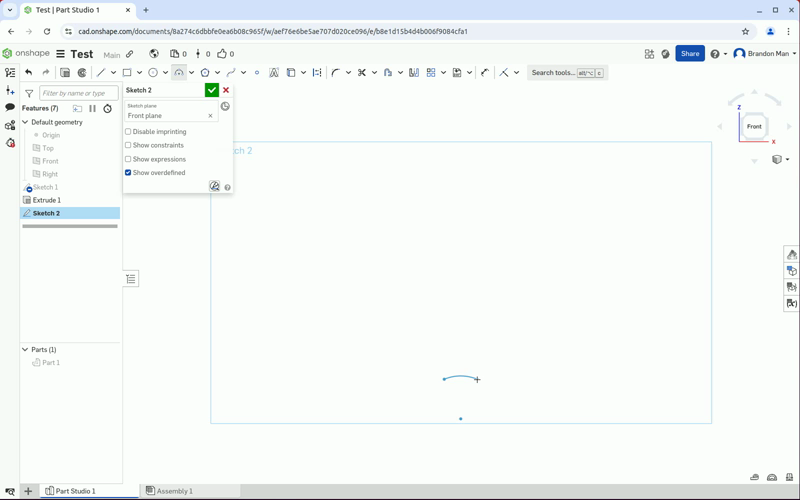
mouse_move(460, 362)
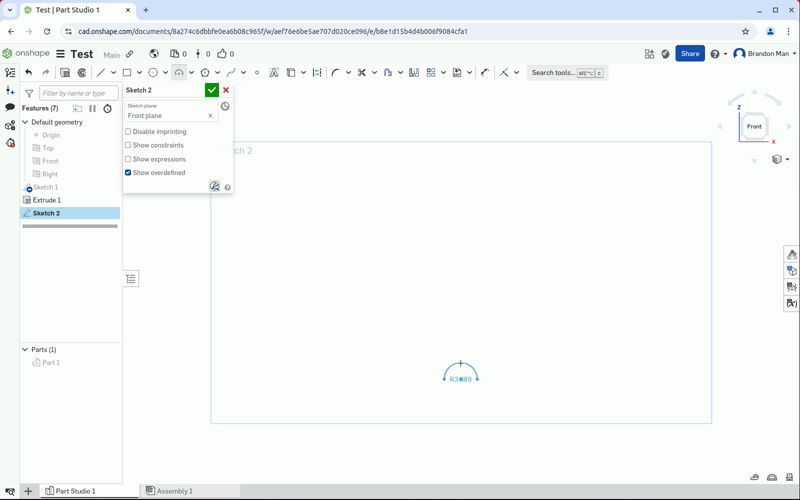
click(460, 362)
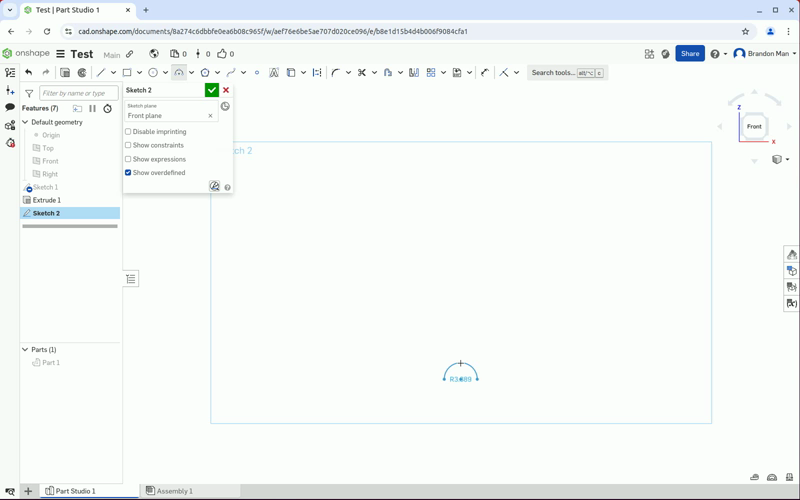
key_up(shift)
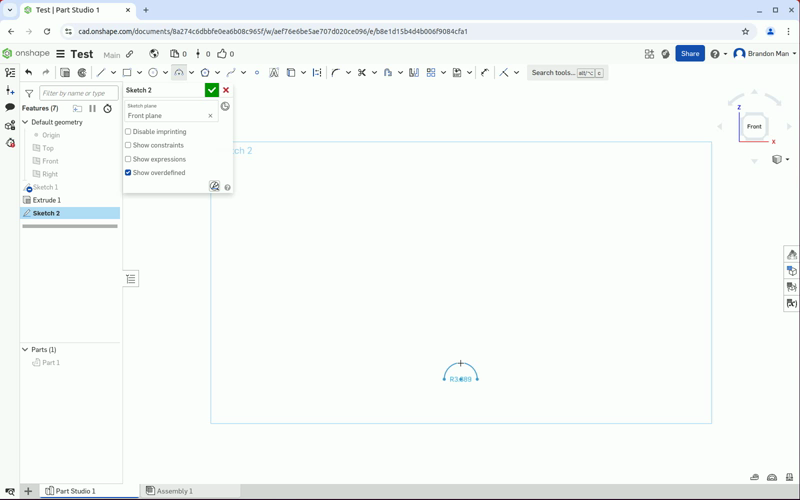
key(esc)
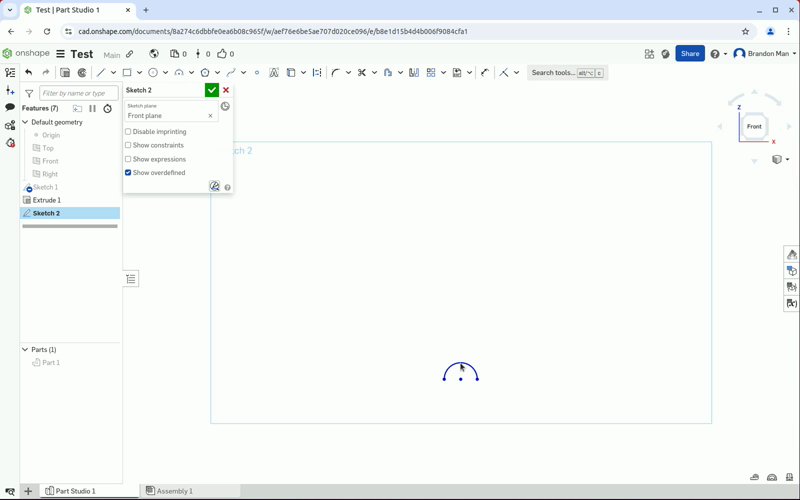
key(l)
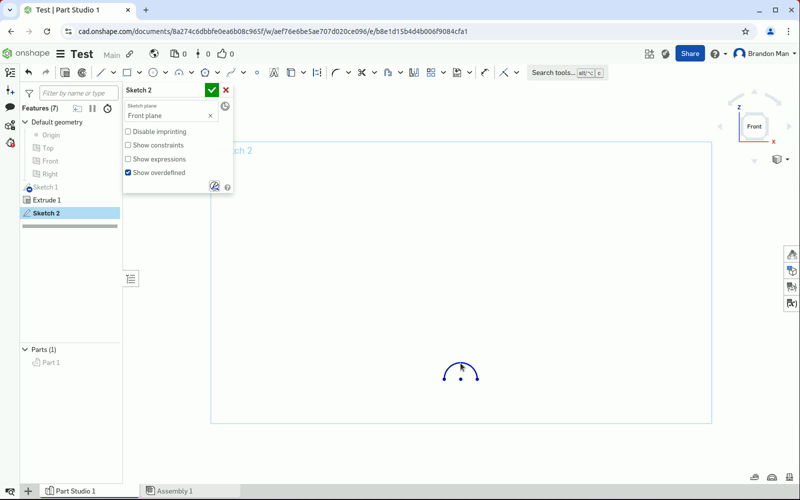
mouse_move(477, 379)
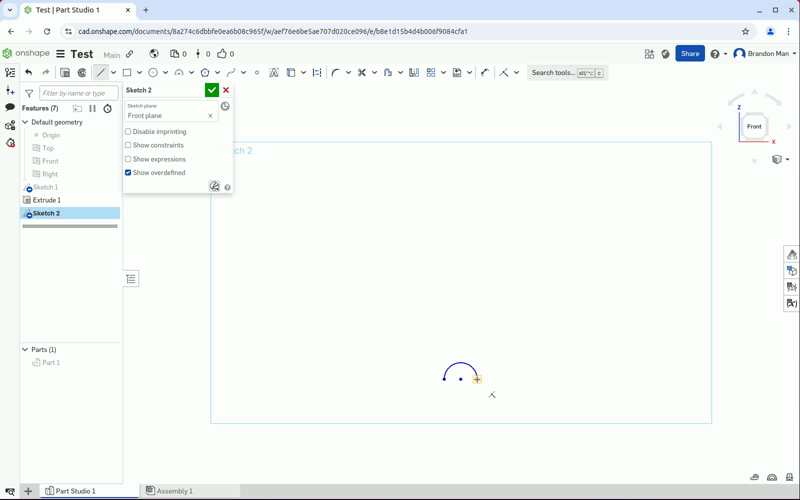
click(477, 379)
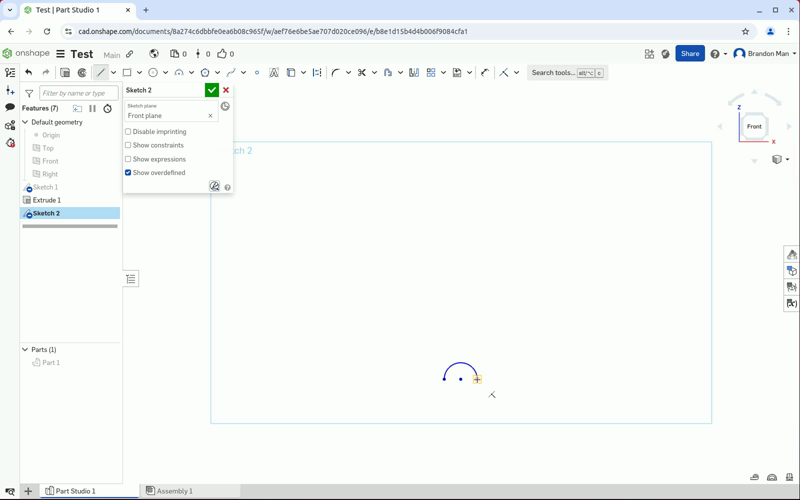
key_down(shift)
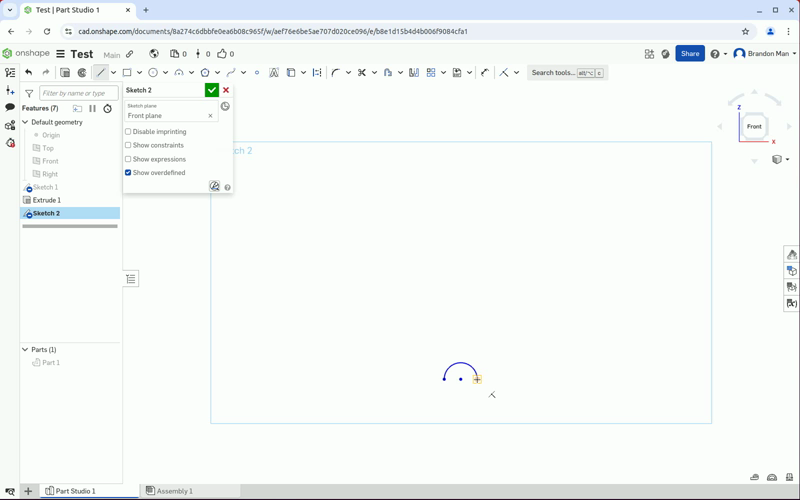
mouse_move(477, 186)
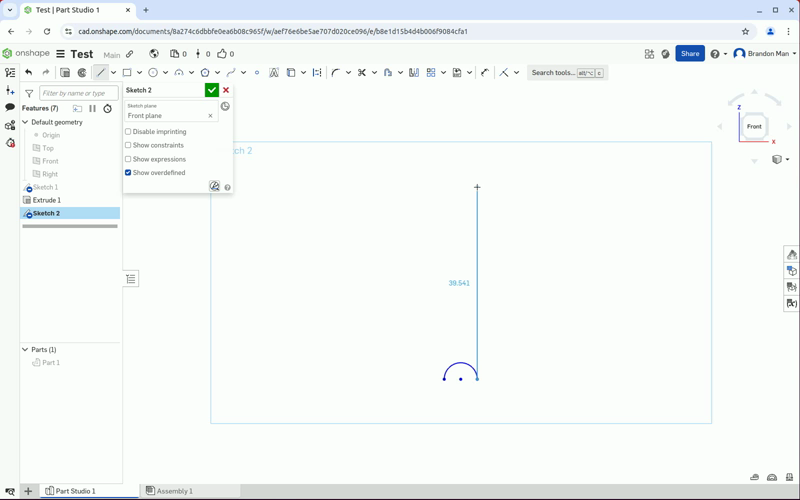
click(477, 186)
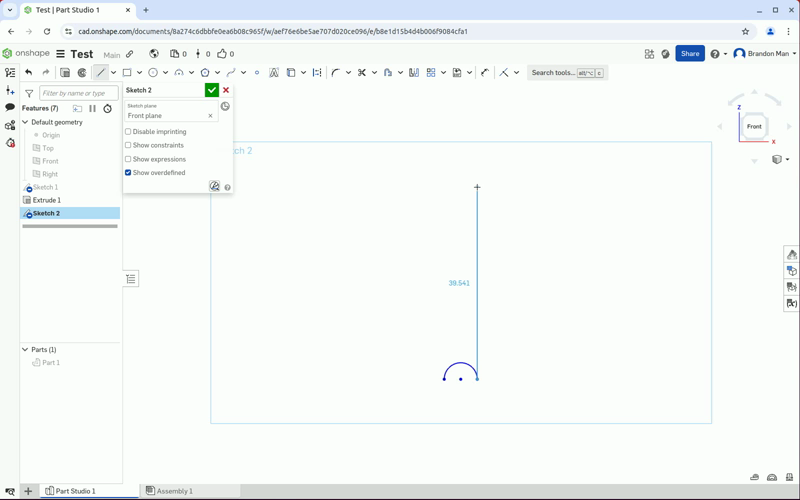
key_up(shift)
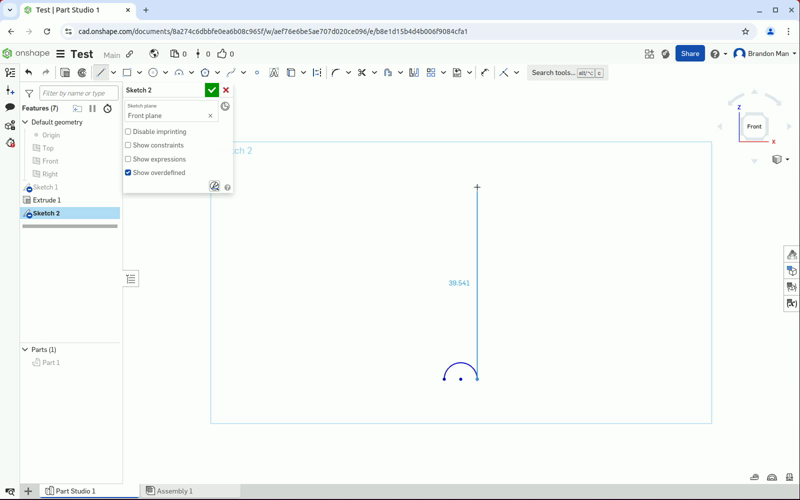
key(esc)
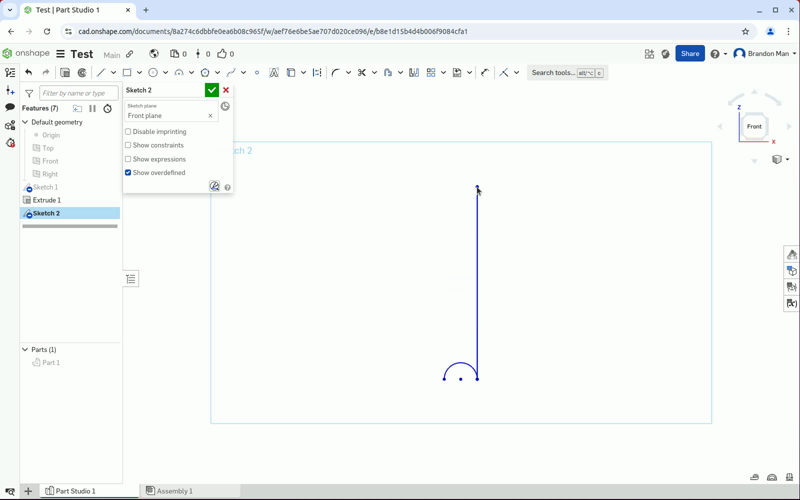
key(a)
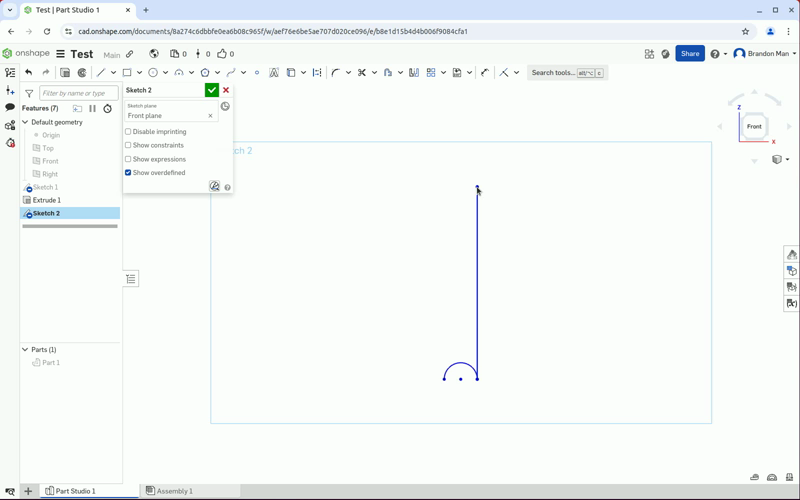
mouse_move(477, 186)
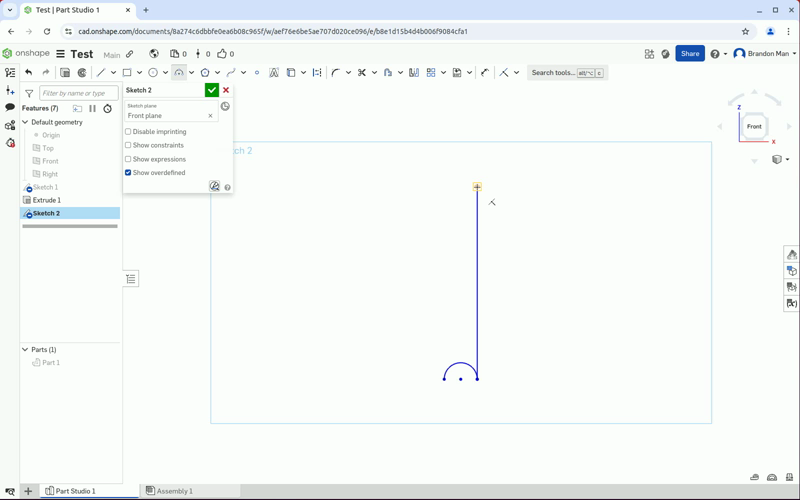
click(477, 186)
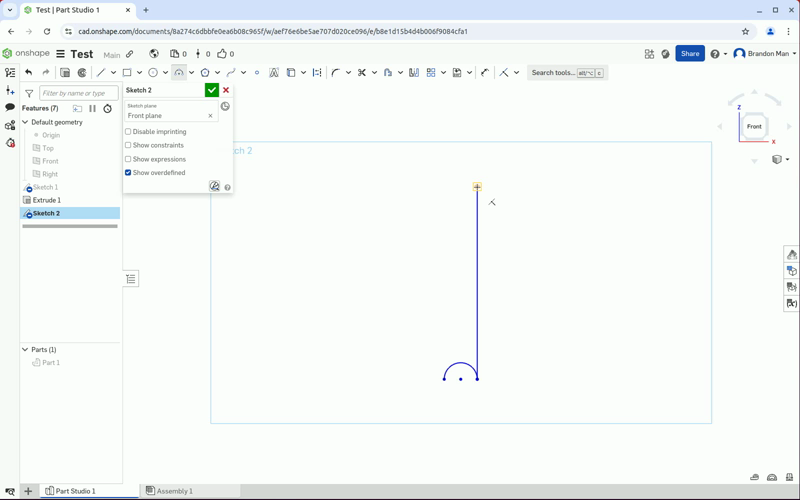
key_down(shift)
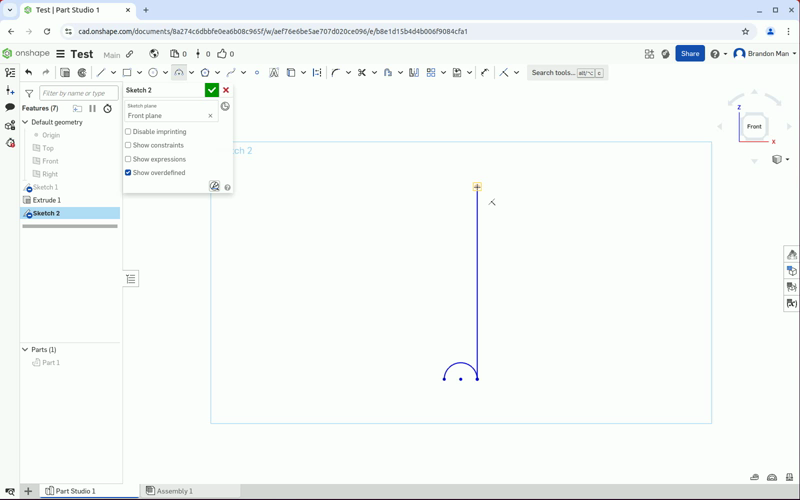
mouse_move(444, 186)
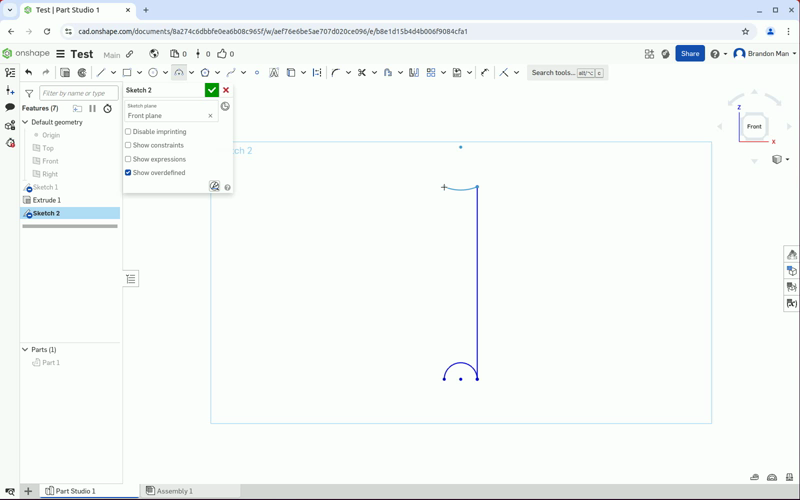
click(444, 186)
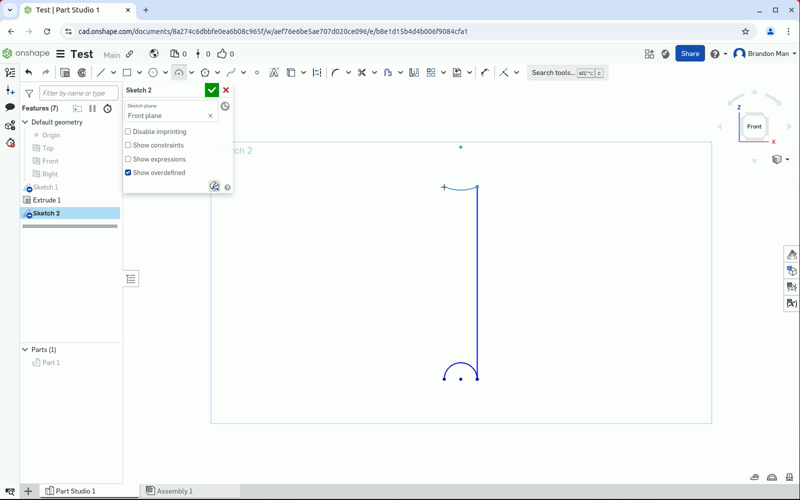
mouse_move(460, 202)
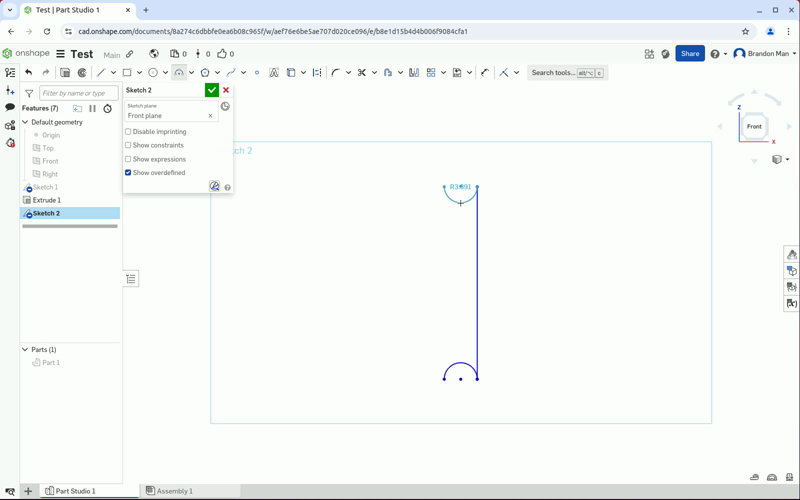
click(460, 202)
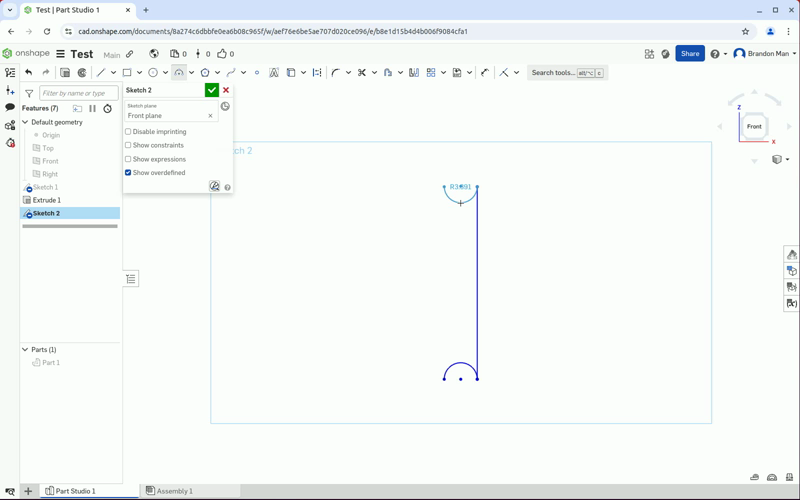
key_up(shift)
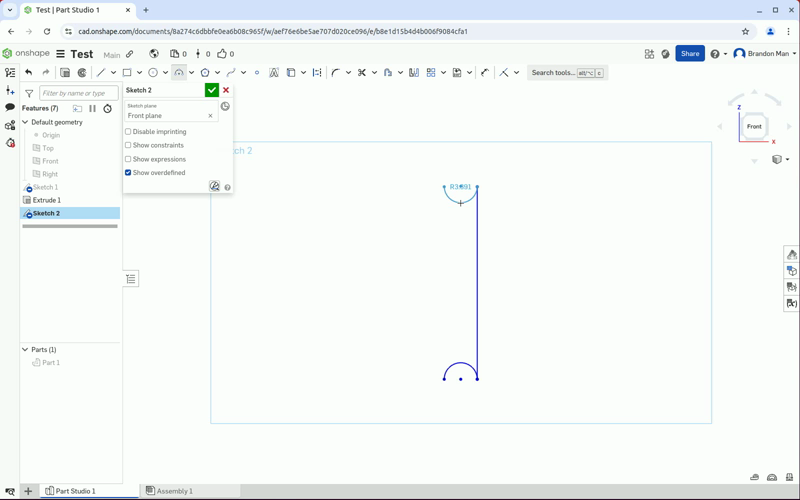
key(esc)
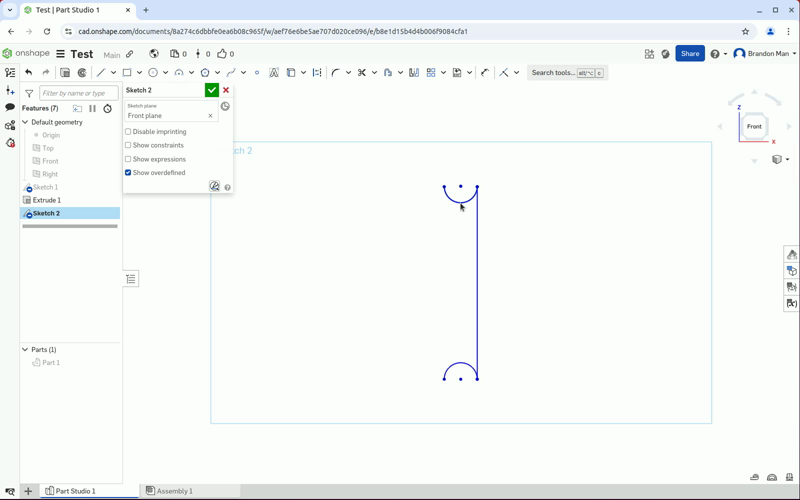
key(l)
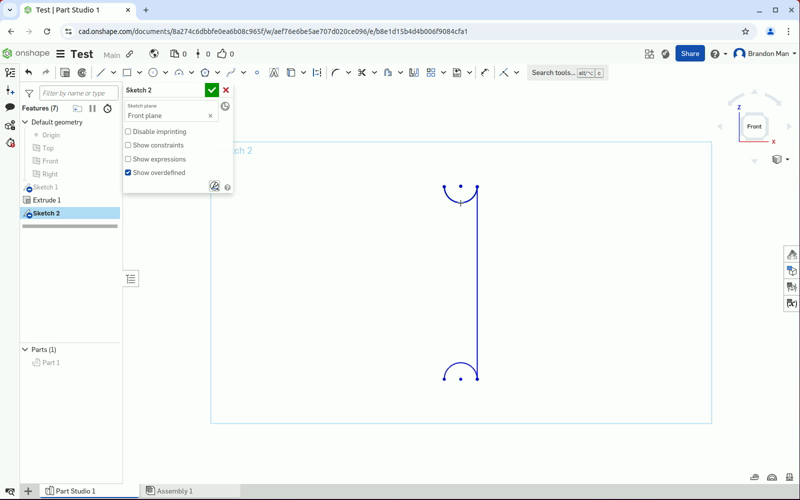
mouse_move(444, 186)
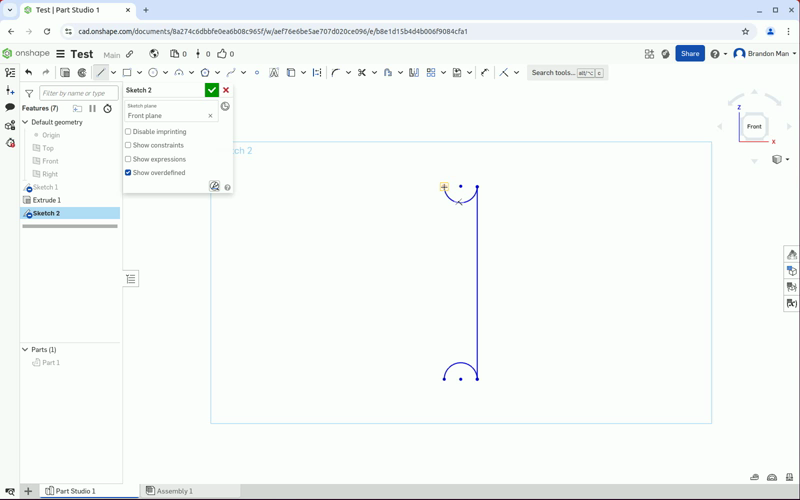
click(444, 186)
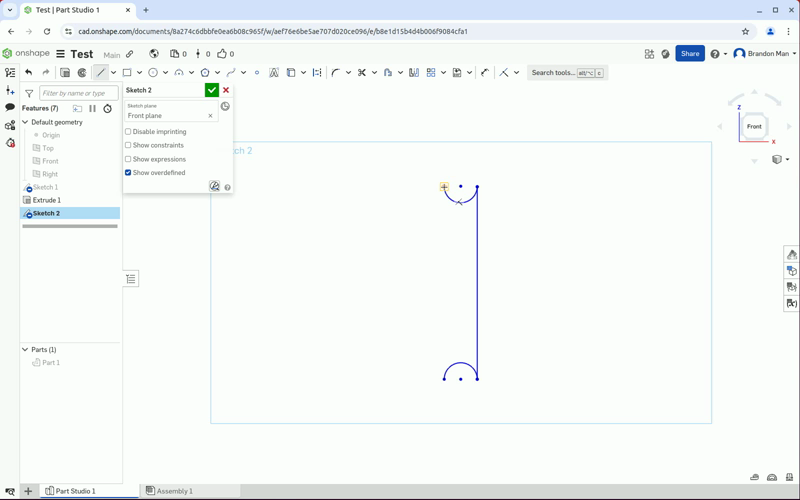
key_down(shift)
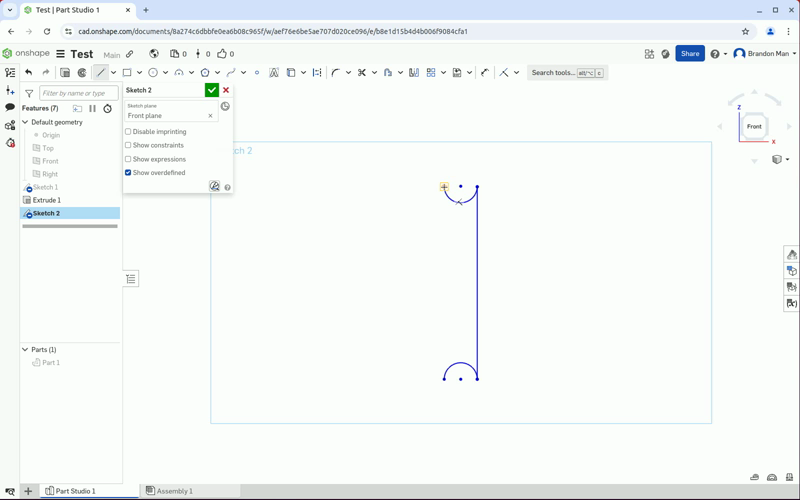
mouse_move(444, 379)
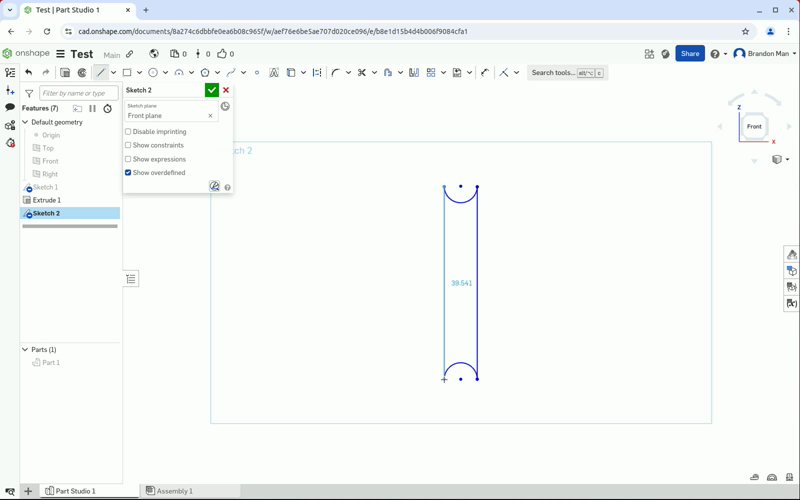
key_up(shift)
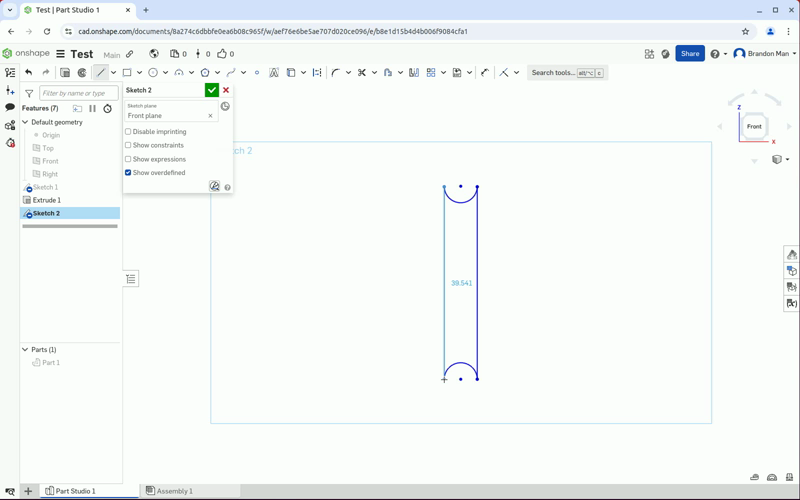
click(444, 379)
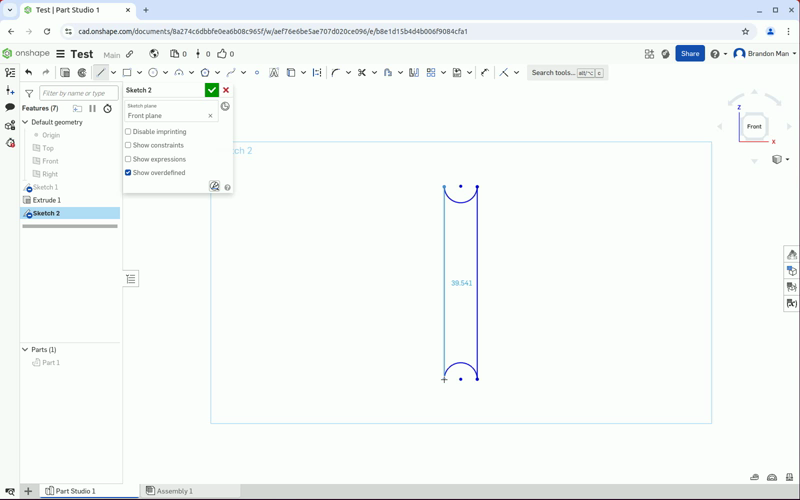
key(esc)
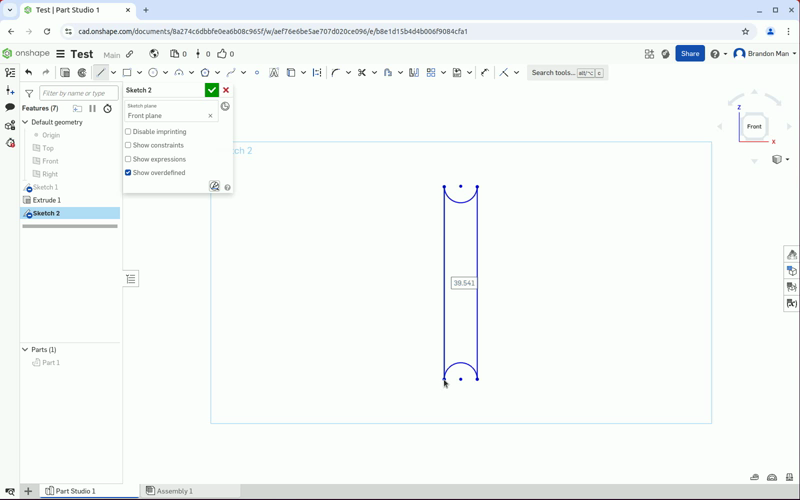
mouse_move(463, 238)
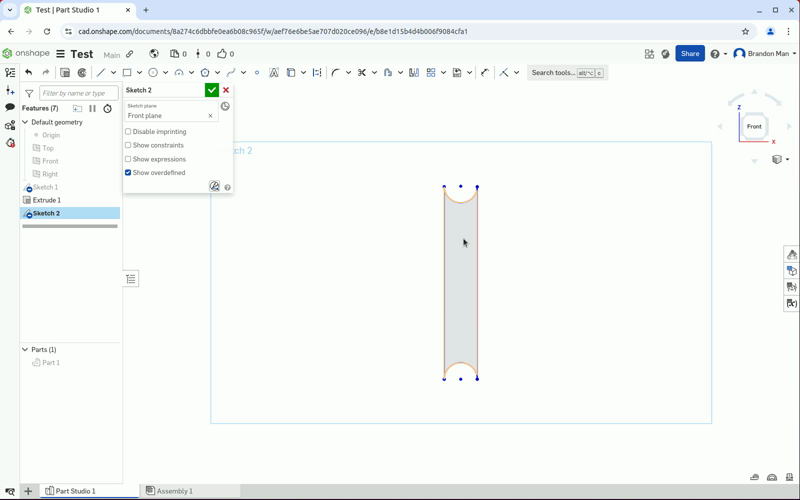
scroll(6)
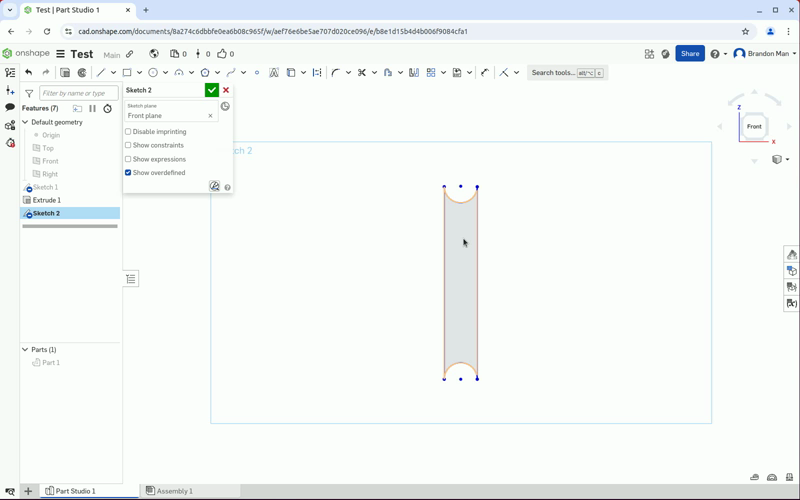
scroll(6)
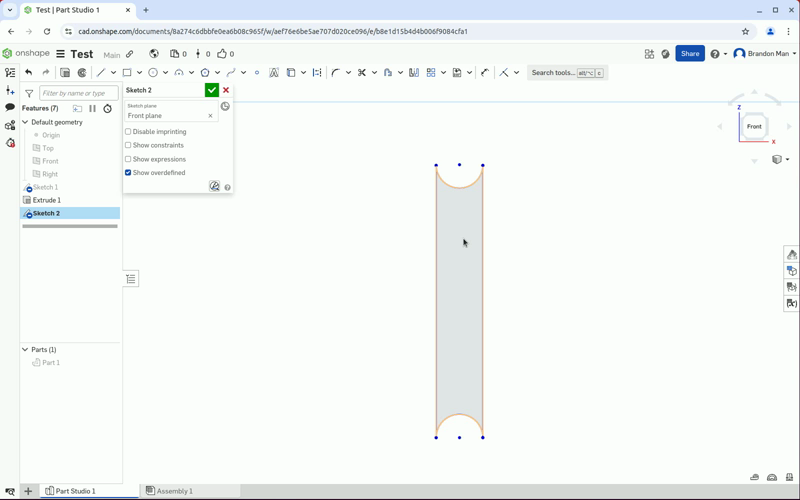
scroll(6)
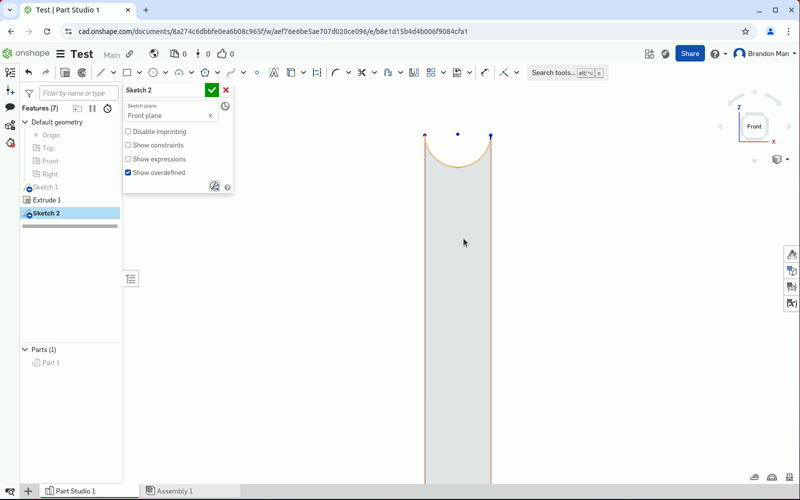
scroll(6)
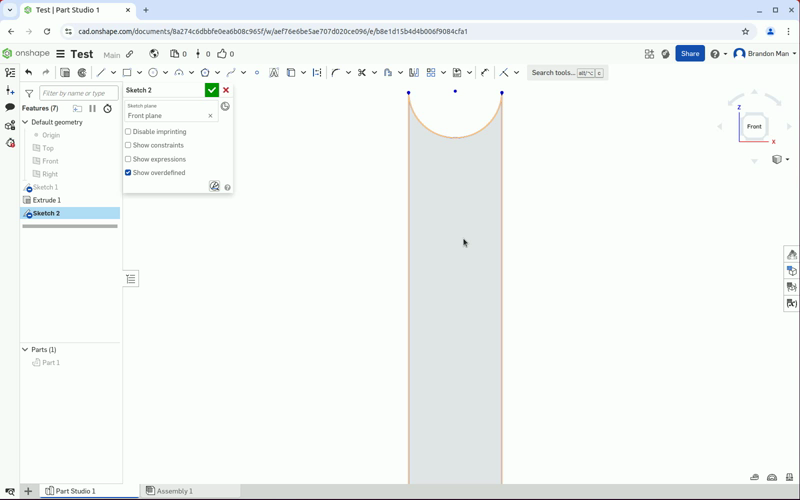
scroll(6)
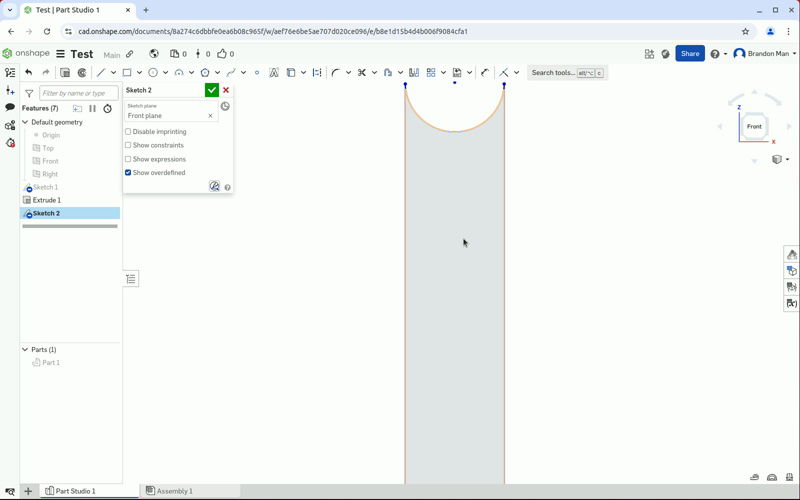
scroll(6)
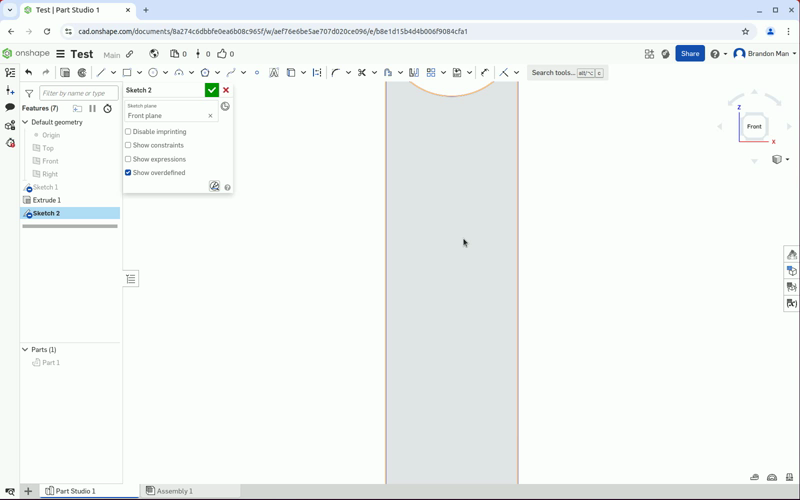
scroll(6)
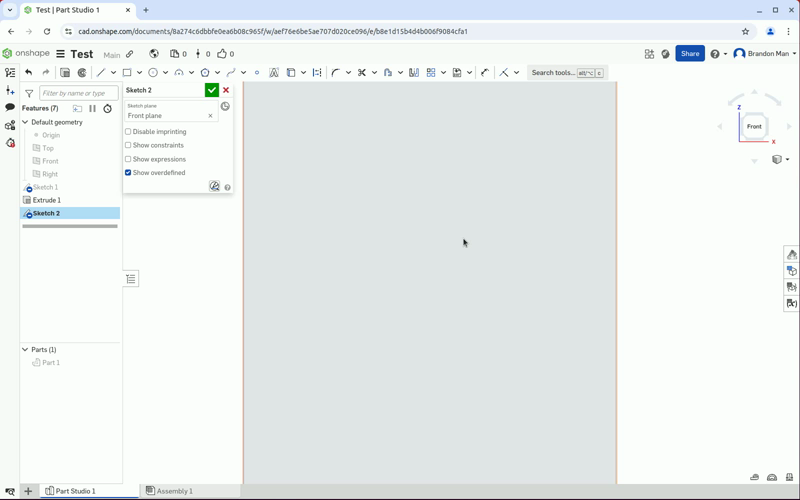
click(463, 238)
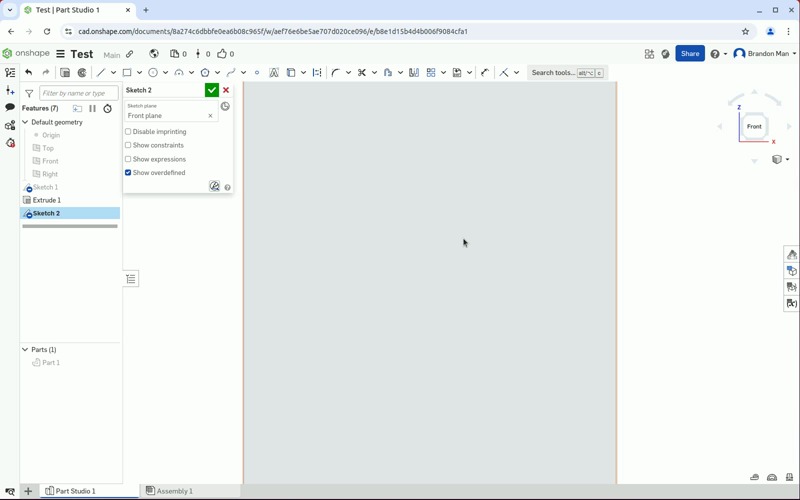
scroll(-6)
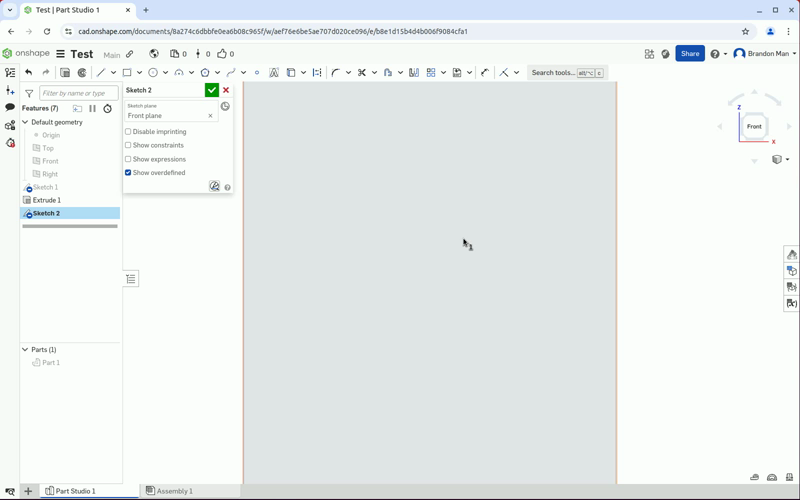
scroll(-6)
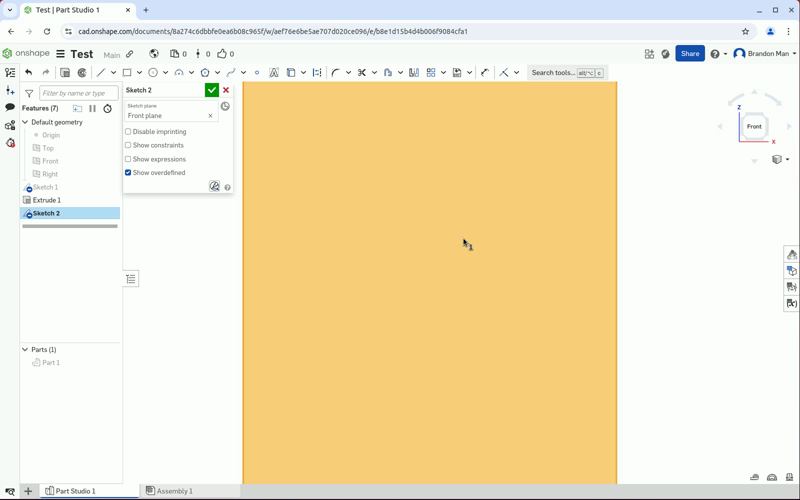
scroll(-6)
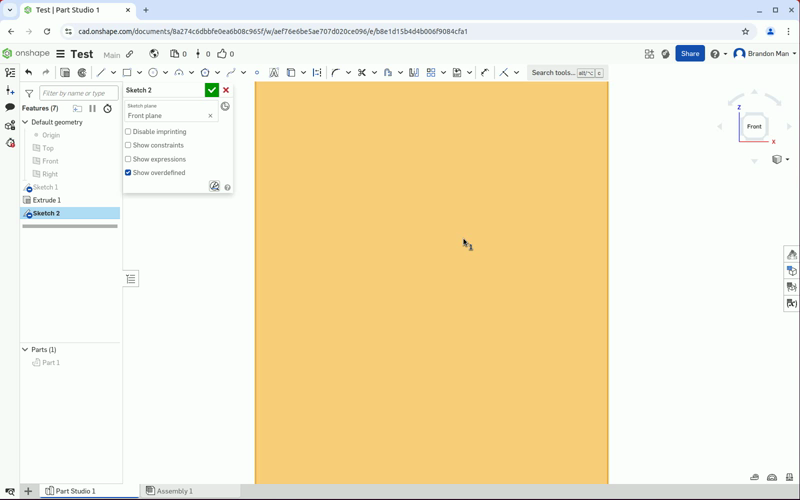
scroll(-6)
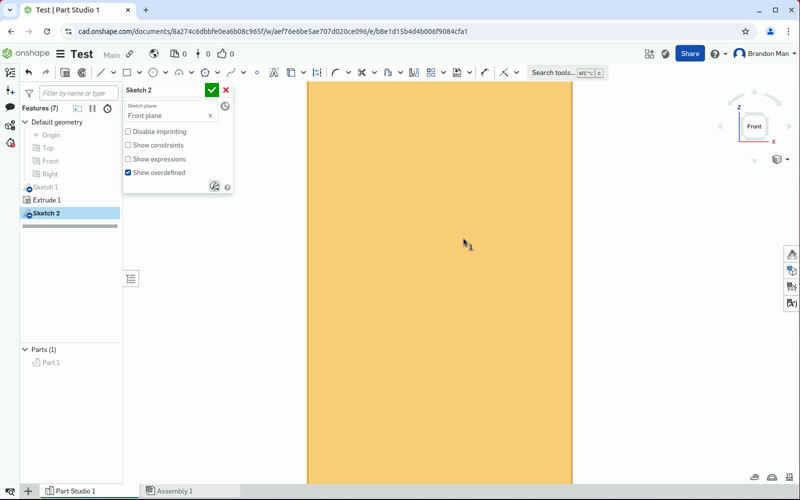
scroll(-6)
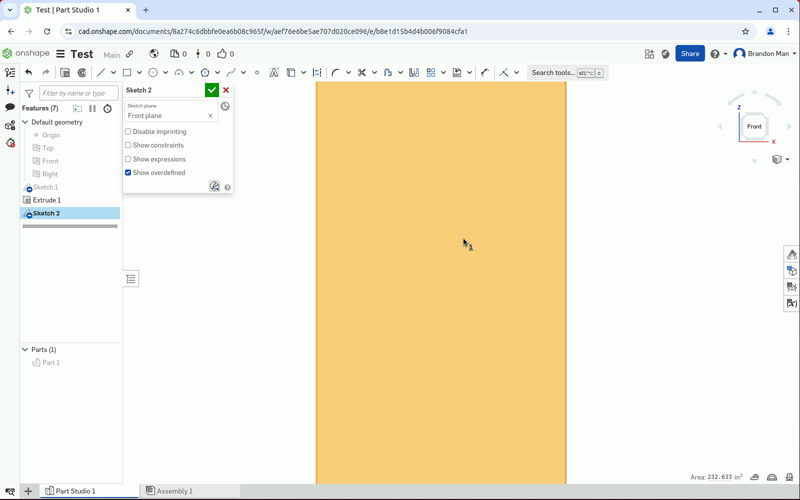
scroll(-6)
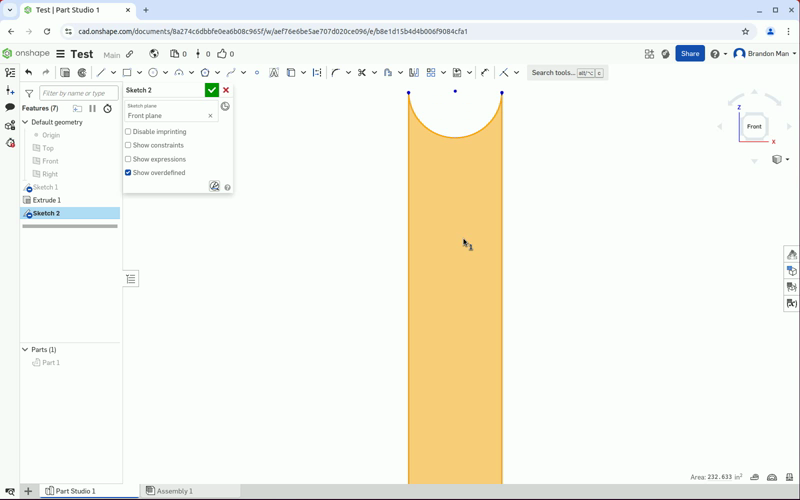
scroll(-6)
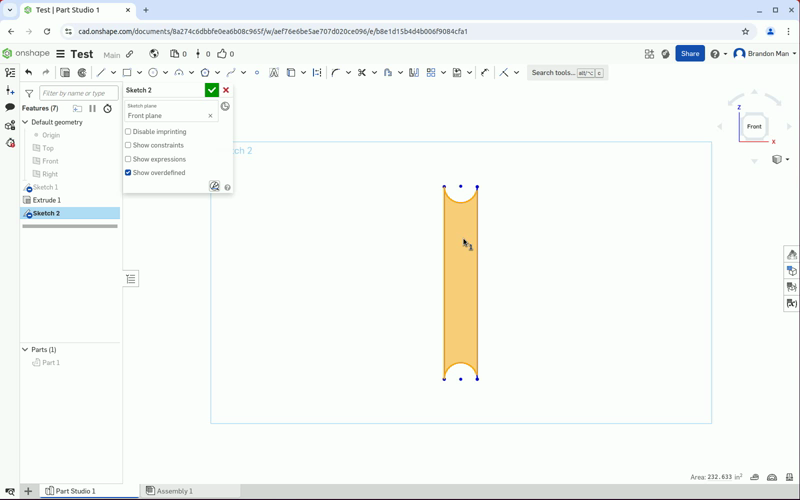
mouse_move(73, 352)
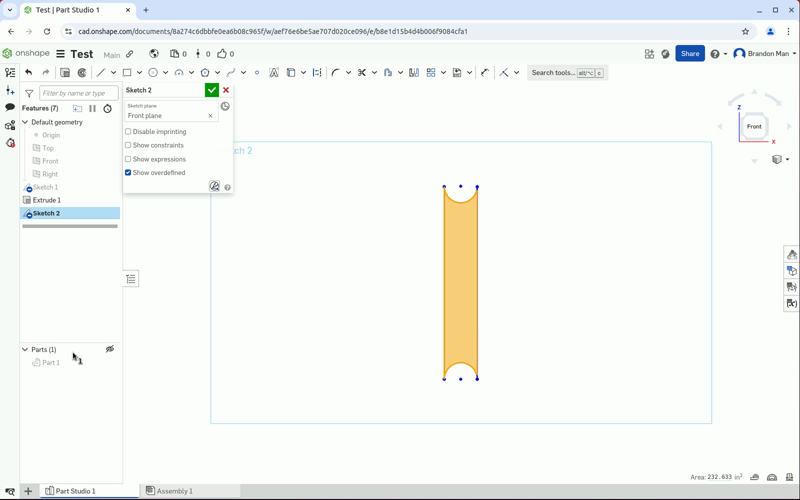
key(shift+y)
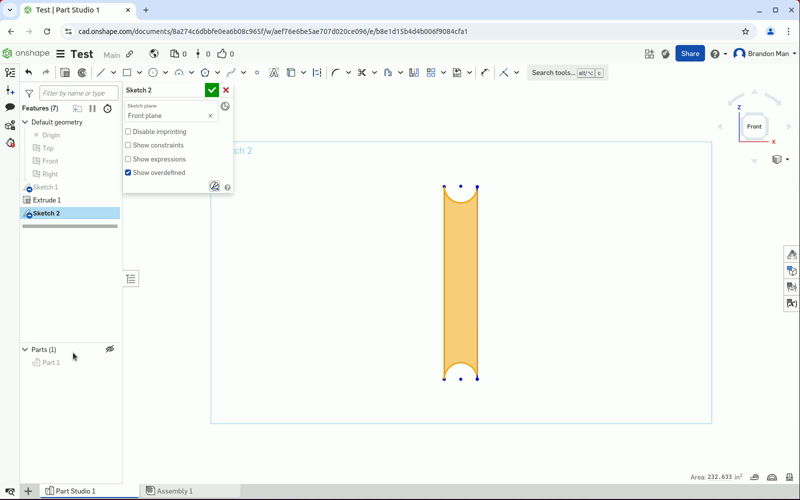
key(shift+e)
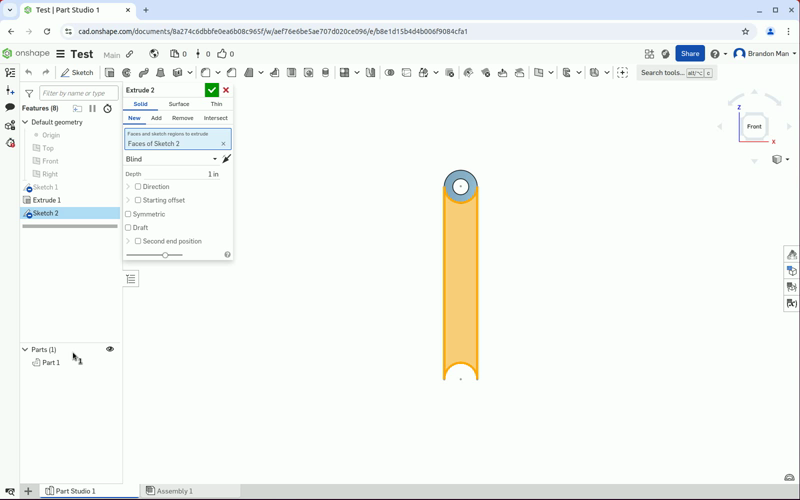
mouse_move(143, 106)
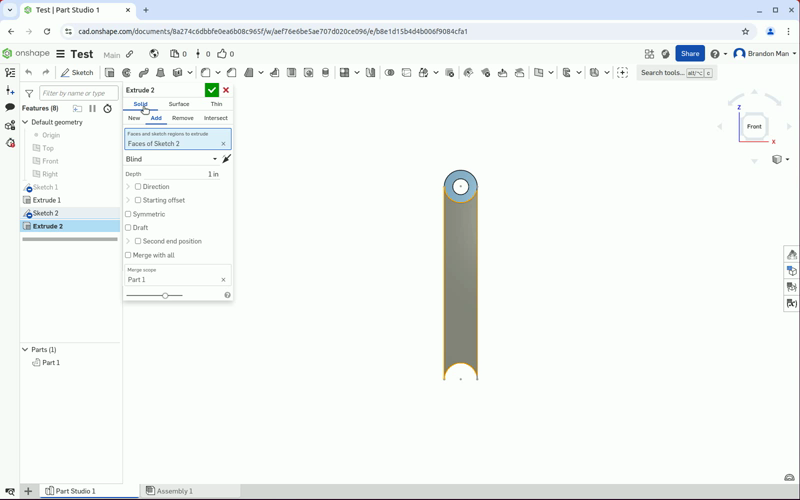
click(143, 106)
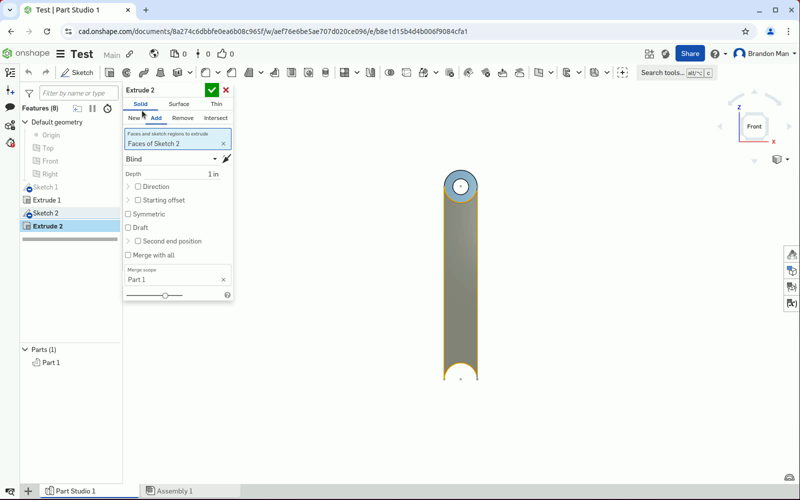
mouse_move(137, 120)
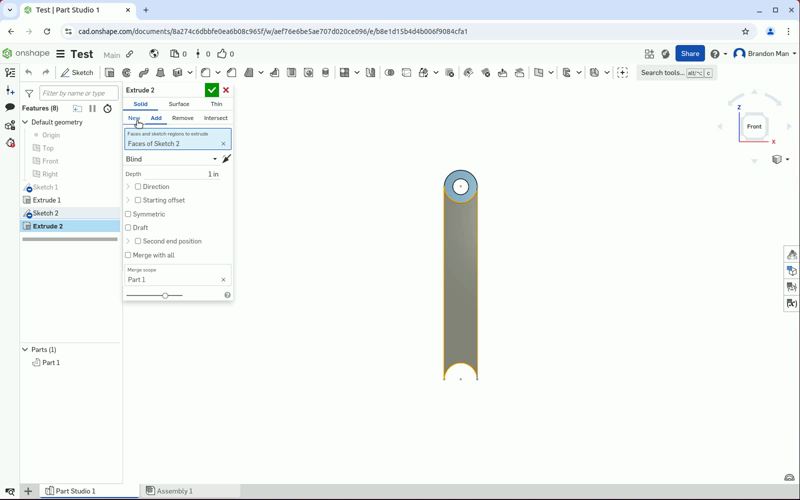
click(137, 120)
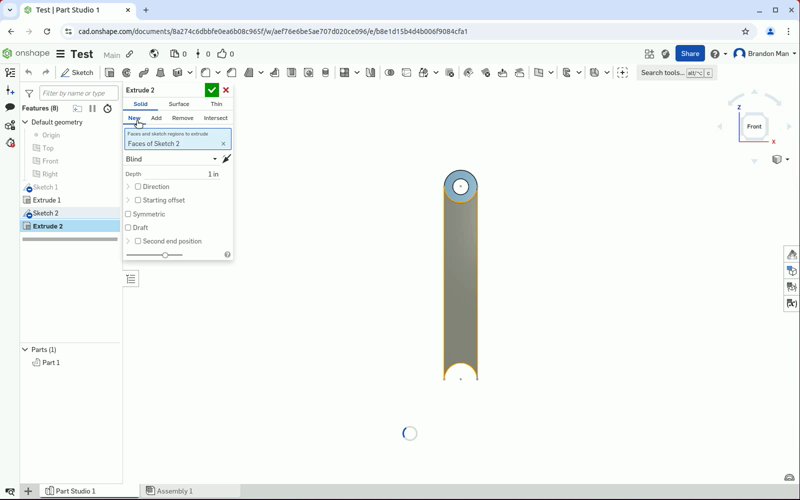
key(tab, 4)
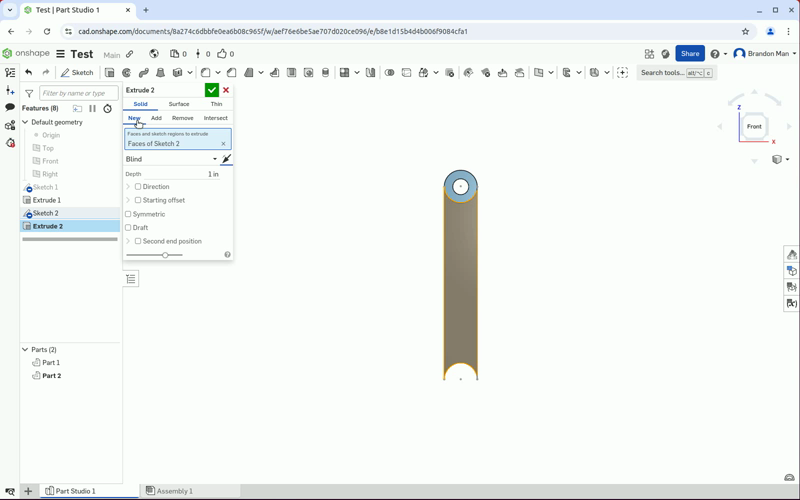
text(0.722)
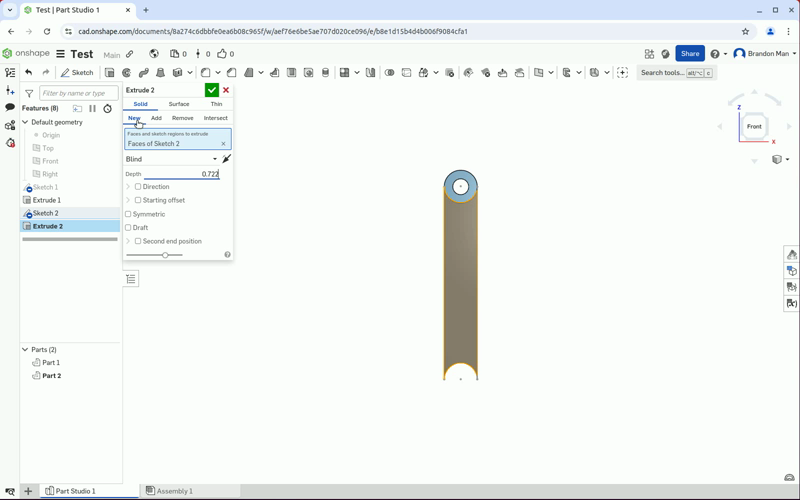
key(enter)
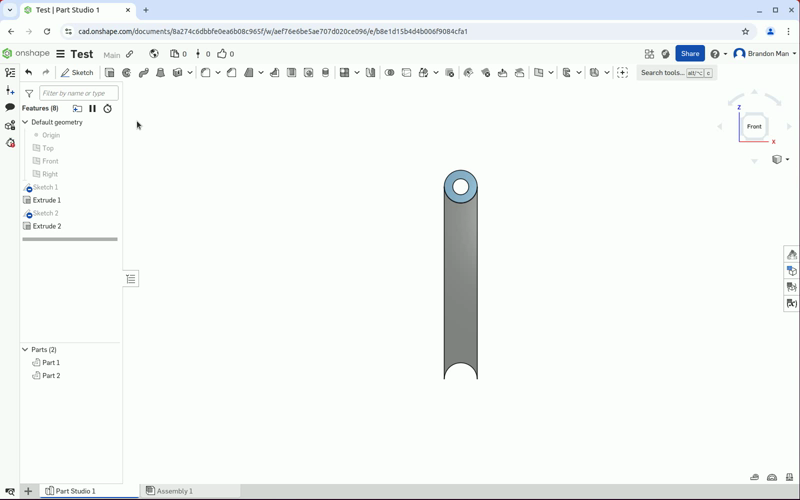
key(shift+h)
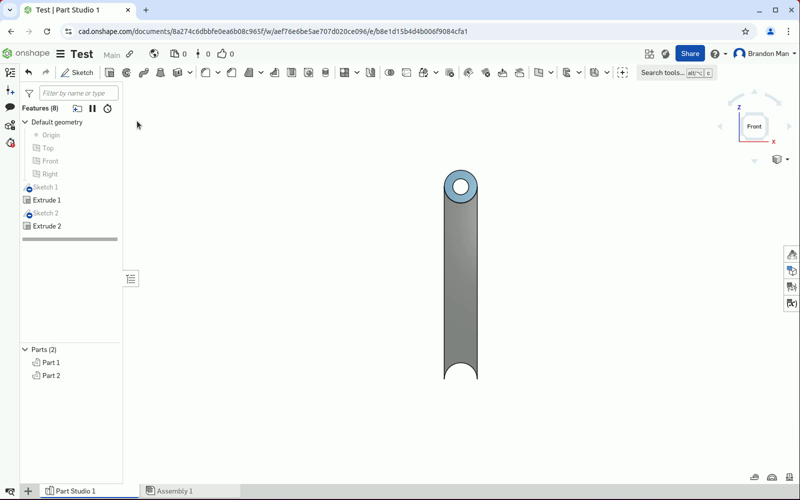
key(shift+h)
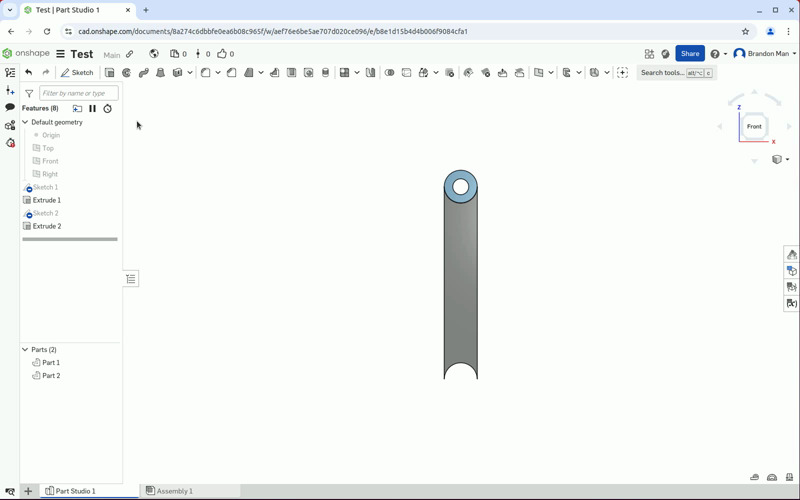
mouse_move(73, 189)
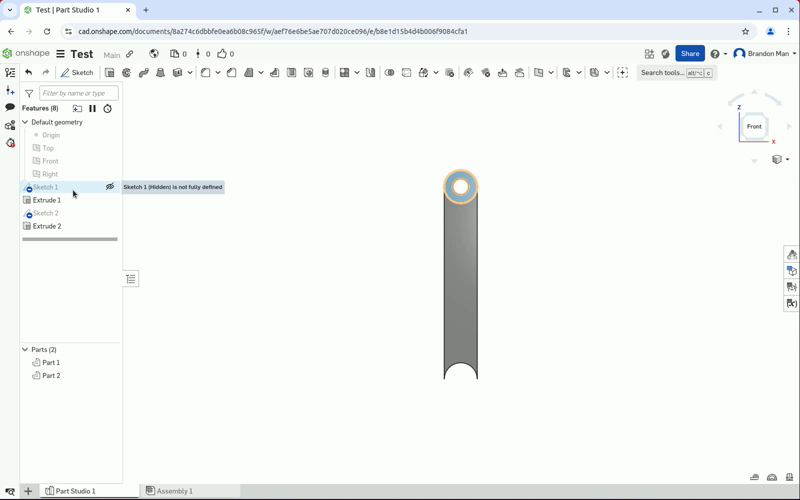
click(73, 189)
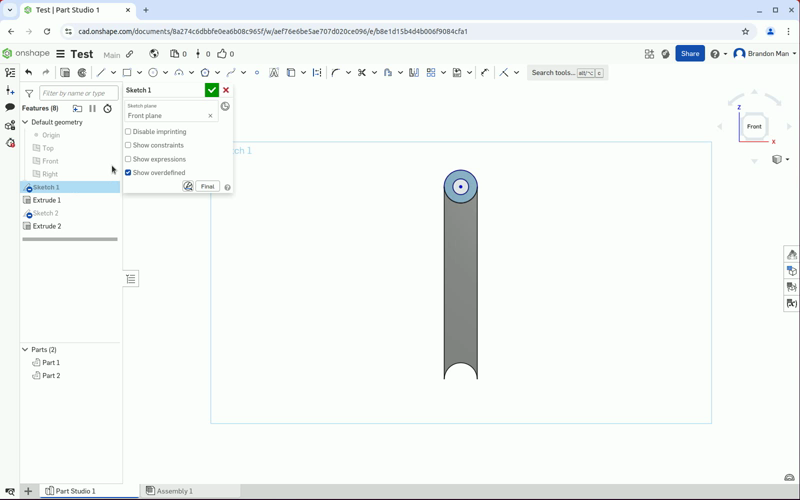
mouse_move(229, 92)
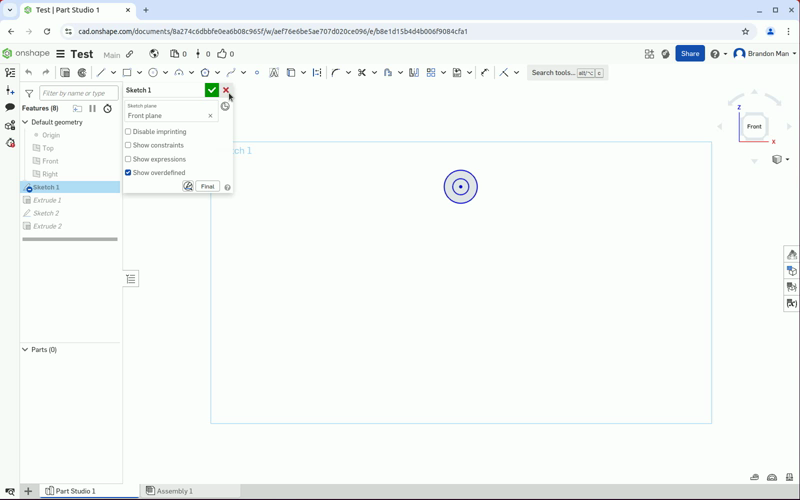
click(229, 92)
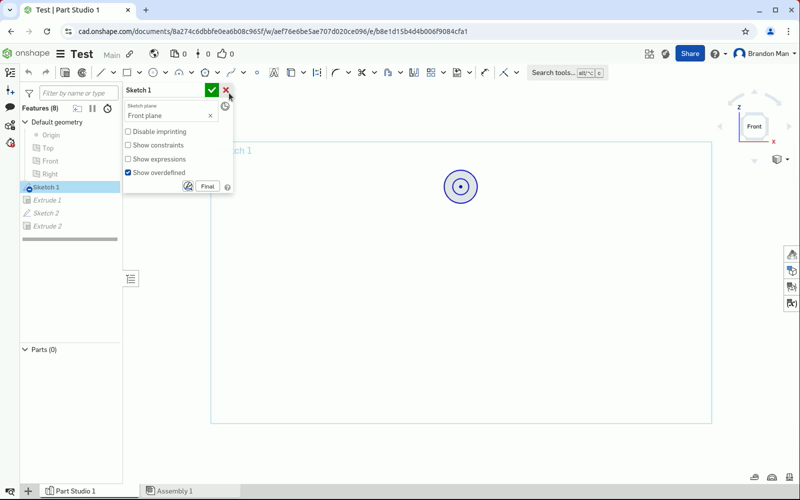
key(shift+s)
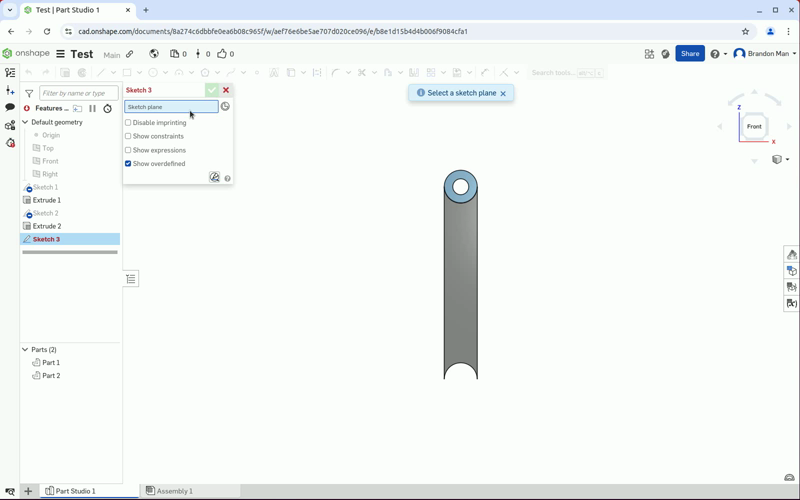
mouse_move(73, 163)
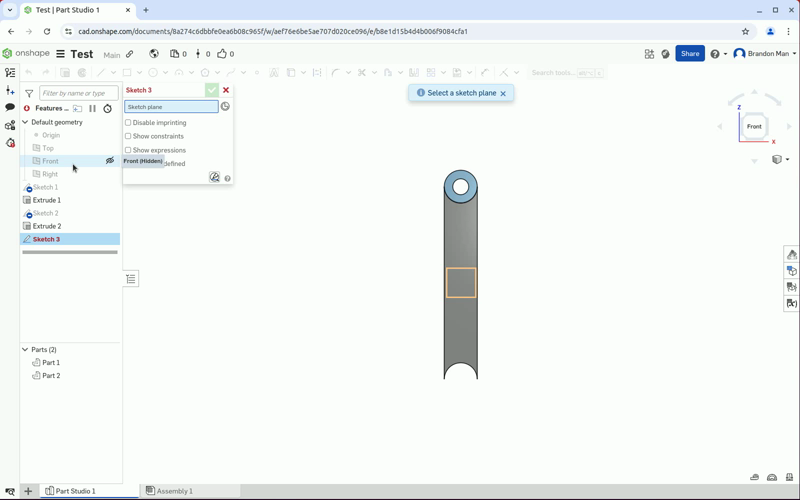
click(73, 163)
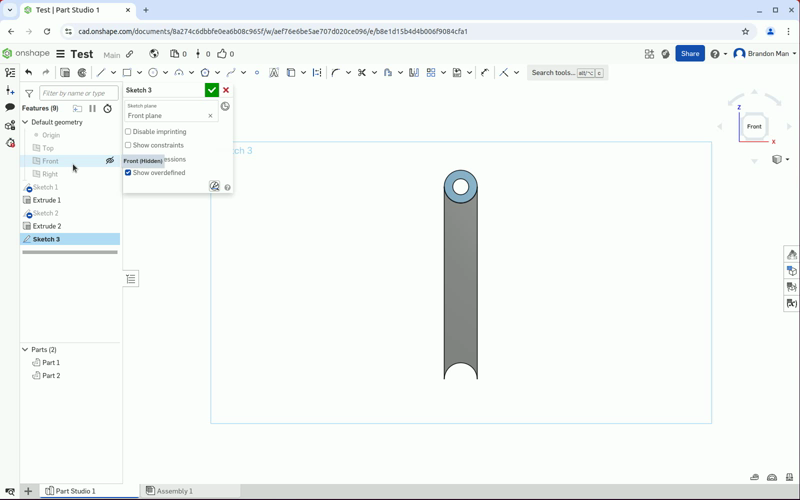
mouse_move(73, 352)
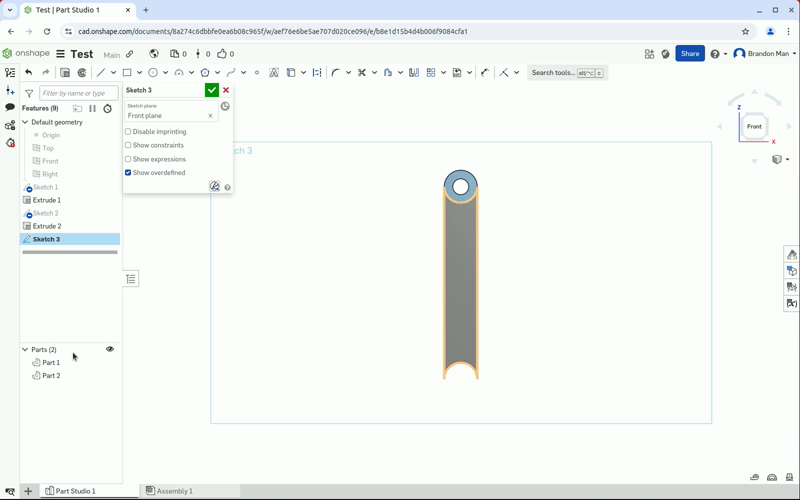
key(y)
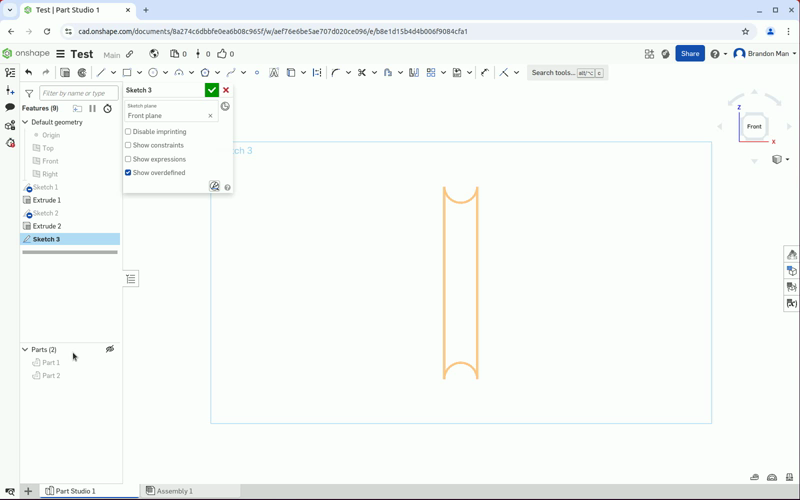
key(c)
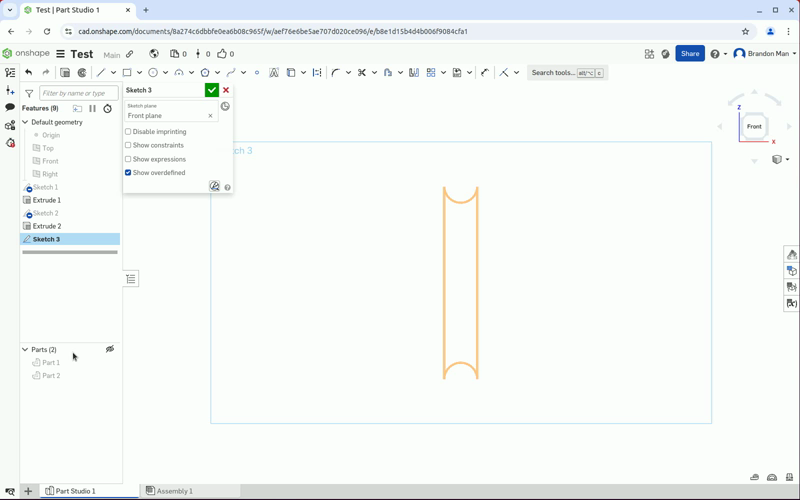
key_down(shift)
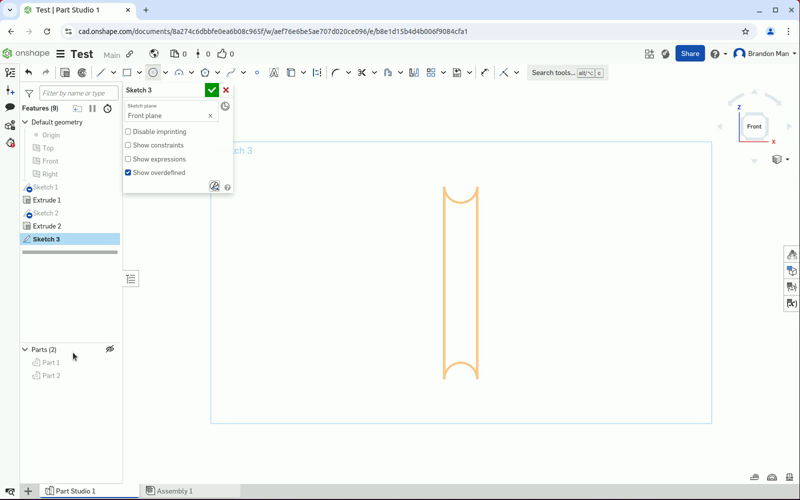
mouse_move(460, 379)
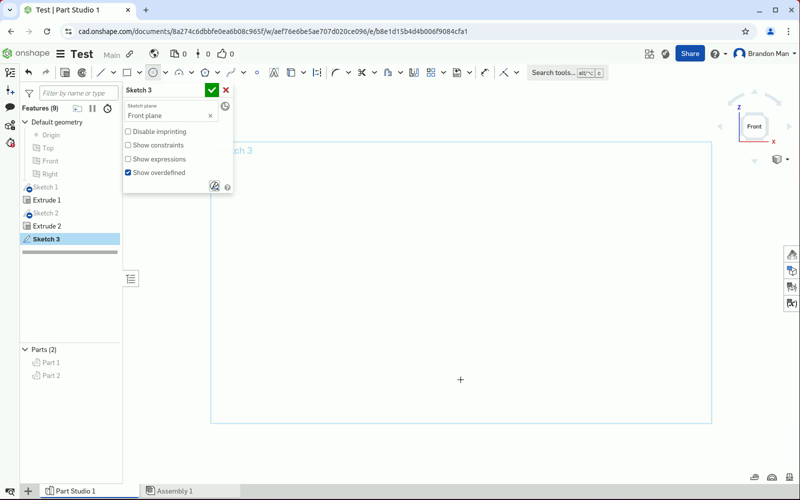
click(460, 379)
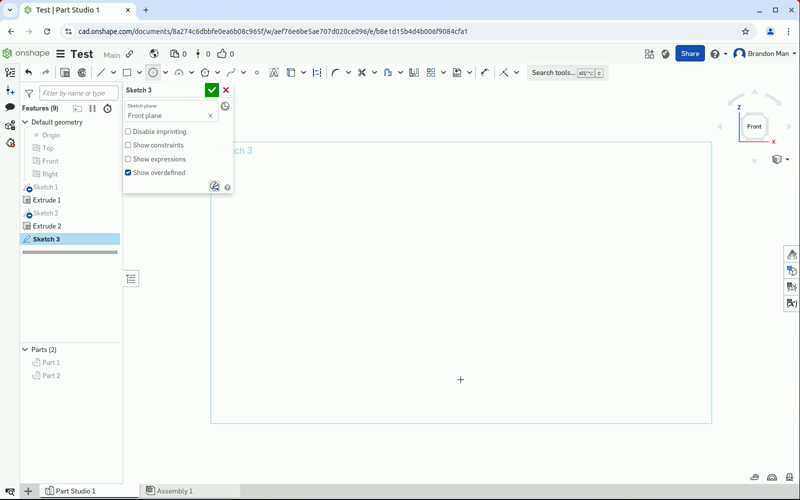
key_up(shift)
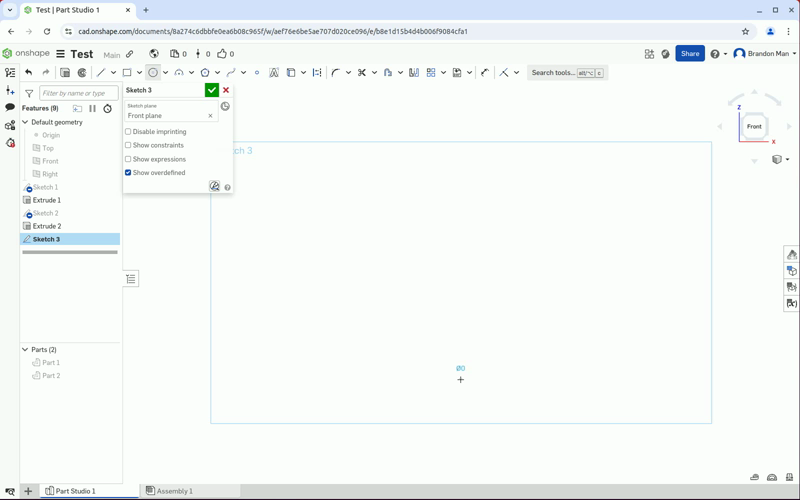
mouse_move(477, 379)
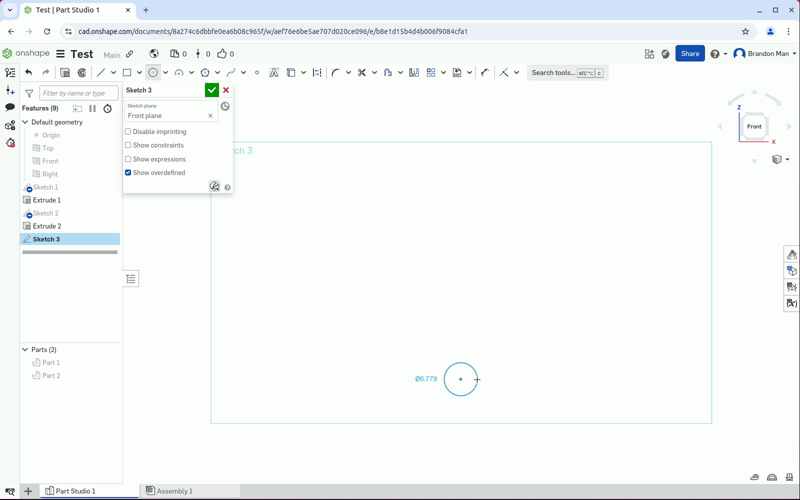
click(477, 379)
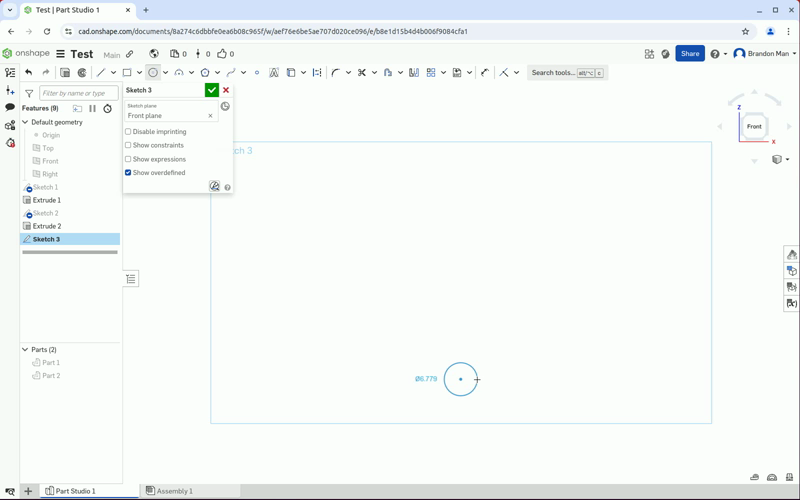
key(esc)
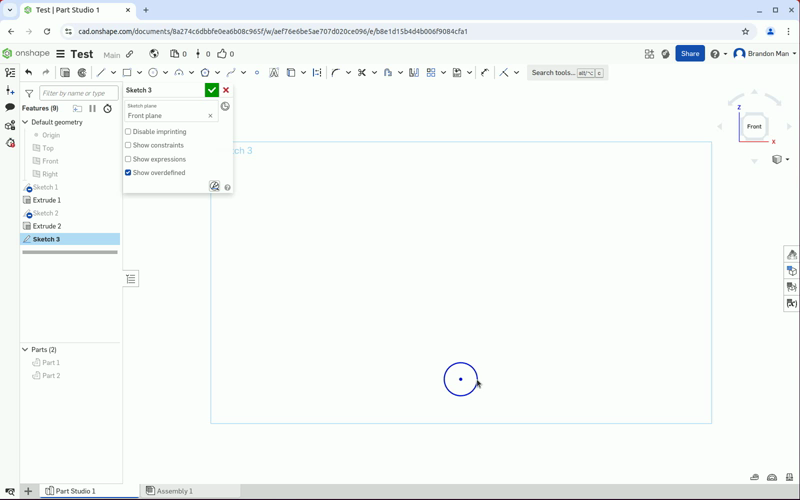
key(c)
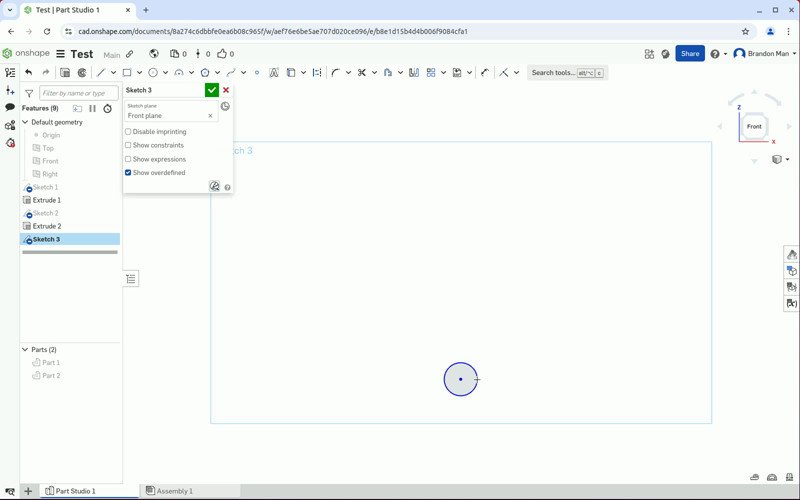
key_down(shift)
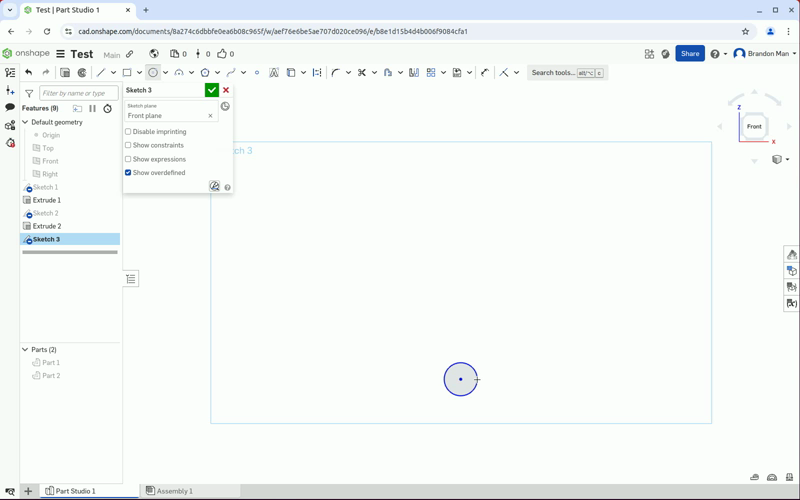
mouse_move(460, 379)
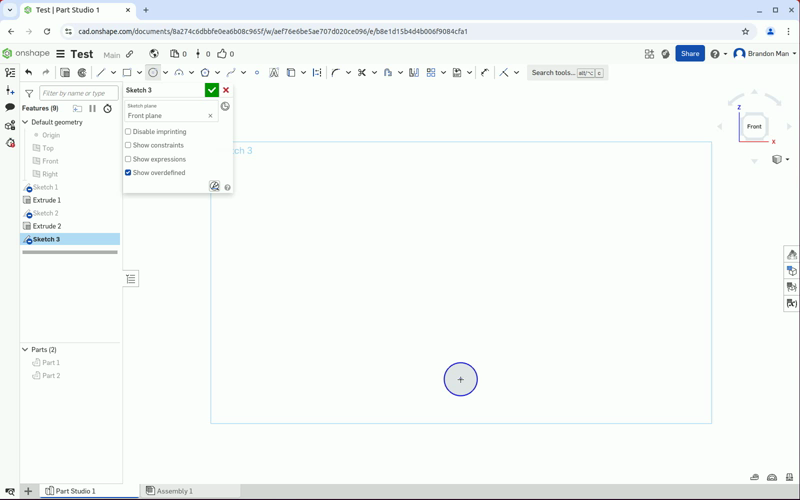
click(460, 379)
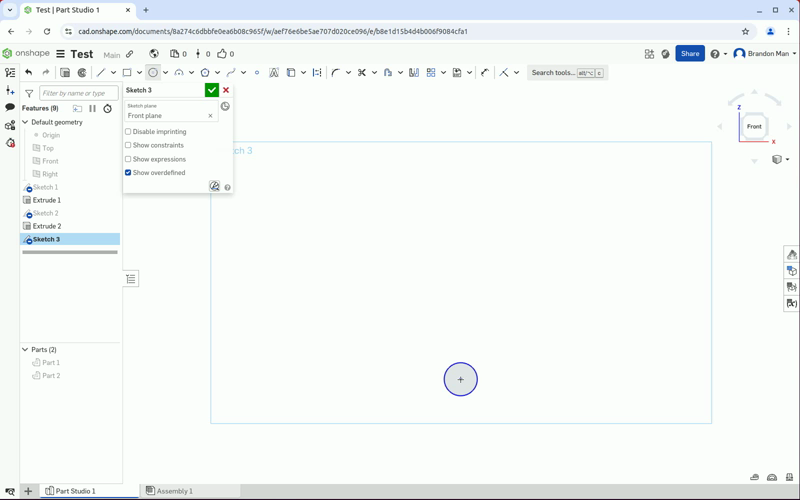
key_up(shift)
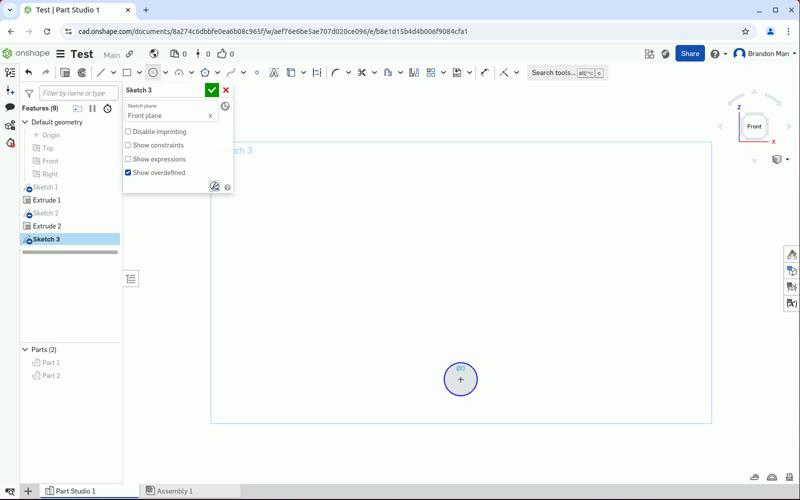
mouse_move(468, 379)
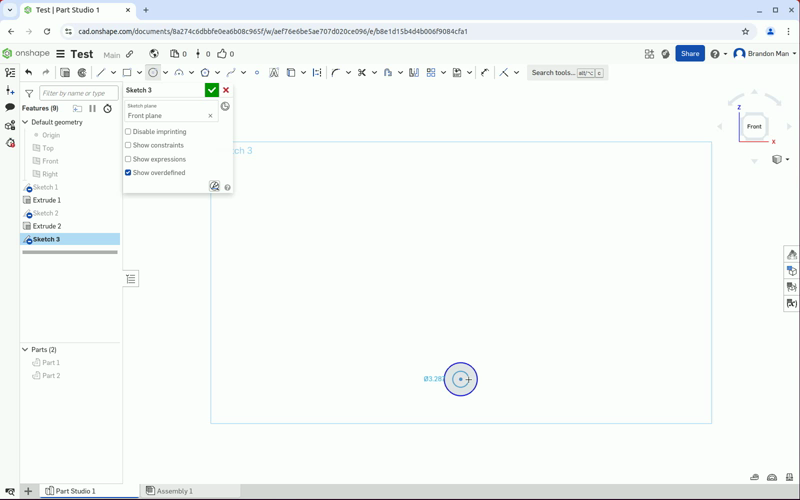
click(468, 379)
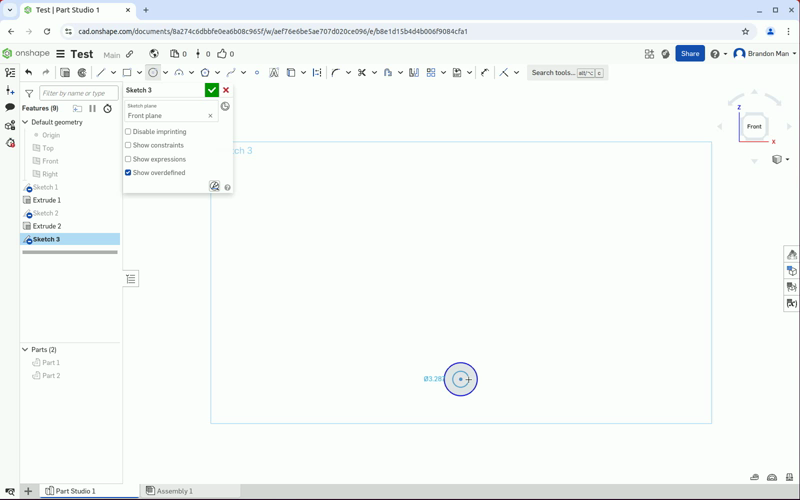
key(esc)
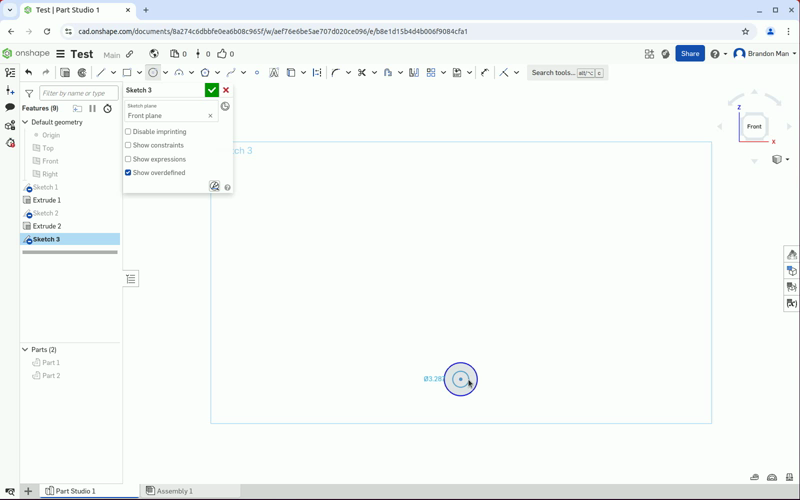
mouse_move(462, 392)
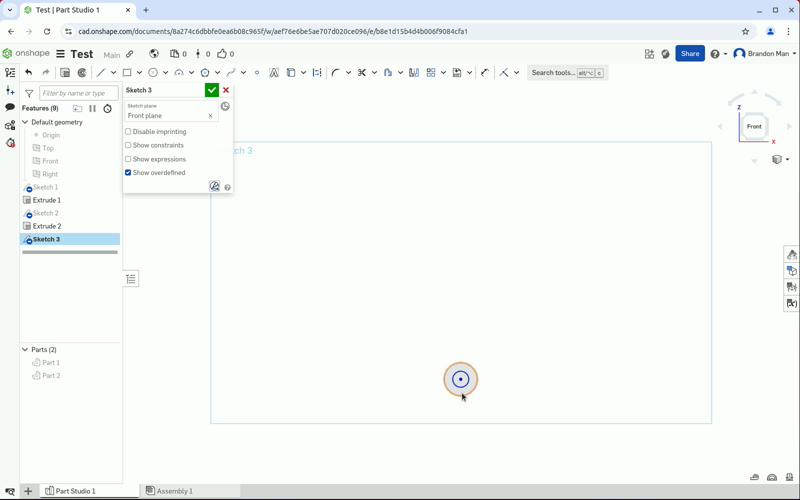
scroll(6)
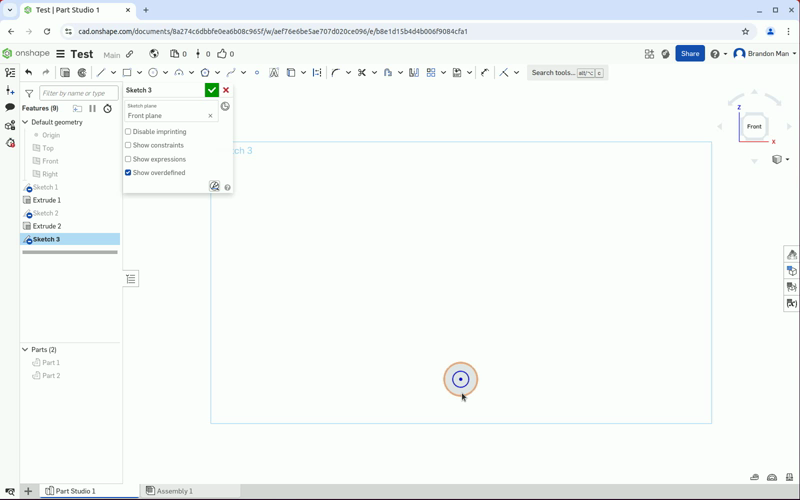
scroll(6)
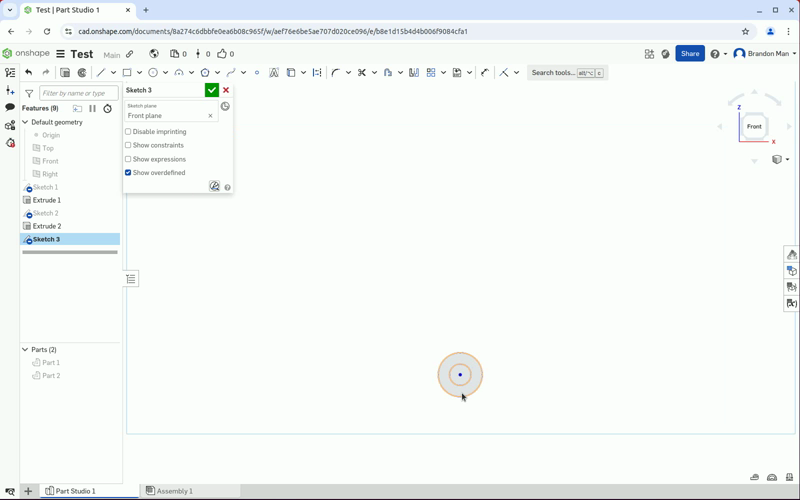
scroll(6)
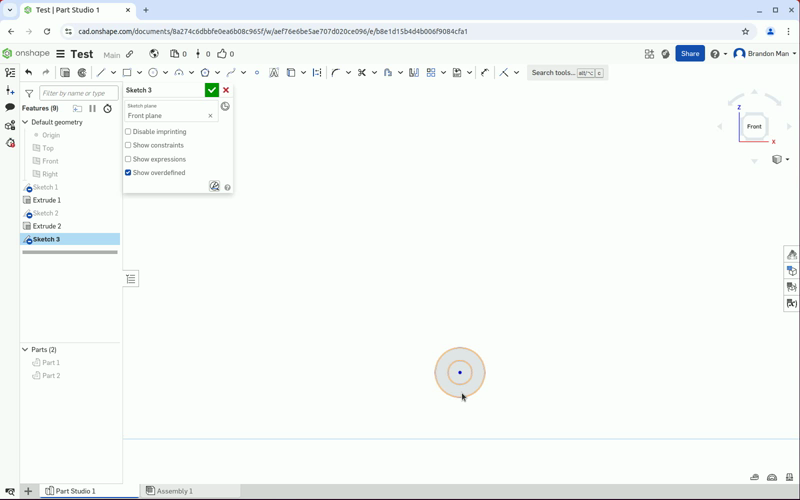
scroll(6)
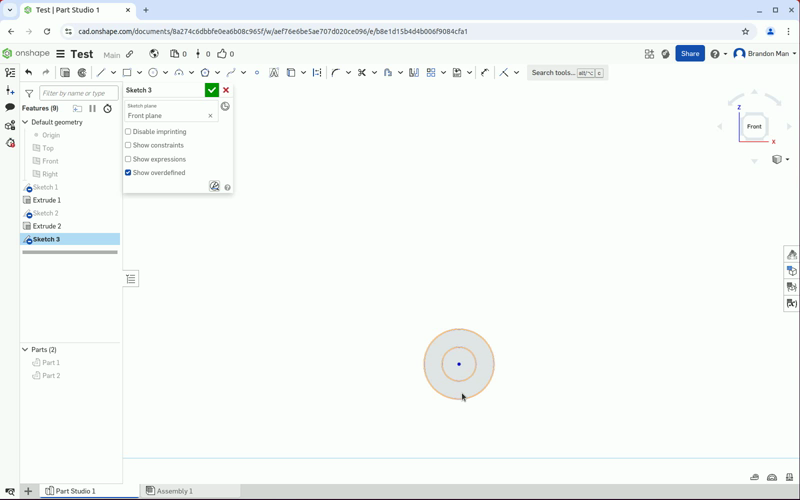
scroll(6)
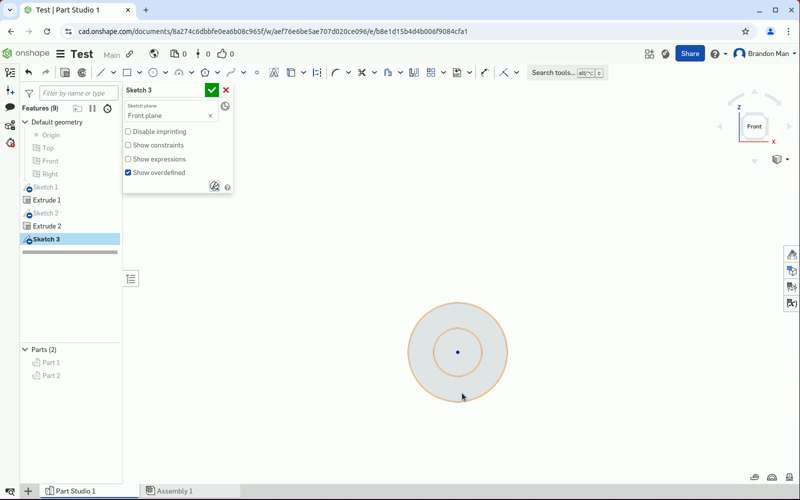
scroll(6)
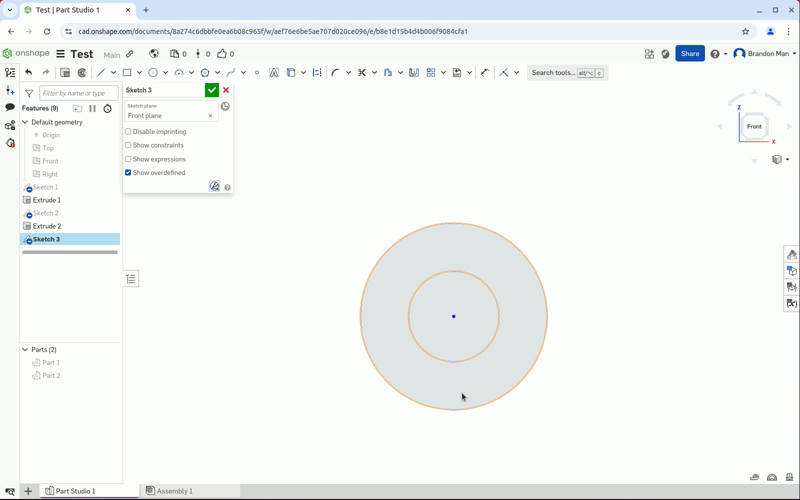
scroll(6)
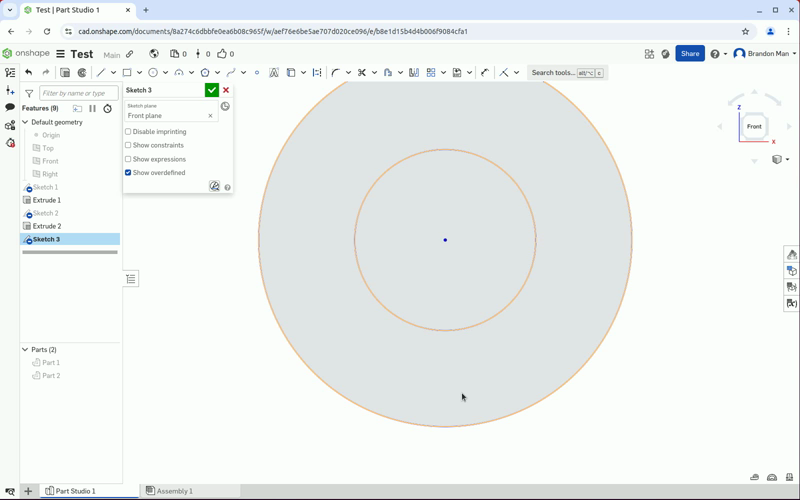
click(462, 392)
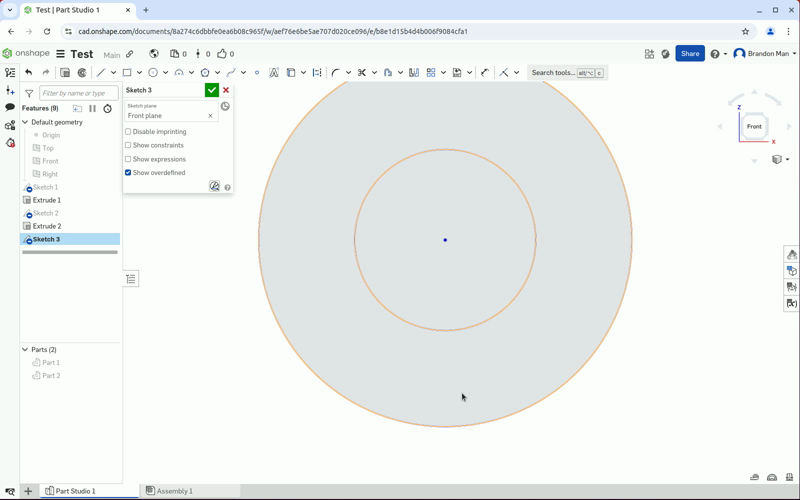
scroll(-6)
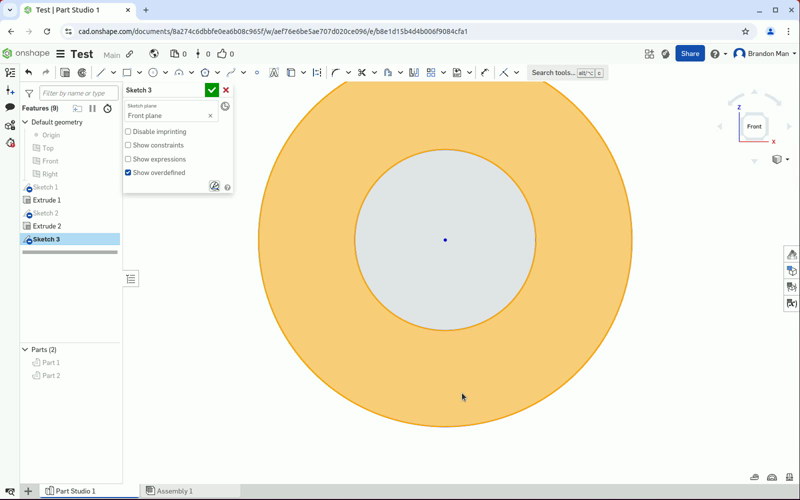
scroll(-6)
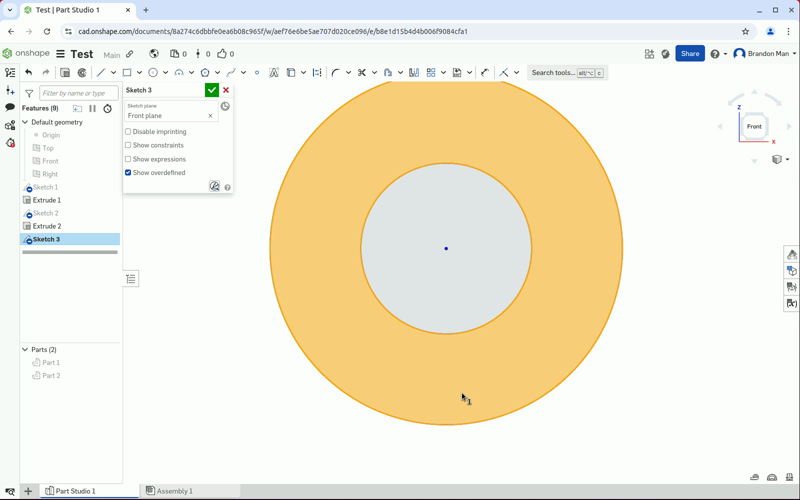
scroll(-6)
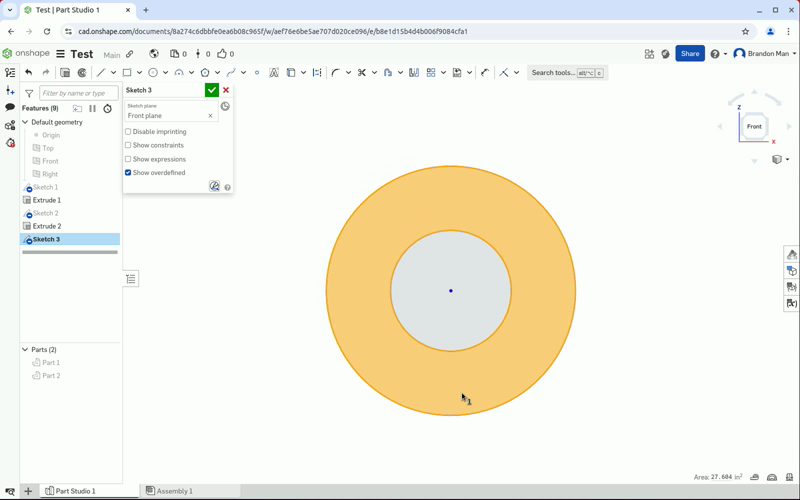
scroll(-6)
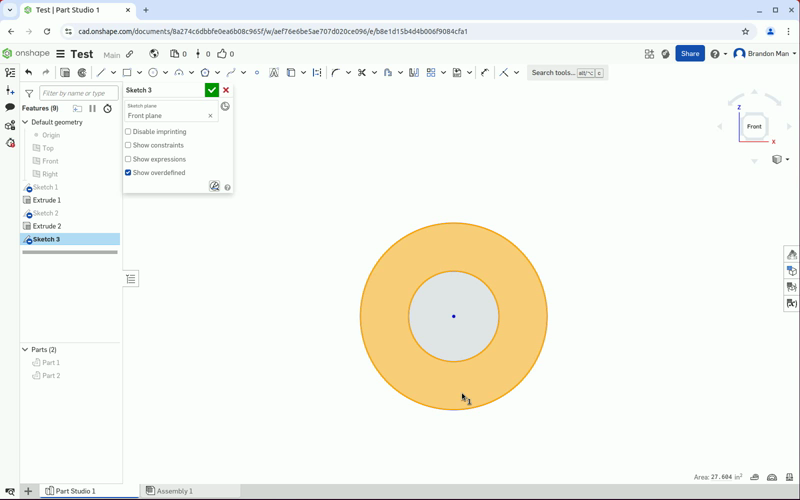
scroll(-6)
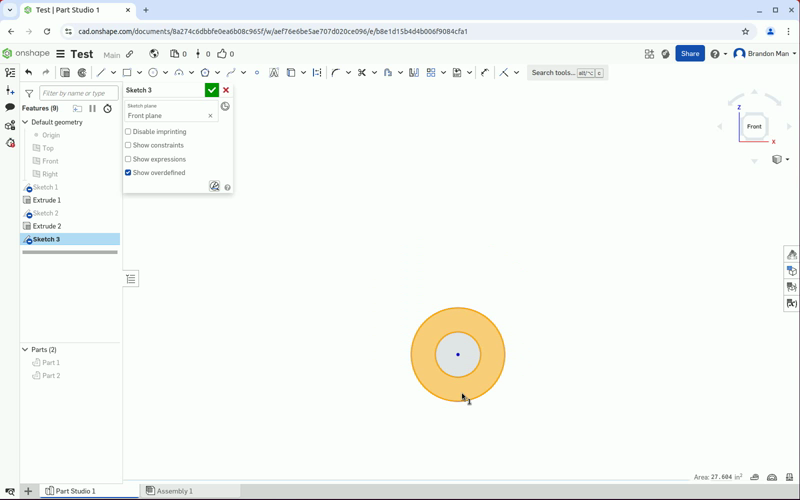
scroll(-6)
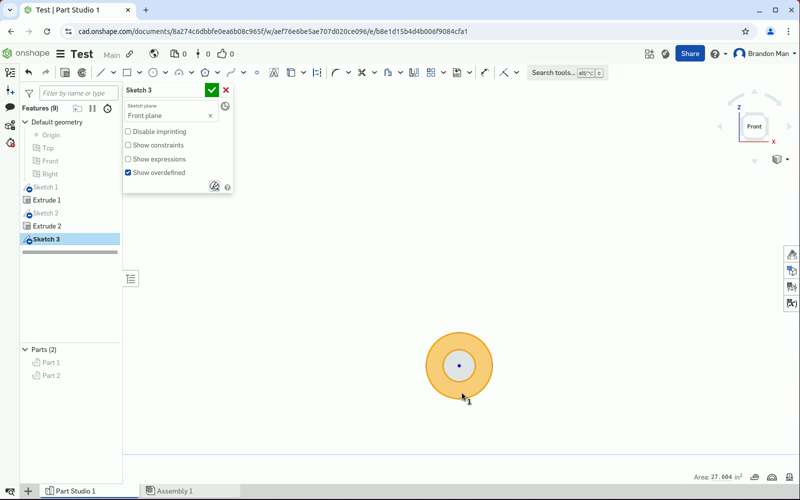
scroll(-6)
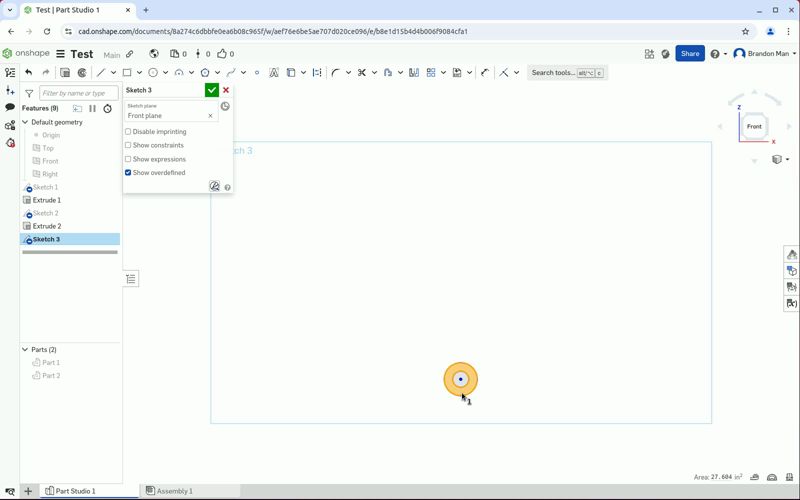
mouse_move(73, 352)
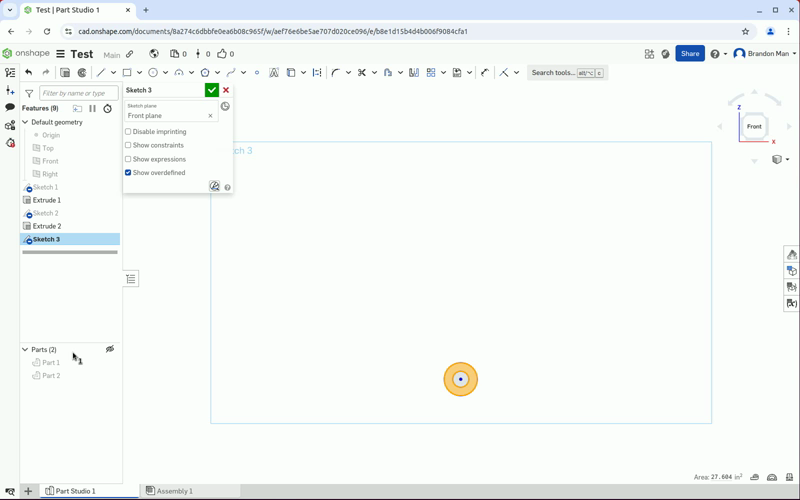
key(shift+y)
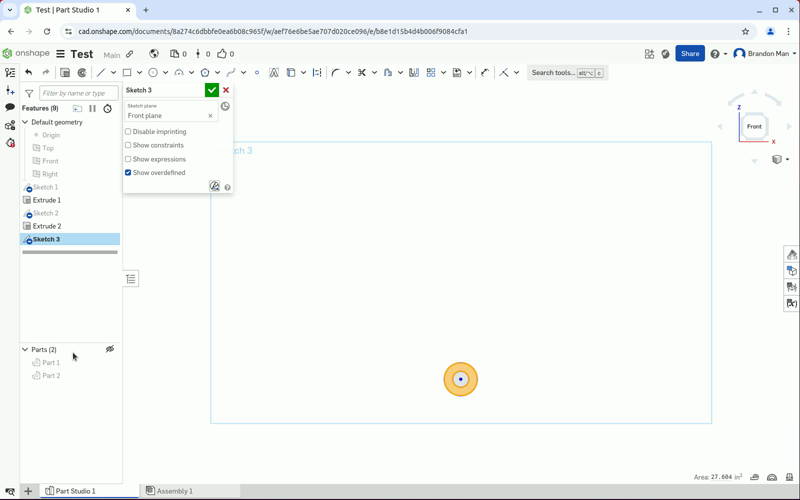
key(shift+e)
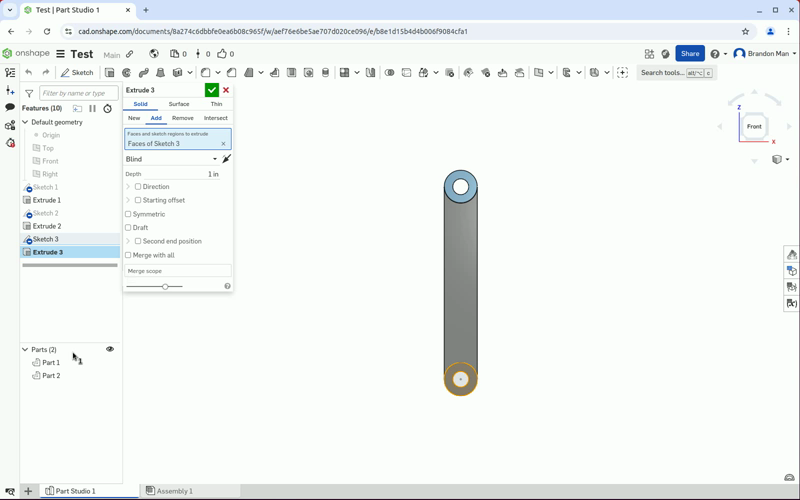
mouse_move(143, 106)
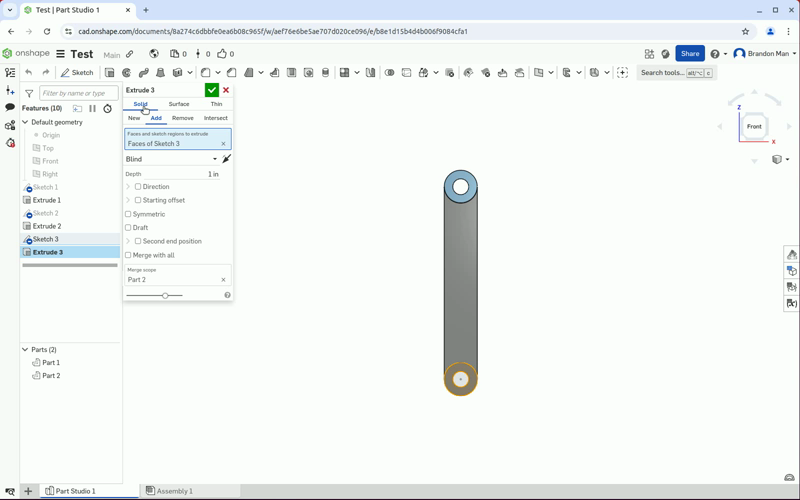
click(143, 106)
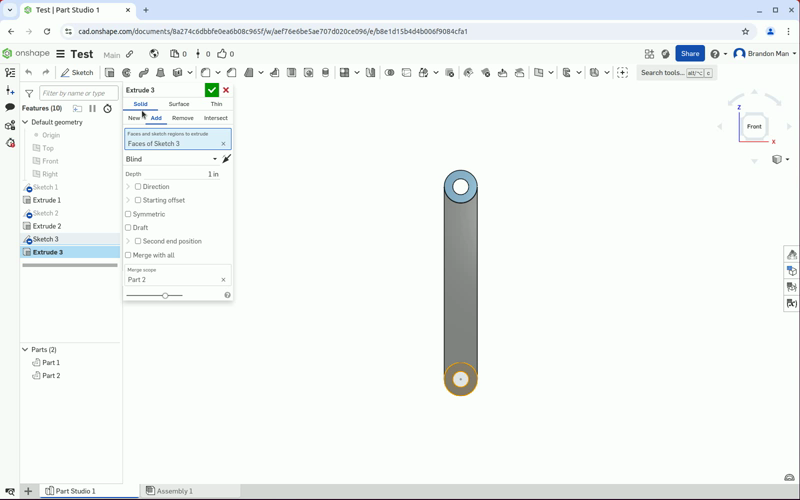
mouse_move(137, 120)
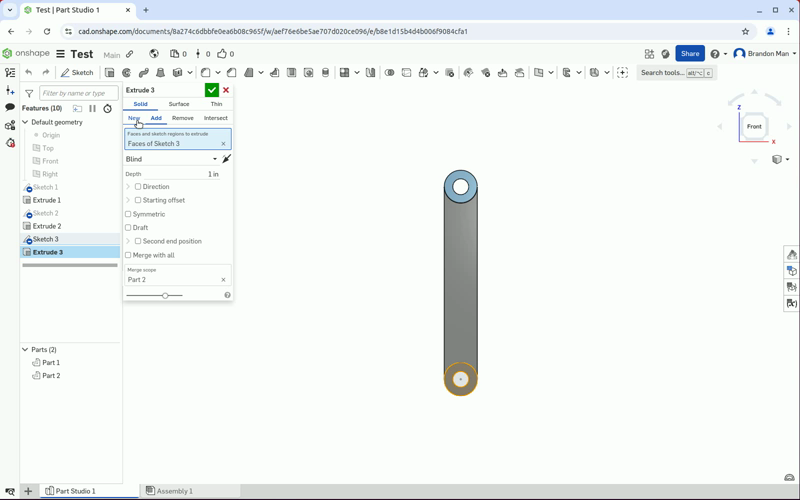
click(137, 120)
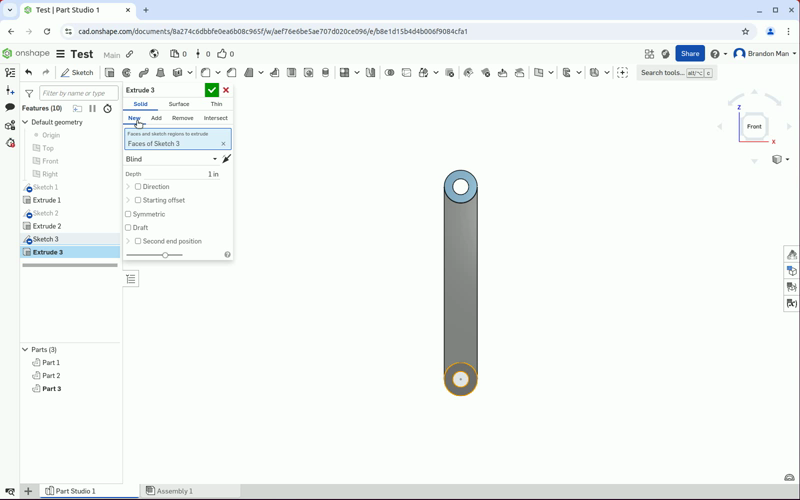
key(tab, 4)
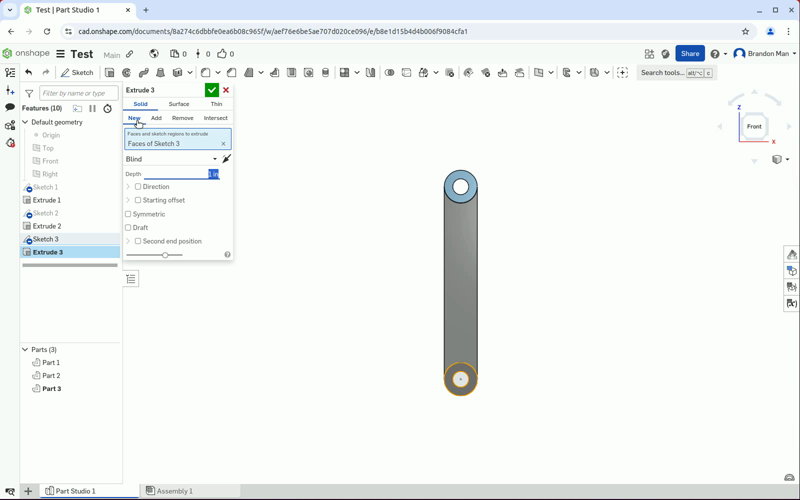
text(0.722)
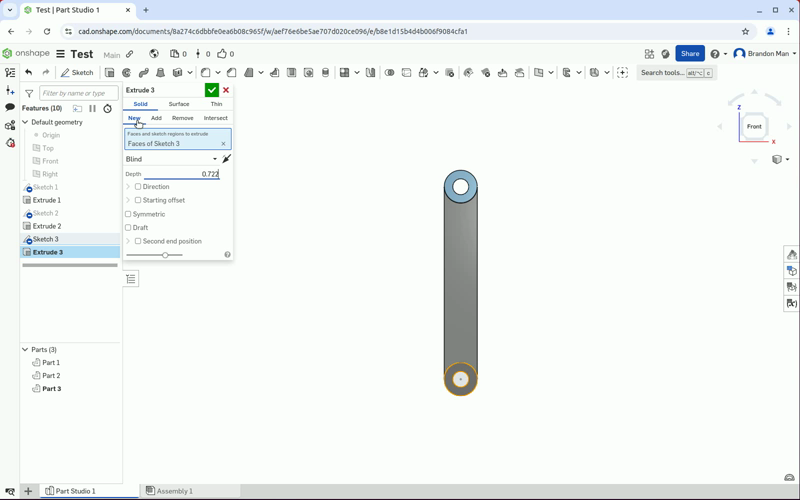
key(enter)
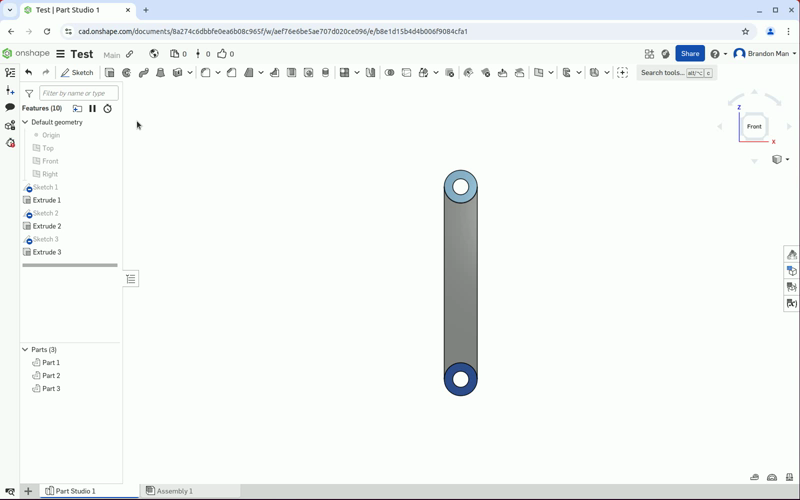
key(shift+h)
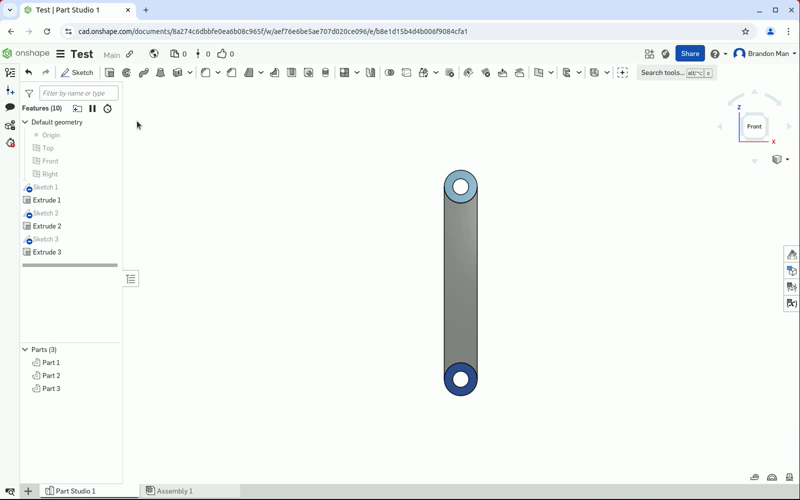
key(shift+h)
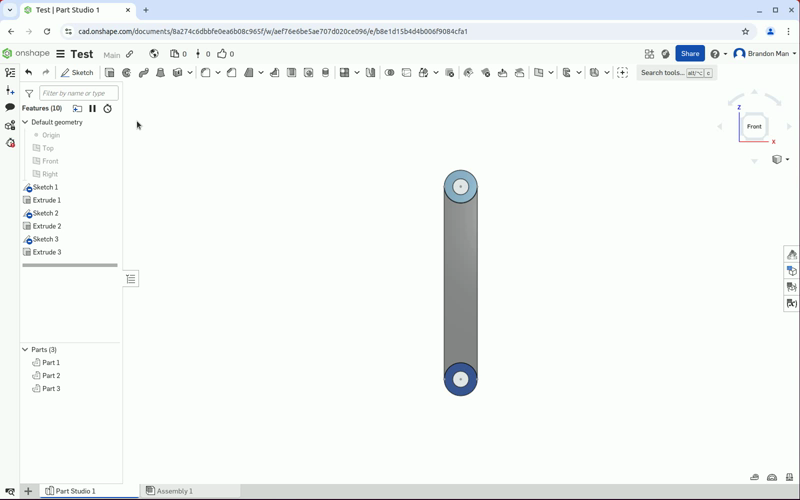
key(shift+7)
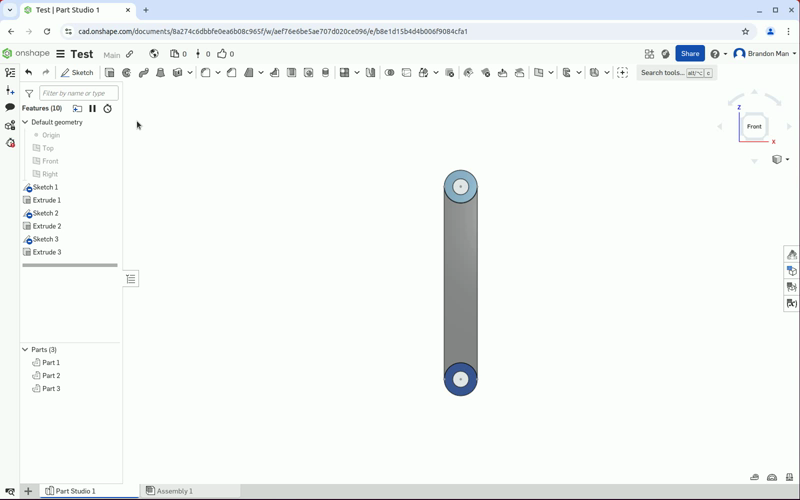
key(left, 2)
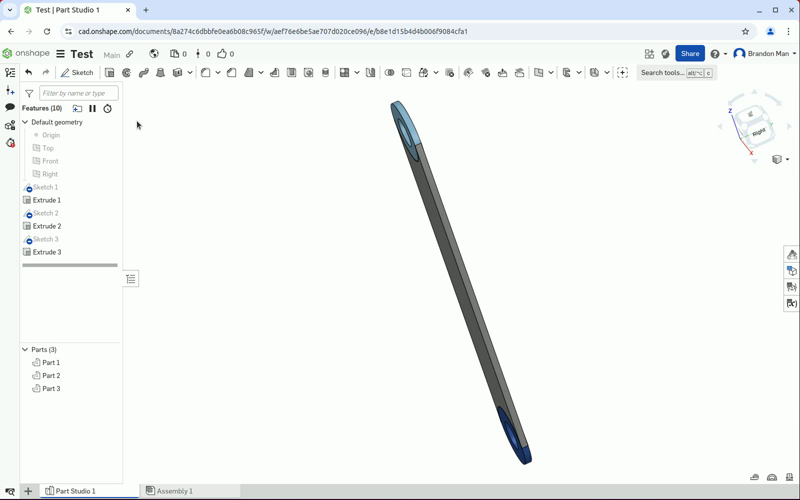
key(down, 2)
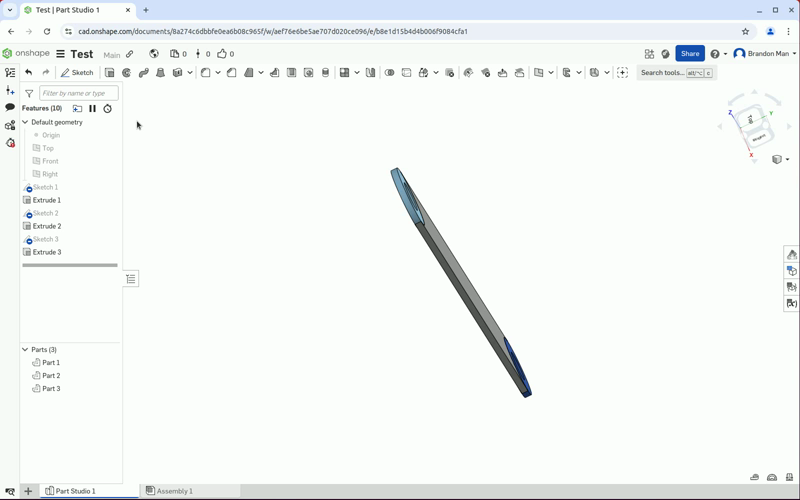
key(up, 2)
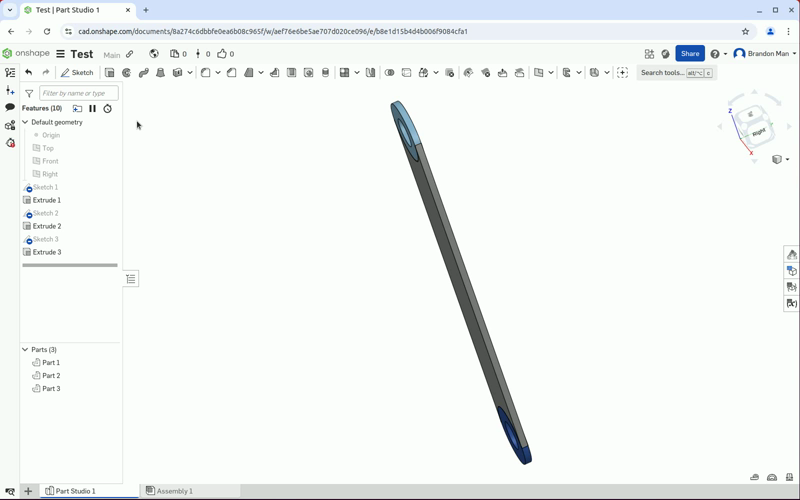
key(right, 2)
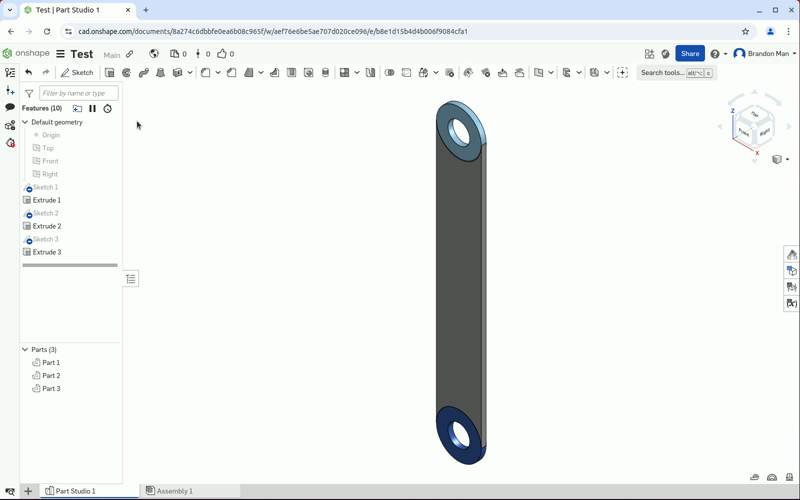
mouse_move(73, 189)
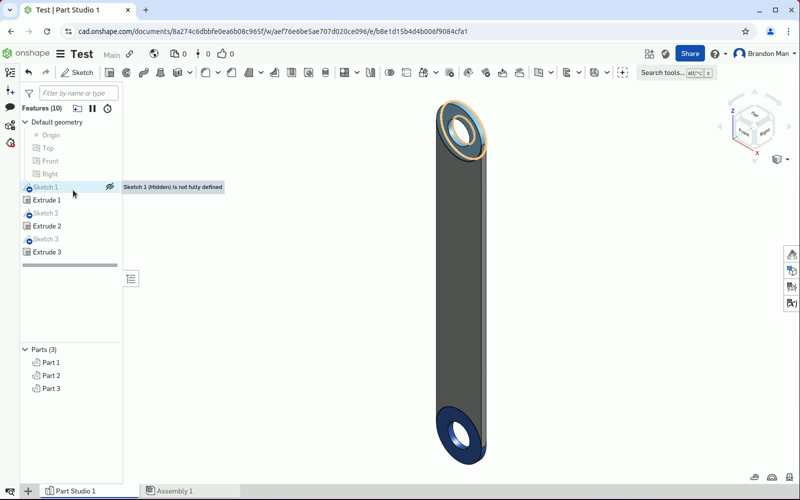
click(73, 189)